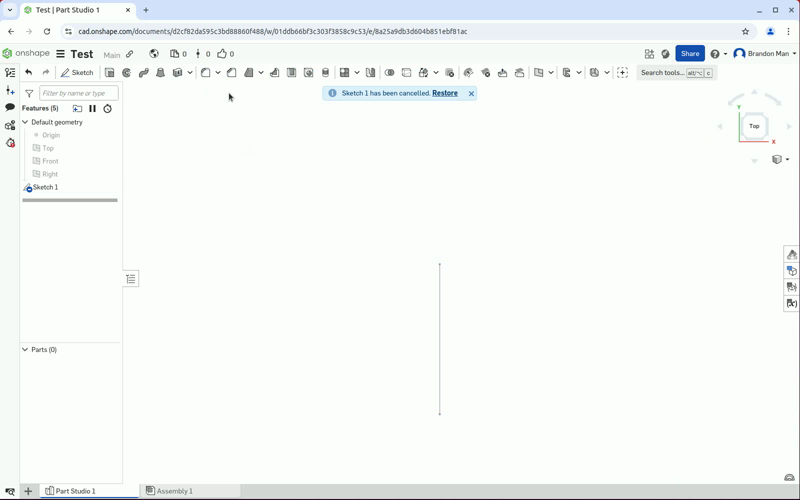
key(shift+h)
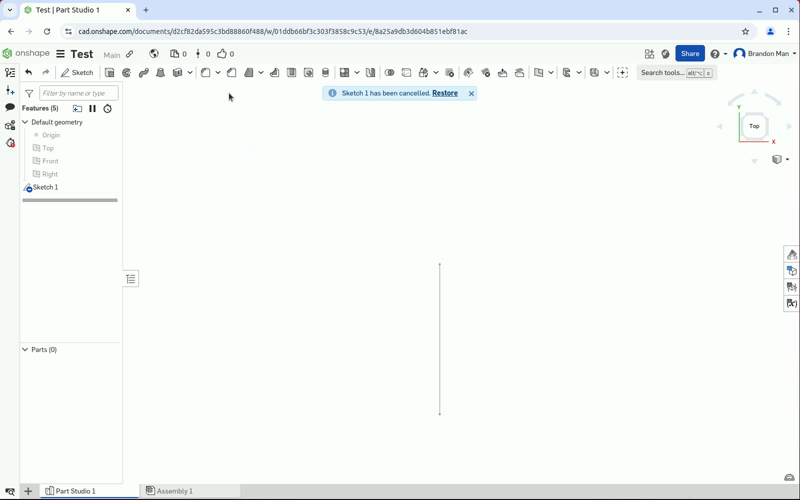
key(shift+s)
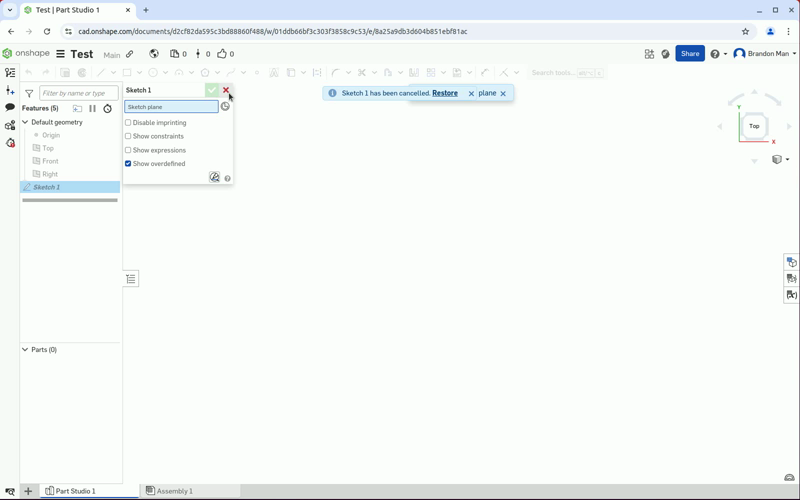
mouse_move(73, 150)
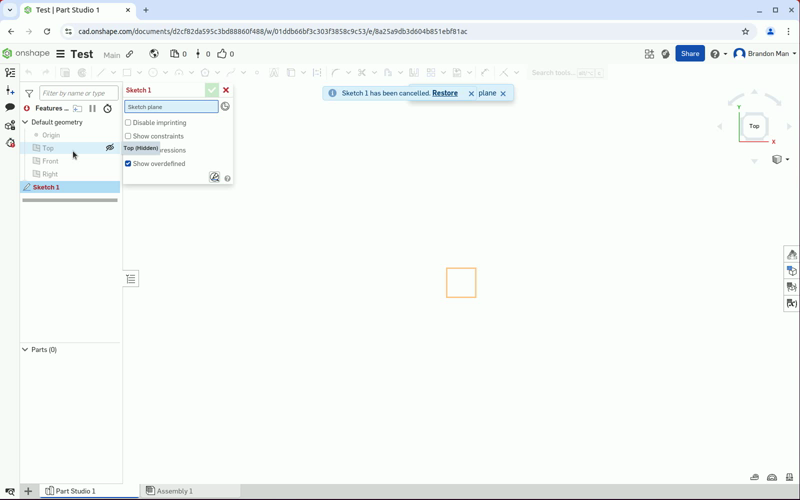
click(73, 150)
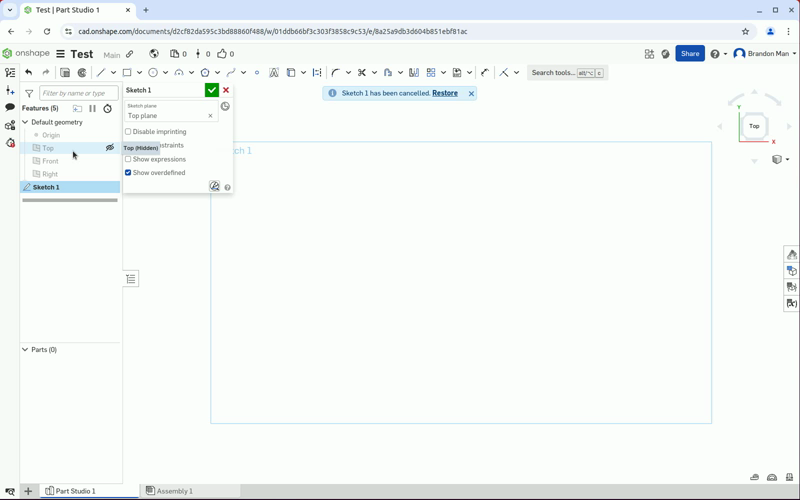
mouse_move(73, 352)
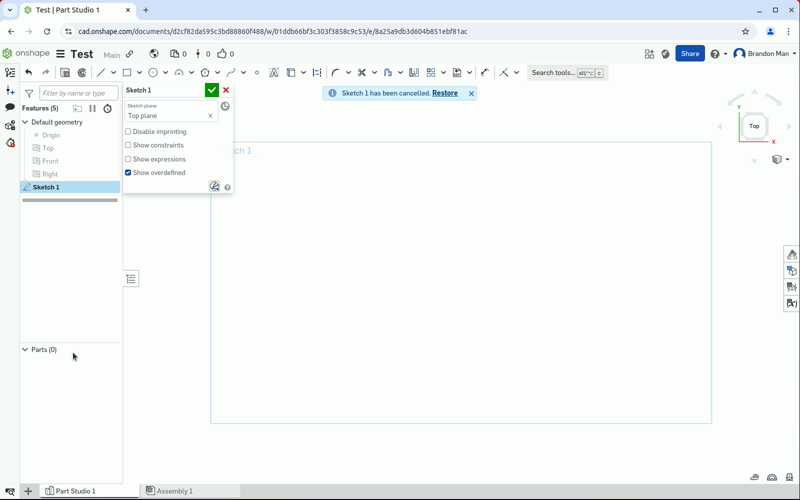
key(y)
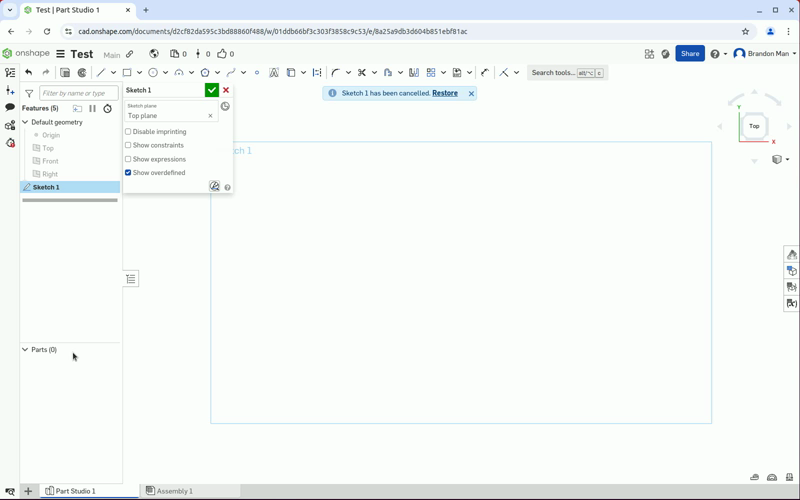
key(l)
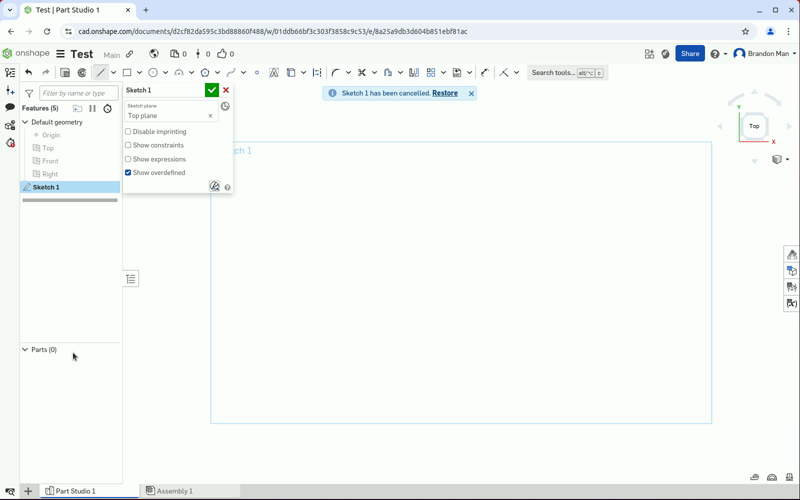
key_down(shift)
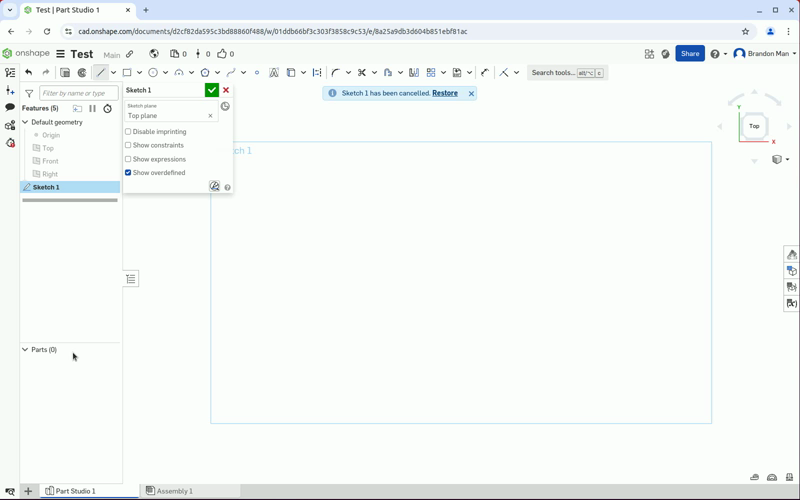
mouse_move(379, 297)
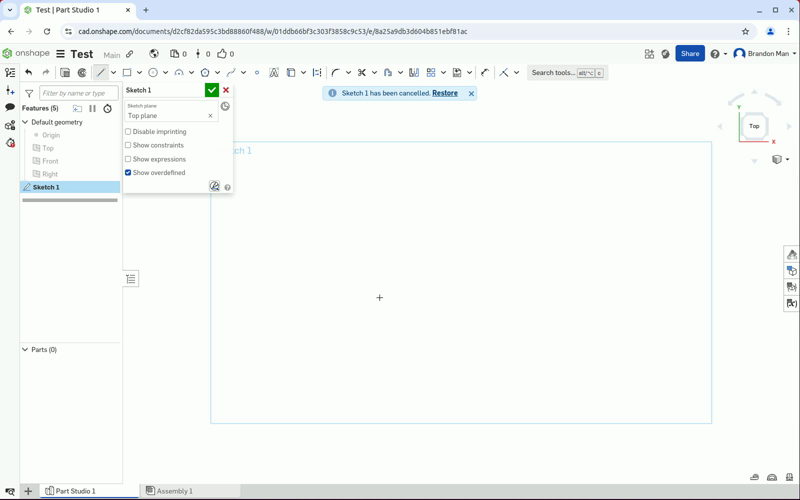
click(379, 297)
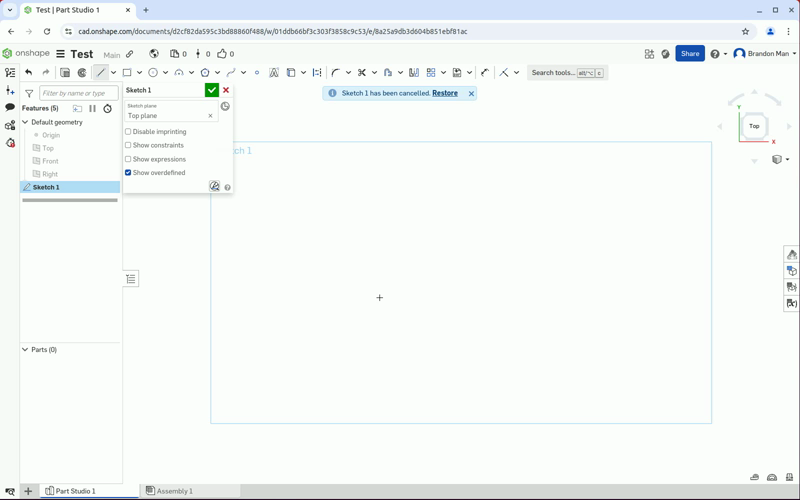
key_up(shift)
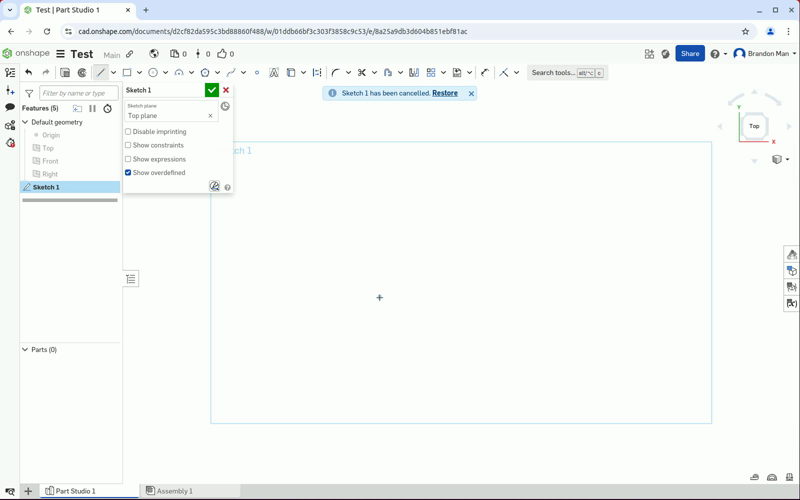
key_down(shift)
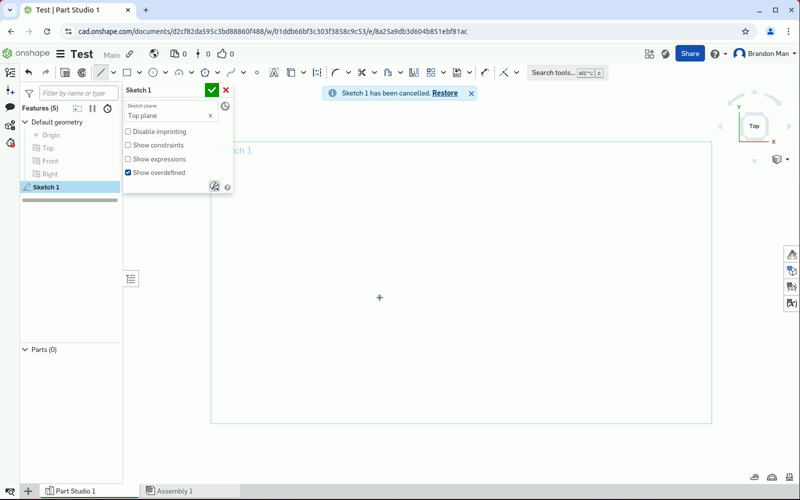
mouse_move(541, 297)
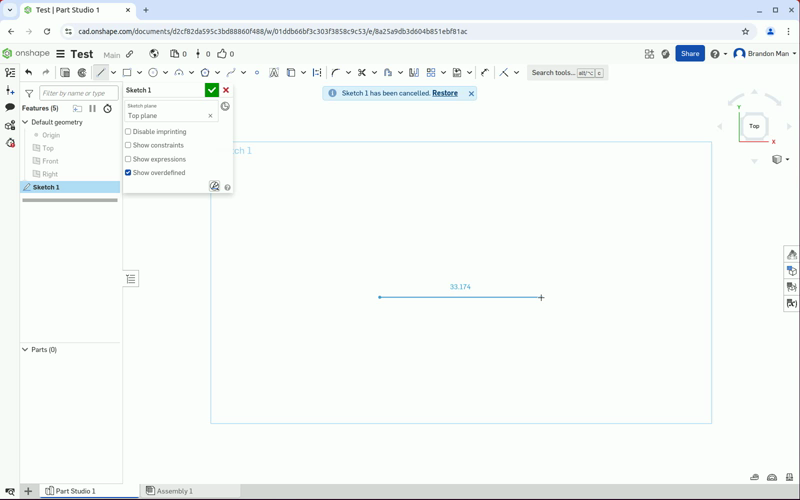
click(541, 297)
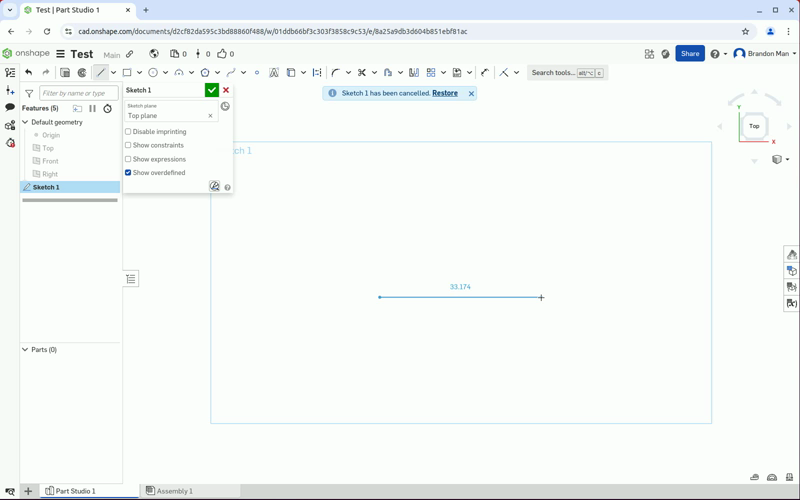
key_up(shift)
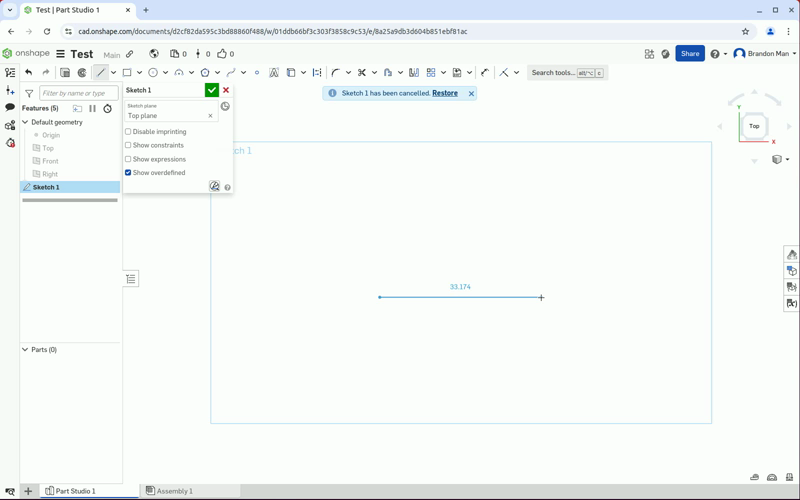
key_down(shift)
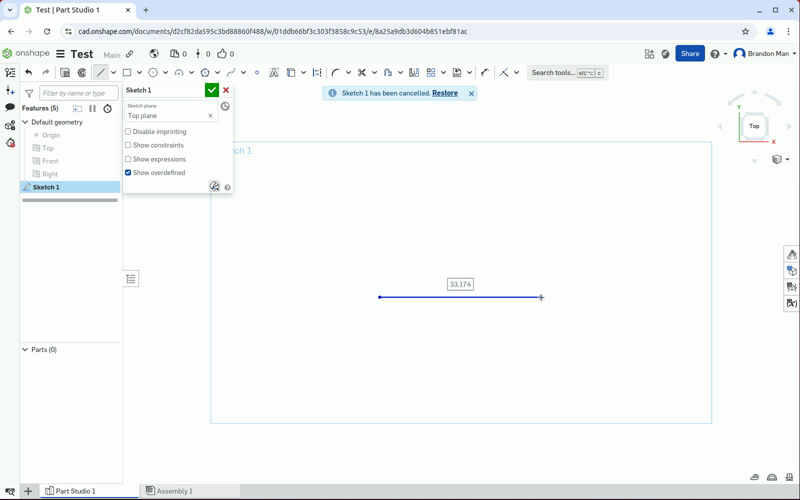
mouse_move(571, 297)
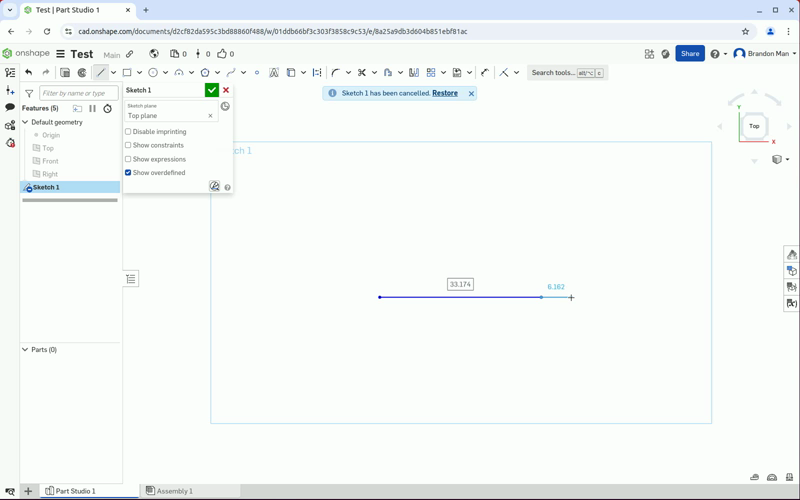
mouse_move(541, 273)
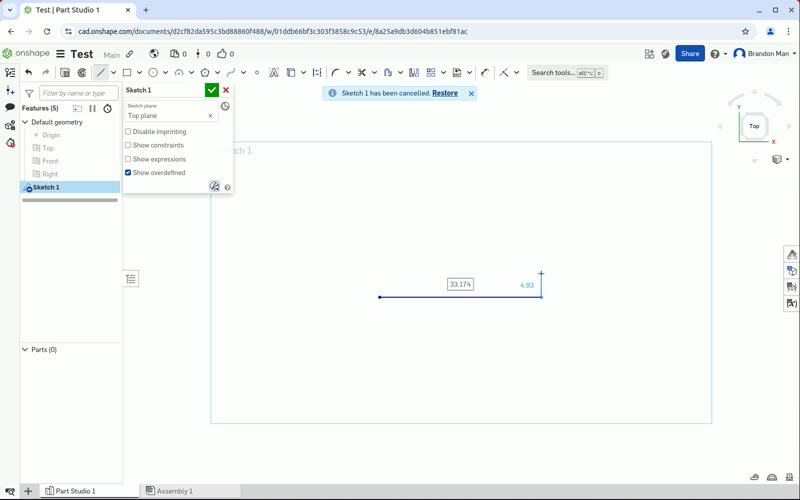
click(541, 273)
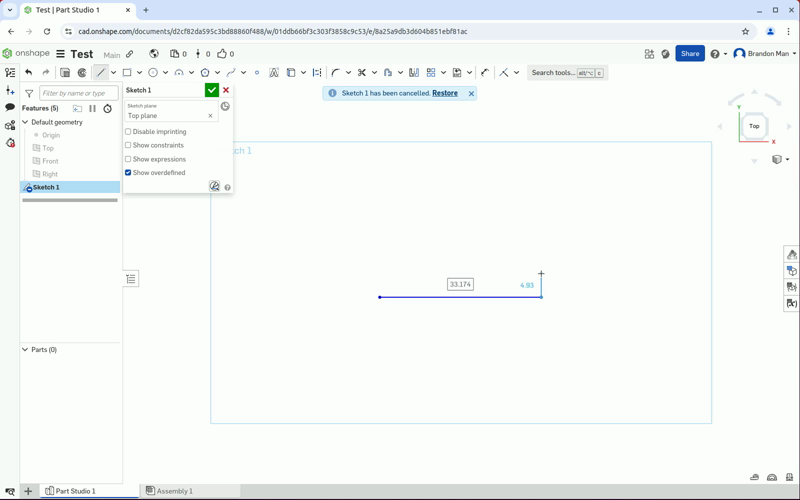
key_up(shift)
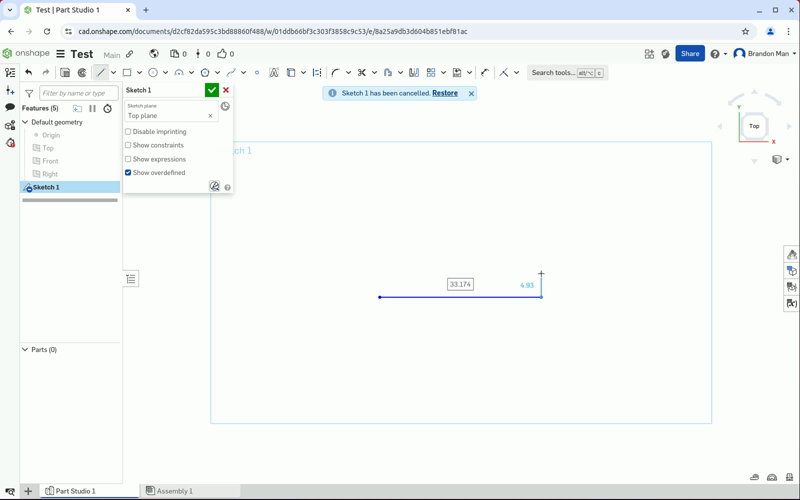
key_down(shift)
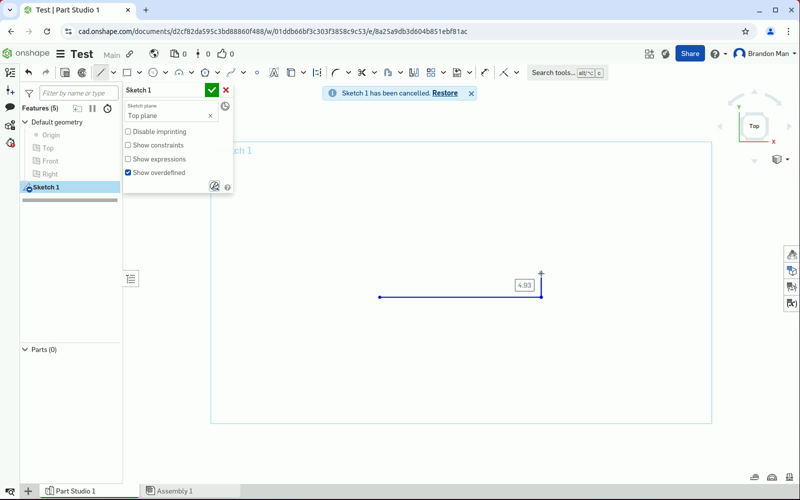
mouse_move(379, 273)
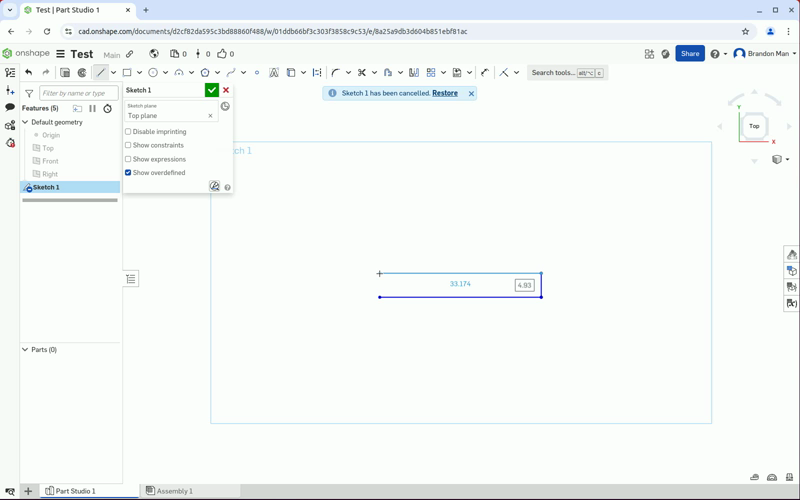
click(379, 273)
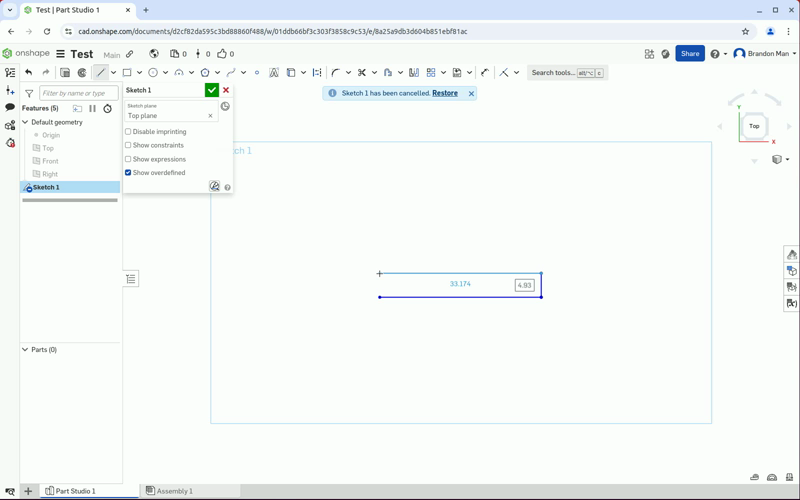
key_up(shift)
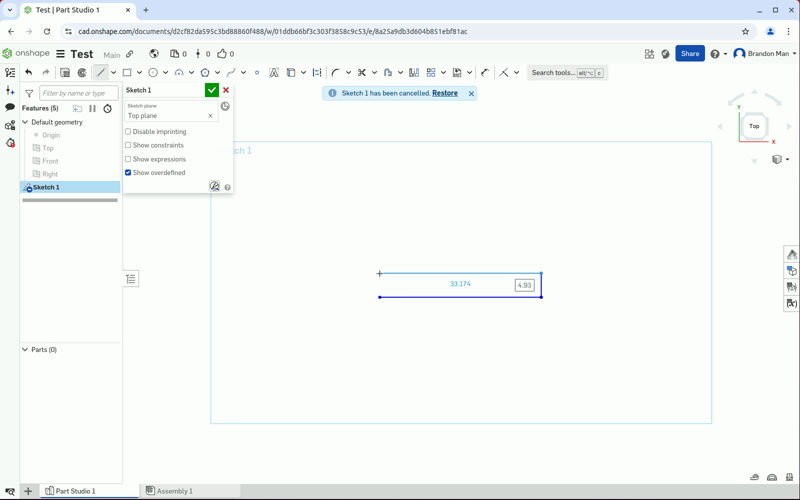
mouse_move(409, 273)
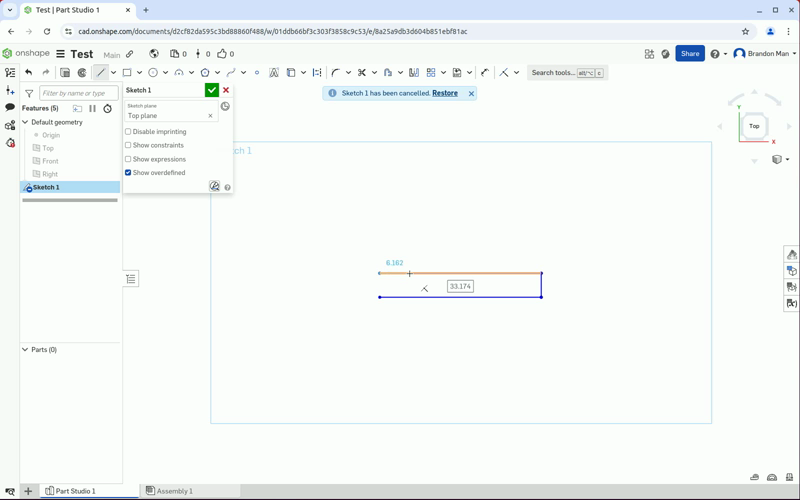
key_down(shift)
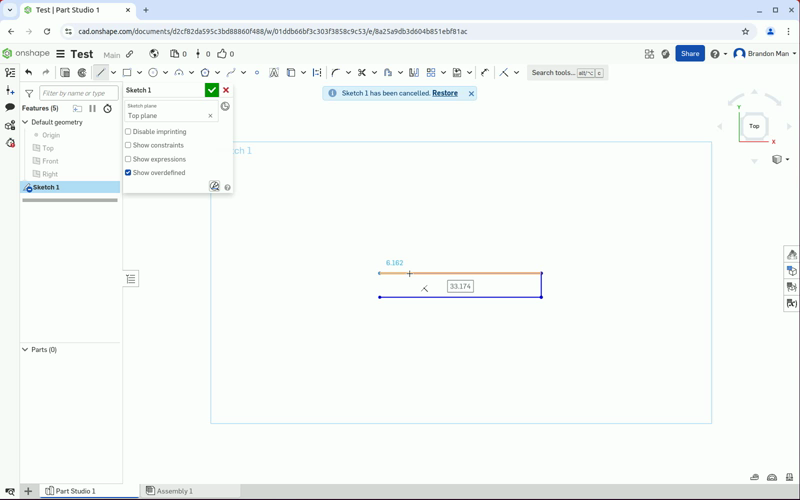
mouse_move(379, 297)
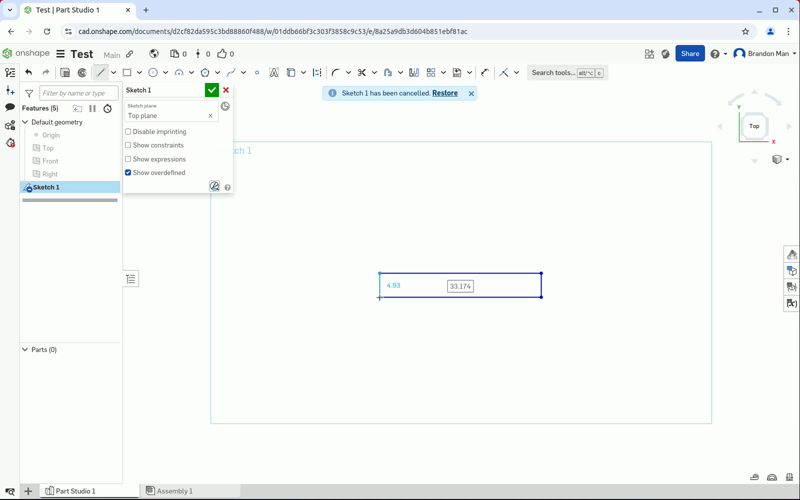
key_up(shift)
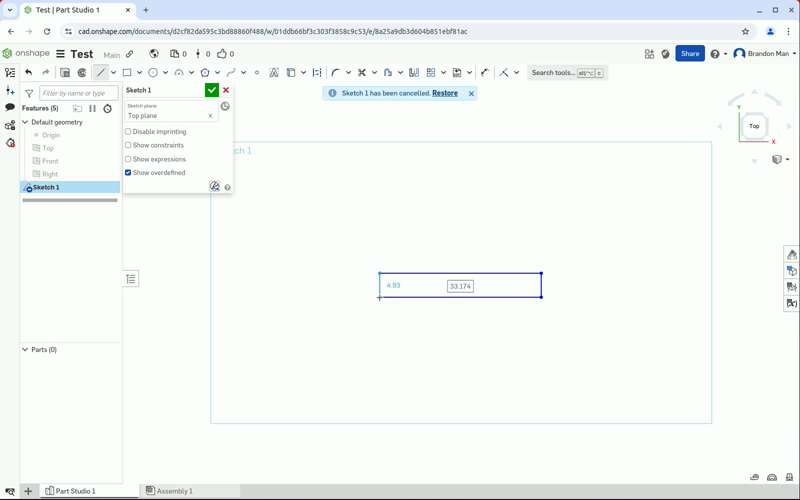
click(379, 297)
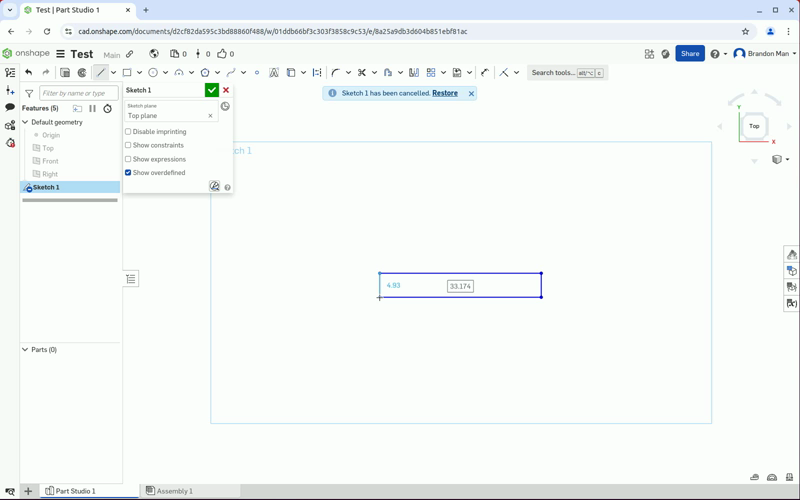
key(esc)
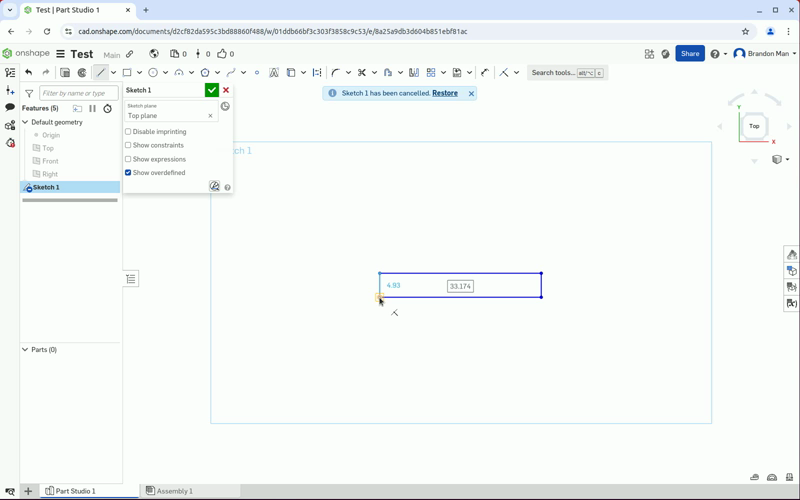
mouse_move(418, 276)
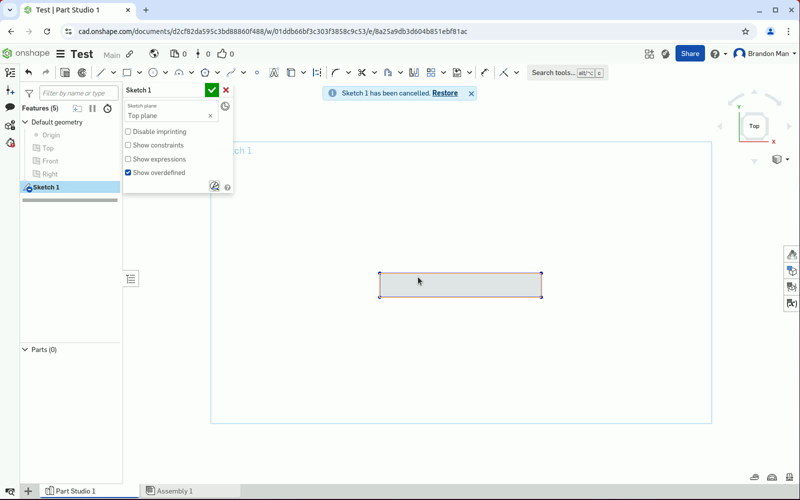
click(418, 276)
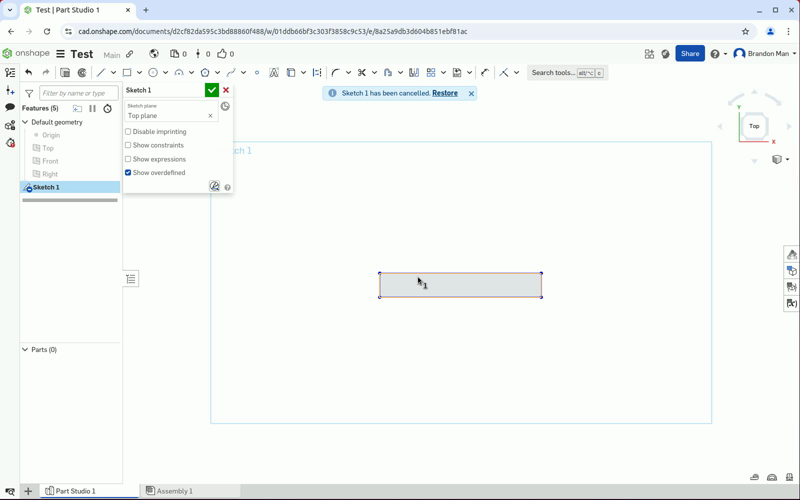
mouse_move(73, 352)
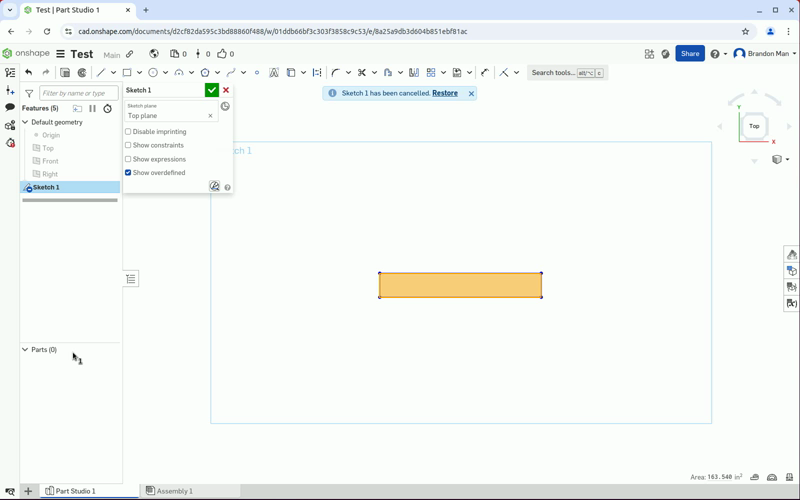
key(shift+y)
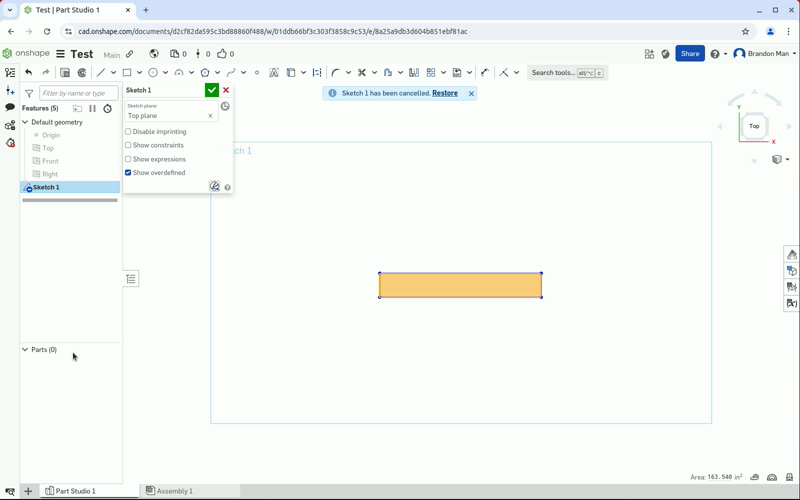
key(shift+e)
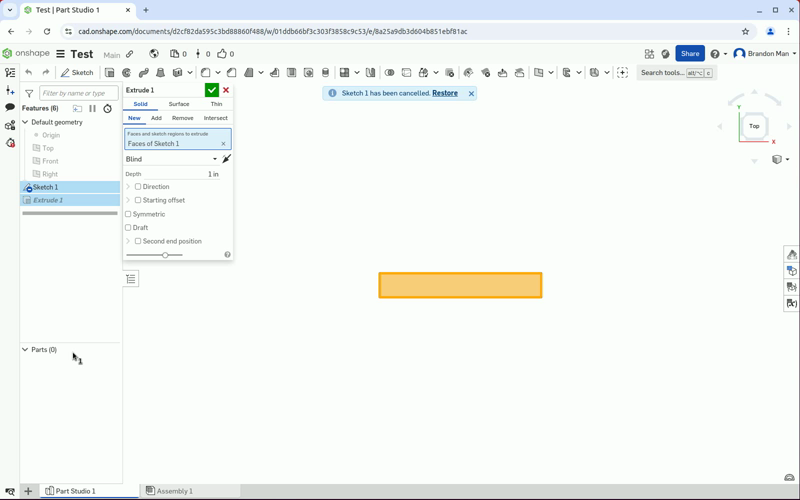
mouse_move(143, 106)
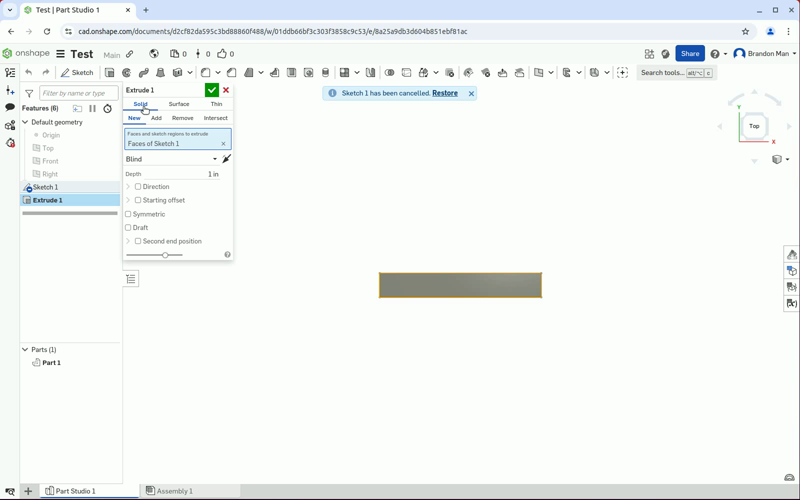
click(143, 106)
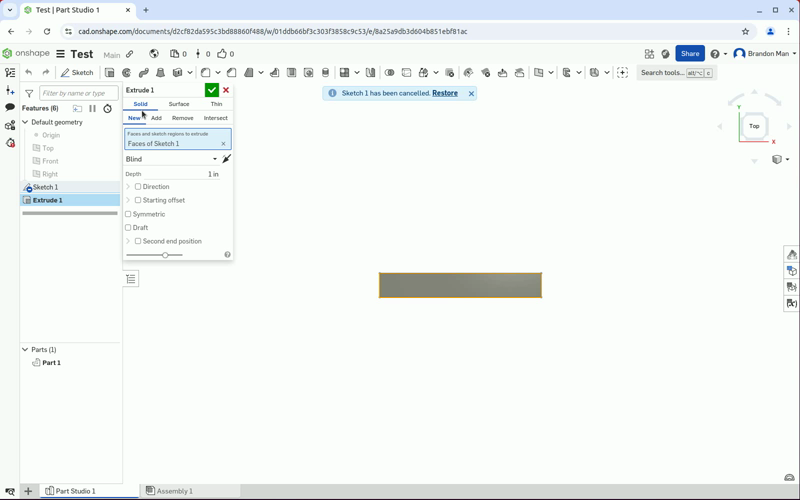
mouse_move(137, 120)
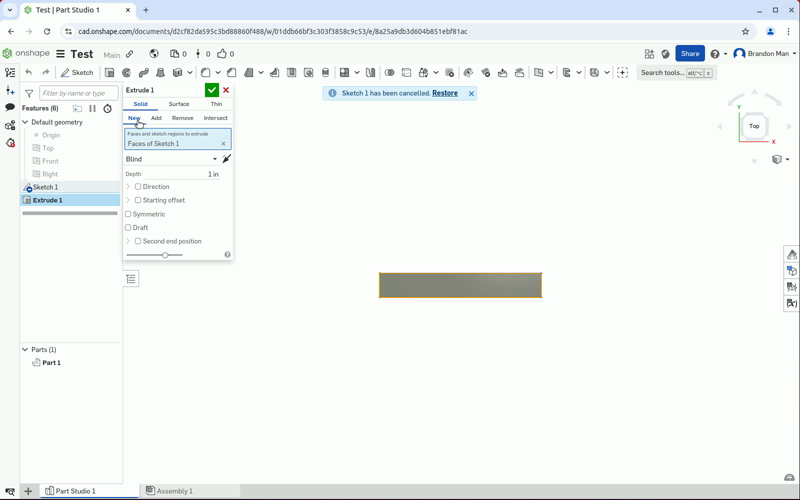
click(137, 120)
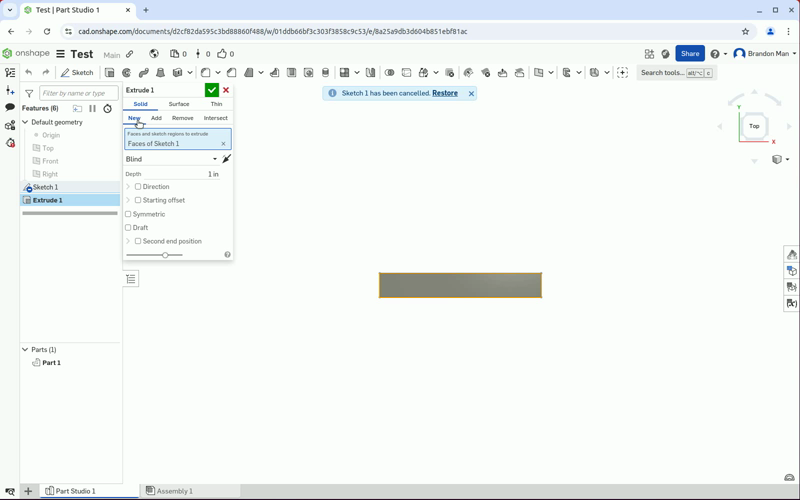
key(tab, 4)
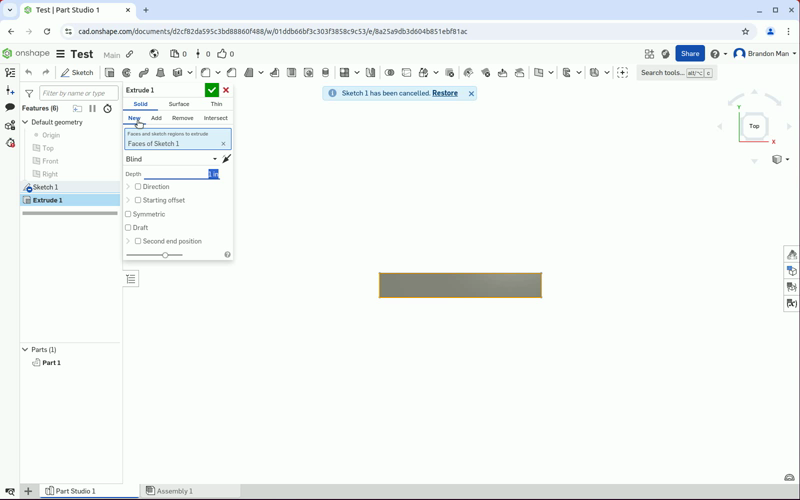
text(8.184)
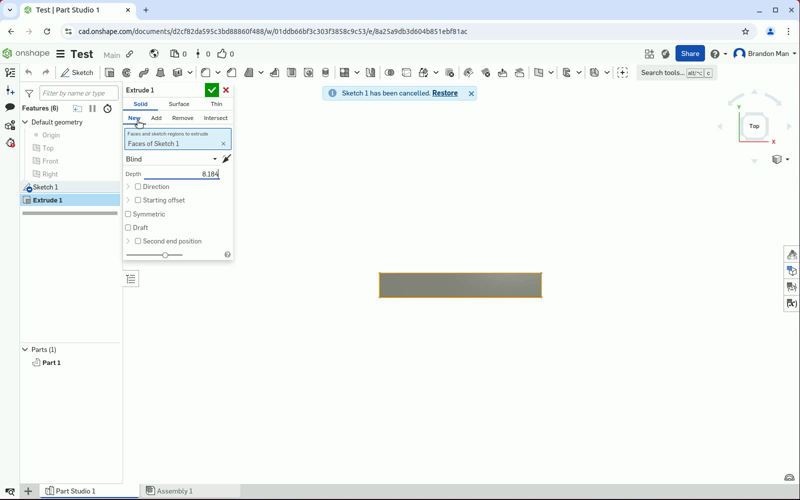
key(enter)
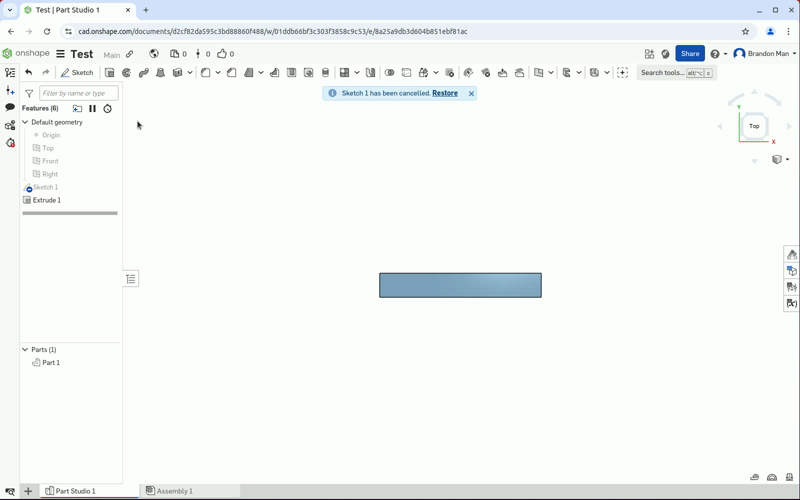
key(shift+h)
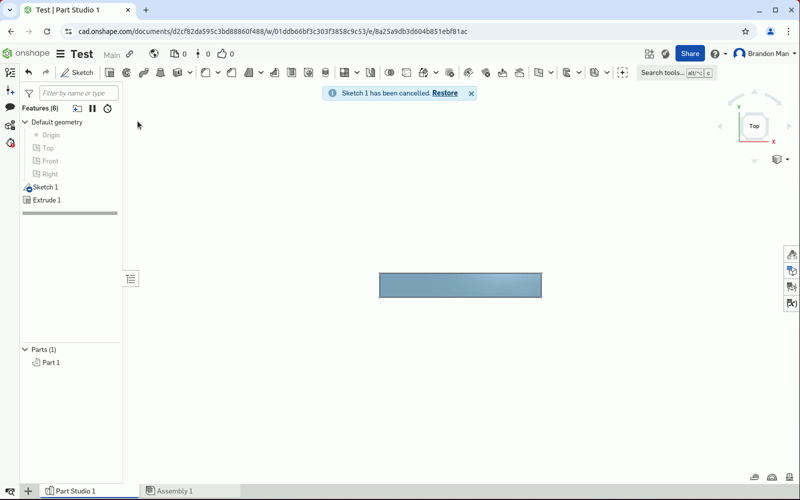
key(shift+h)
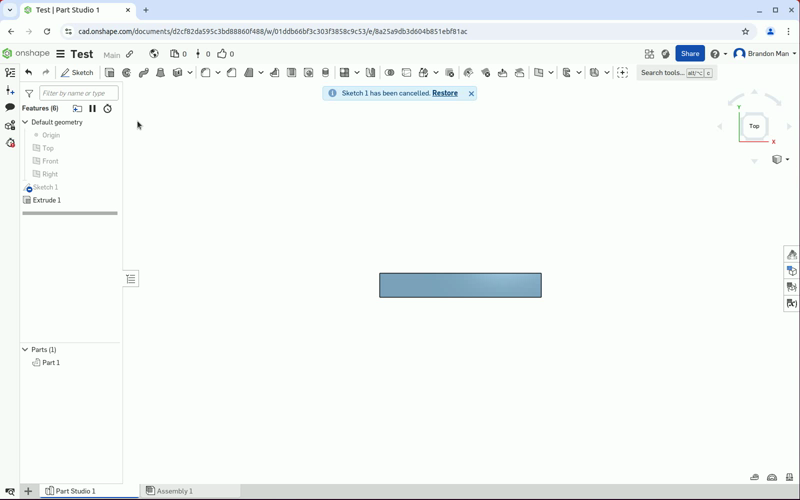
mouse_move(73, 189)
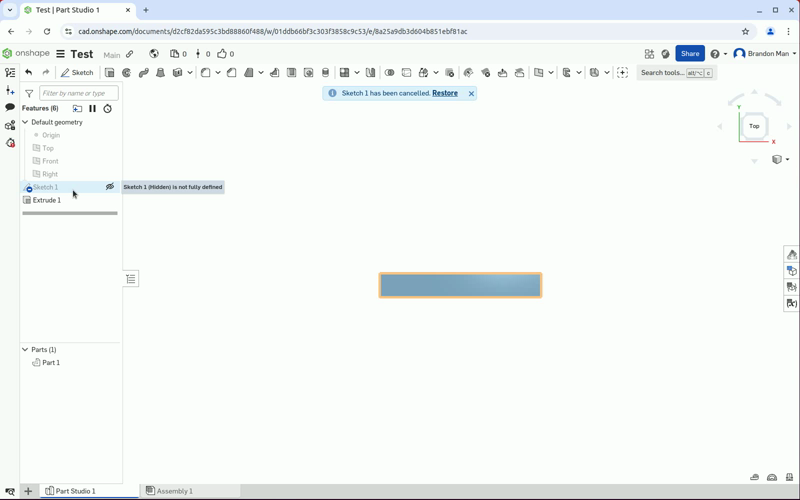
click(73, 189)
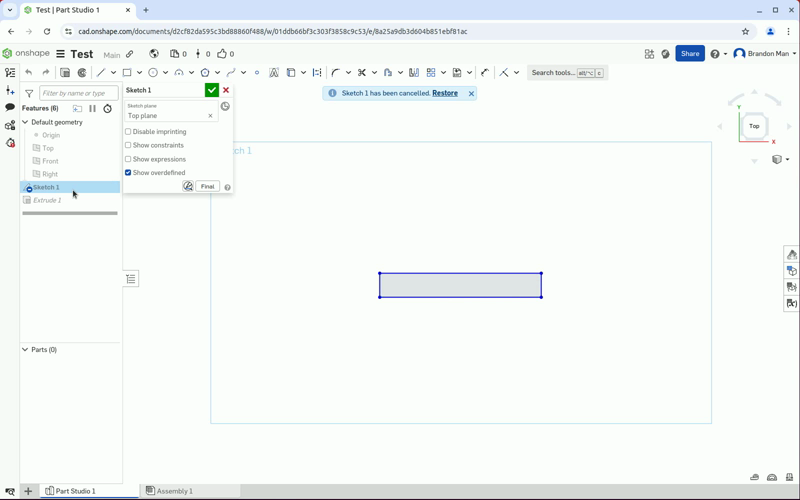
mouse_move(229, 92)
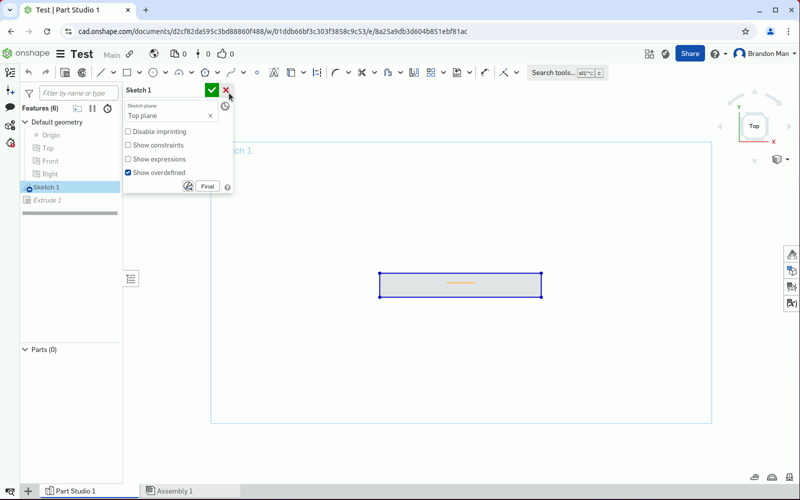
click(229, 92)
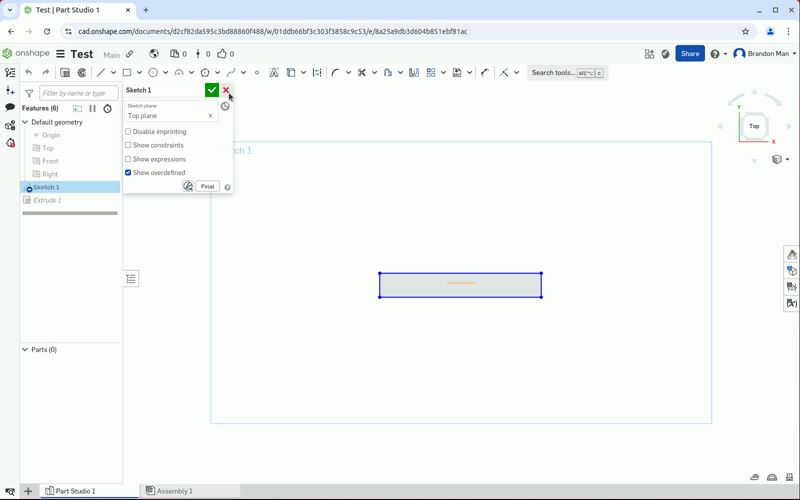
key(shift+s)
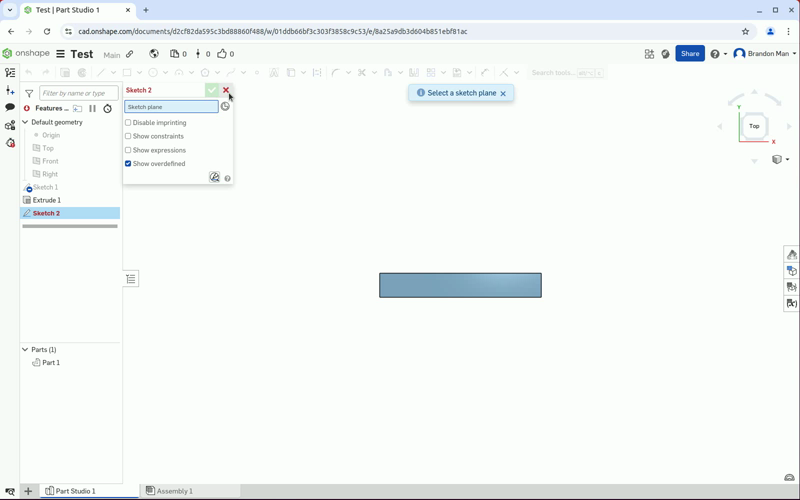
mouse_move(73, 150)
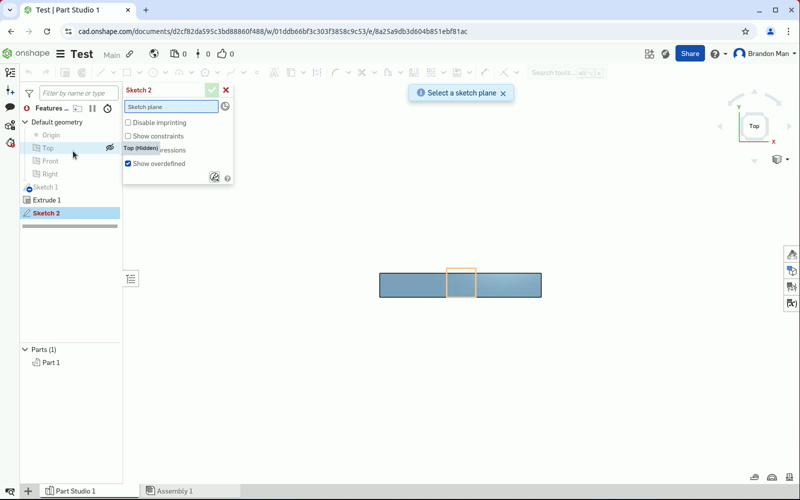
click(73, 150)
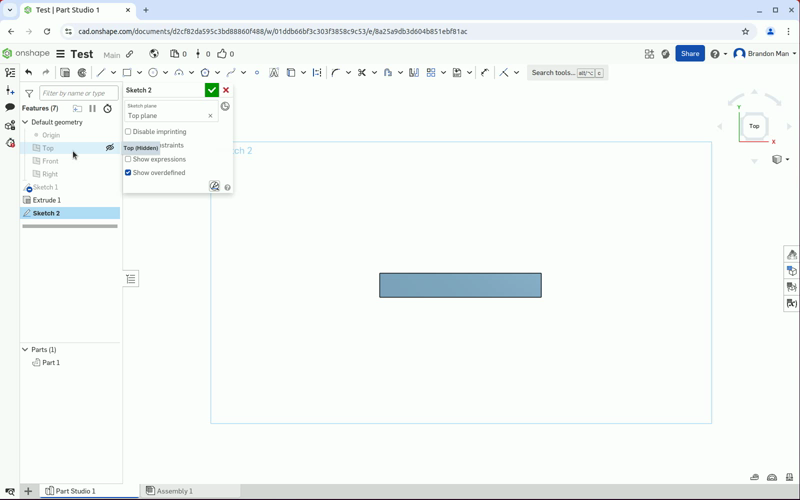
mouse_move(73, 352)
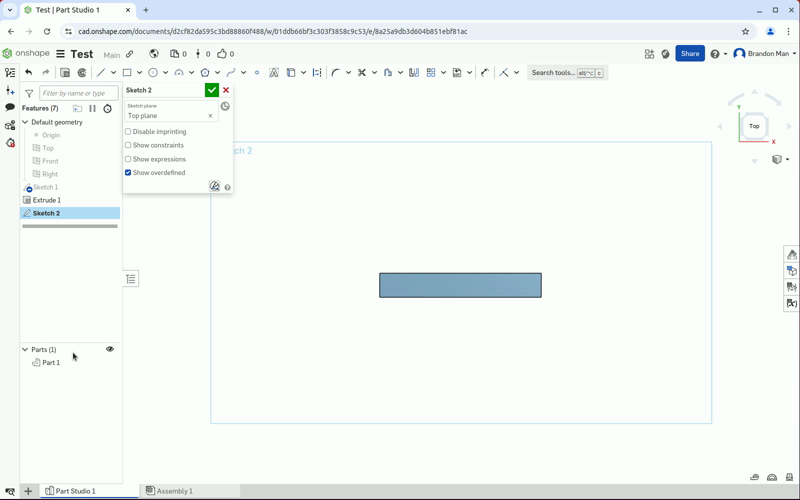
key(y)
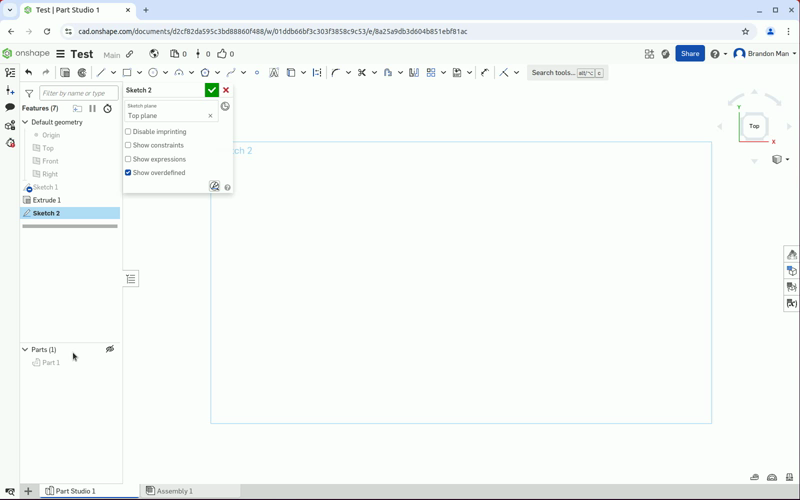
key(l)
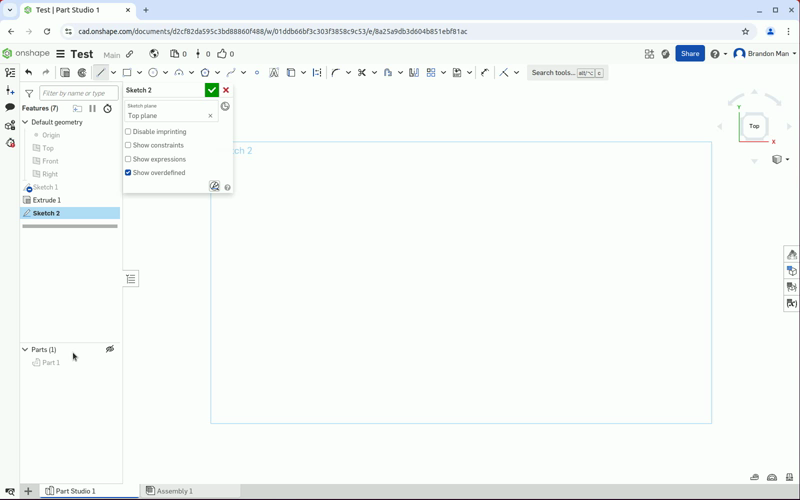
key_down(shift)
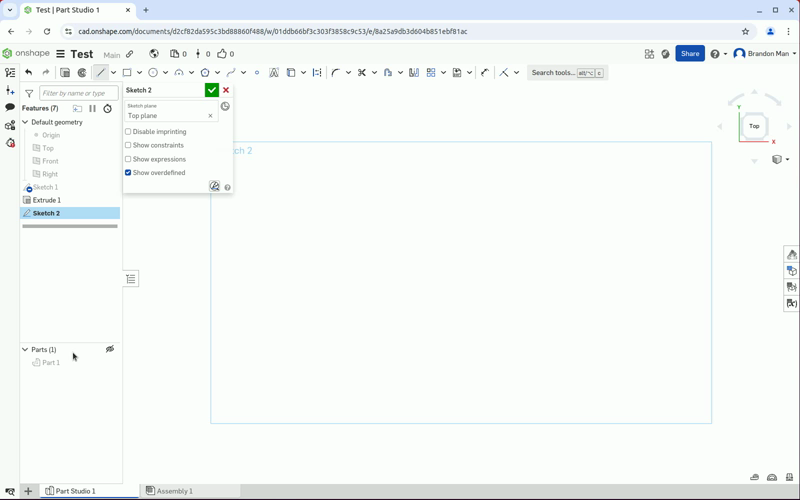
mouse_move(379, 297)
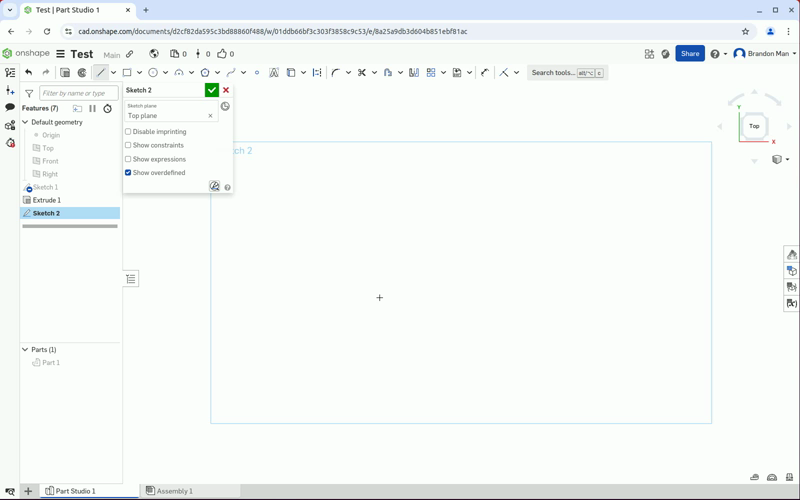
click(379, 297)
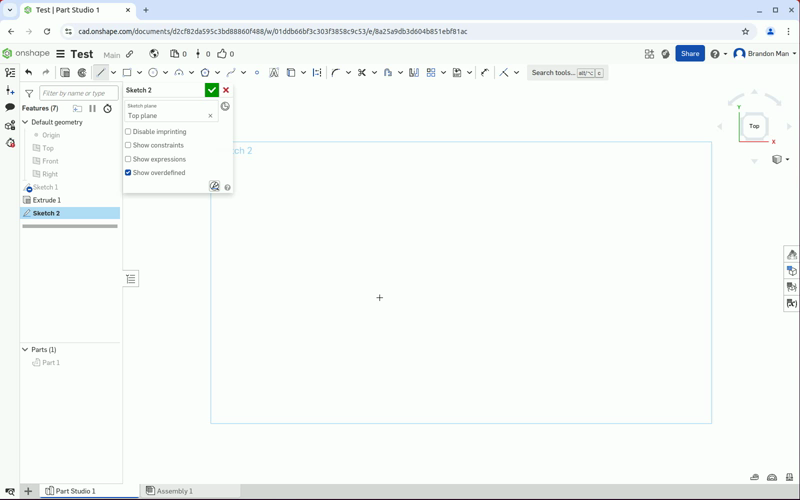
key_up(shift)
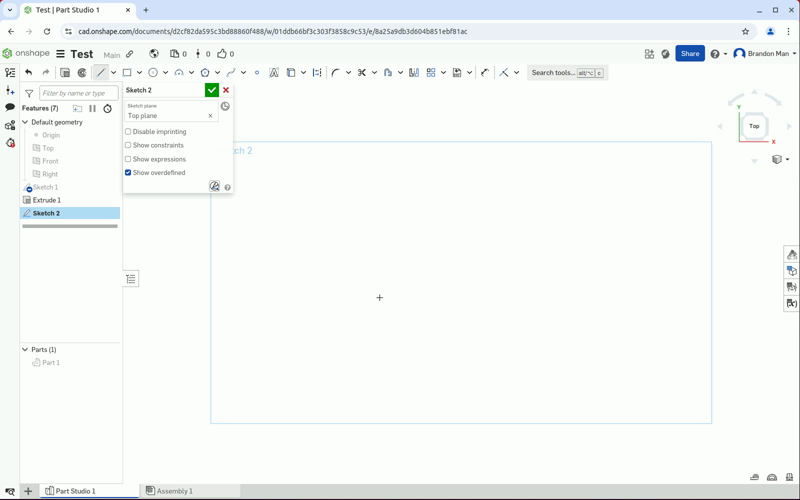
key_down(shift)
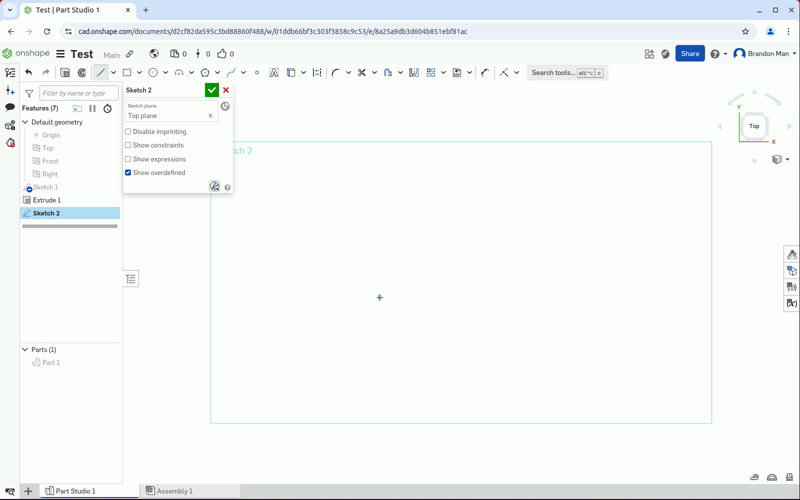
mouse_move(541, 297)
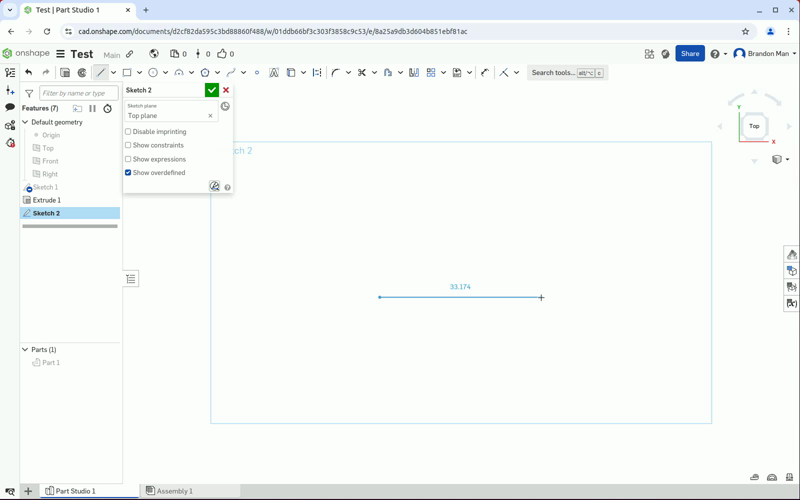
click(541, 297)
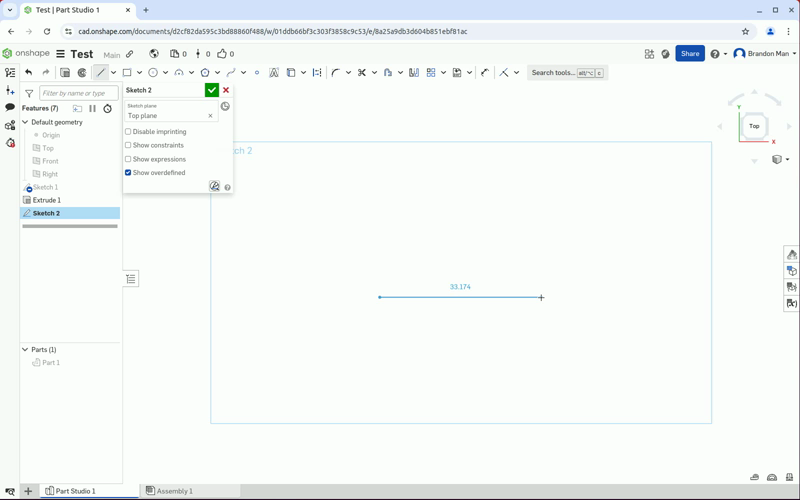
key_up(shift)
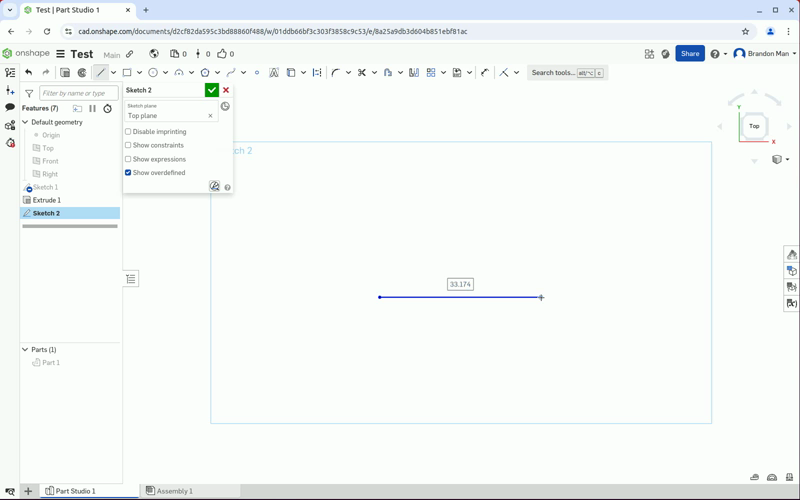
key_down(shift)
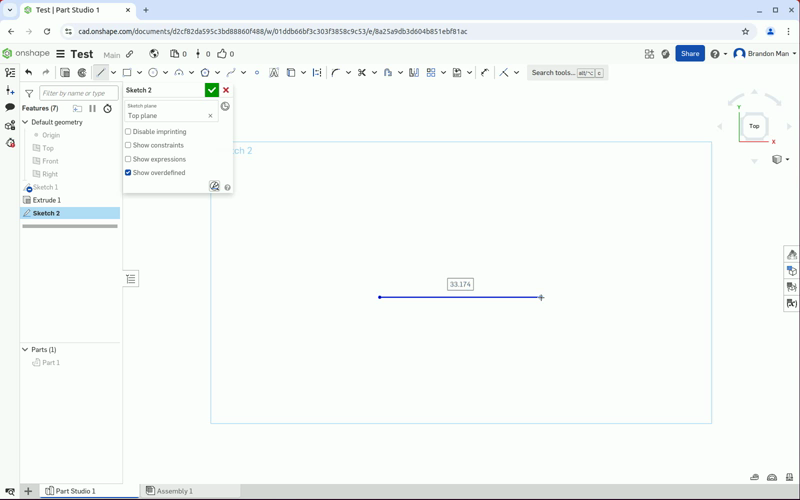
mouse_move(571, 297)
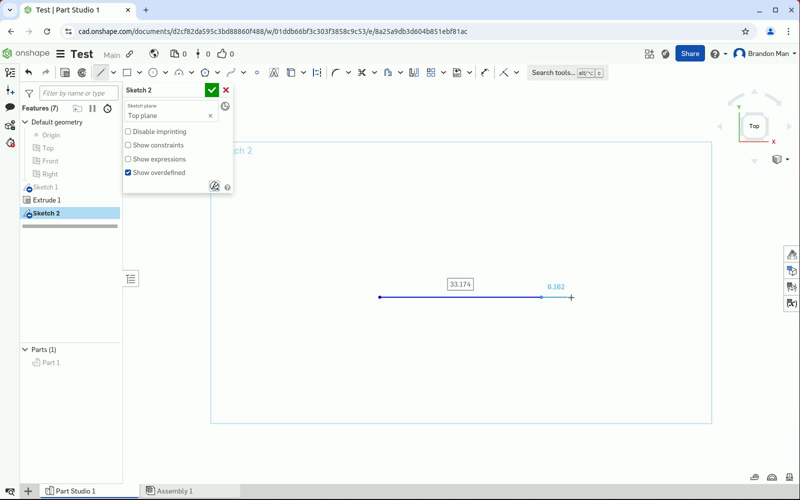
mouse_move(541, 273)
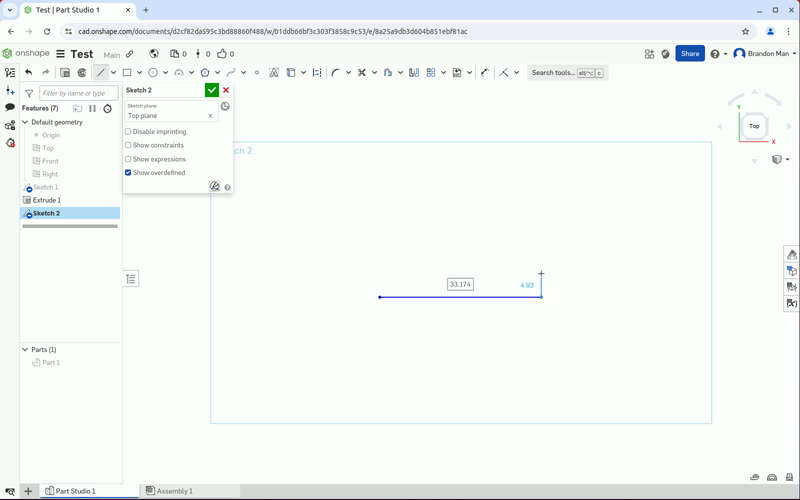
click(541, 273)
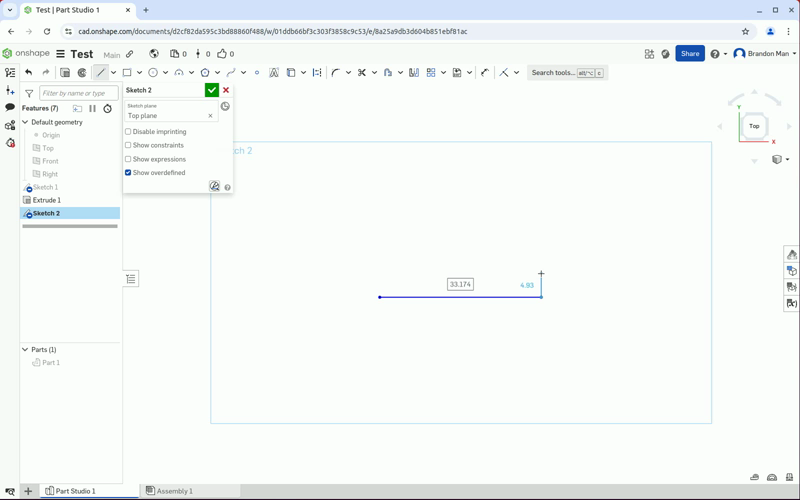
key_up(shift)
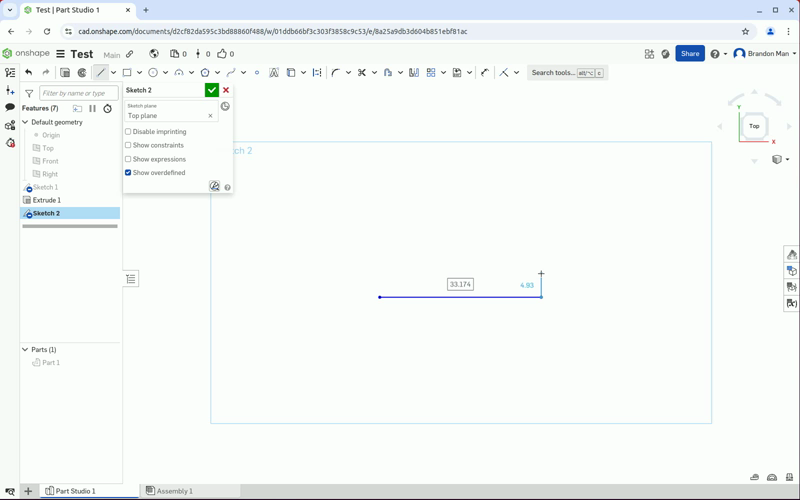
key_down(shift)
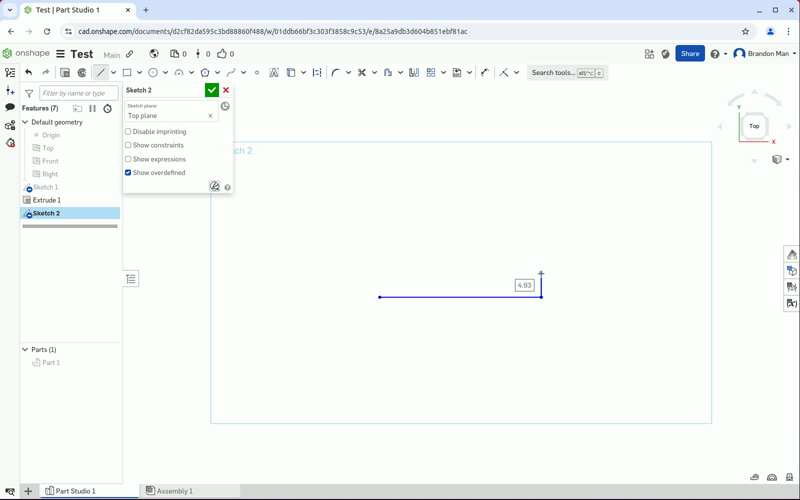
mouse_move(379, 273)
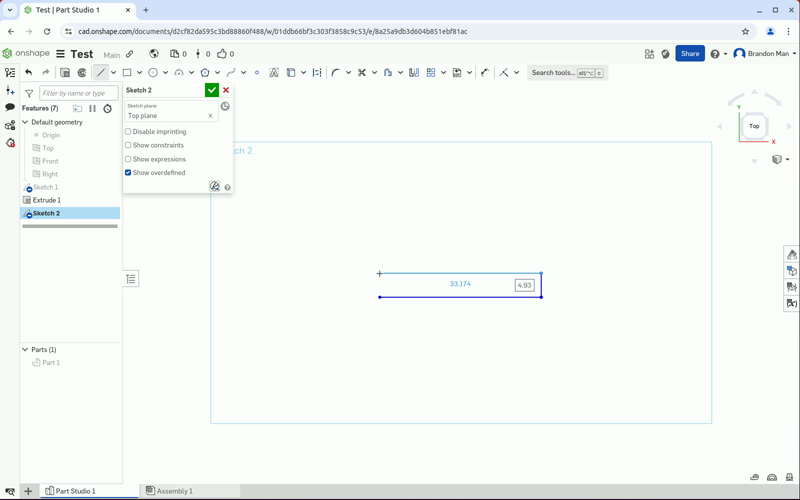
click(379, 273)
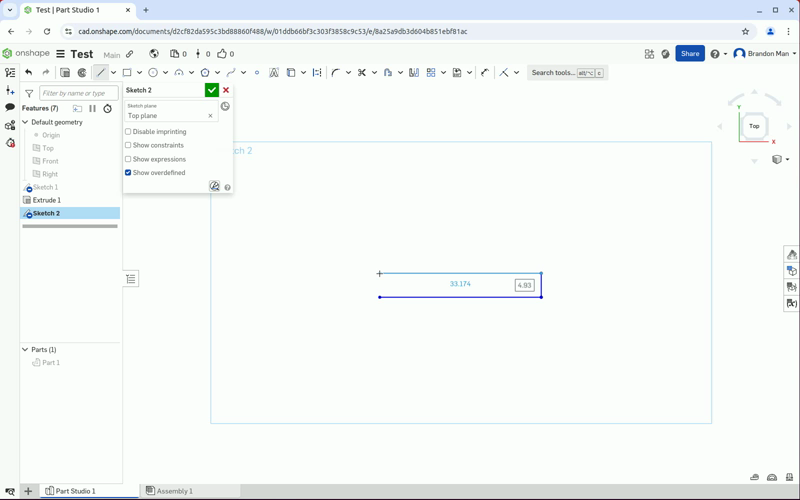
key_up(shift)
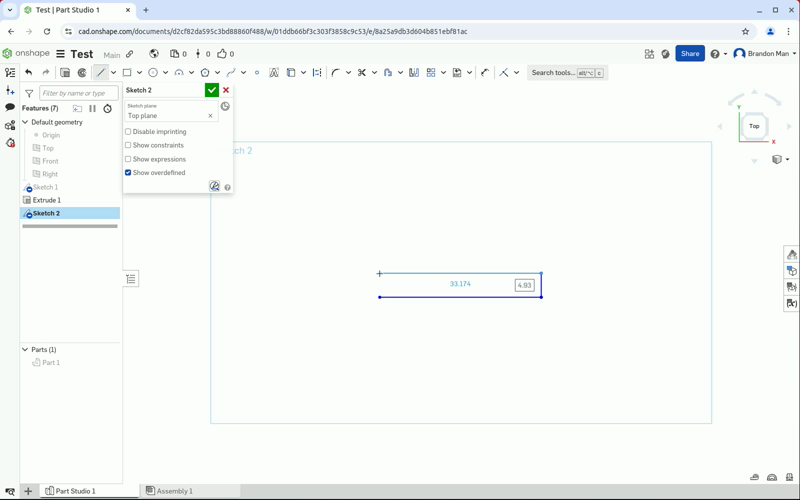
mouse_move(409, 273)
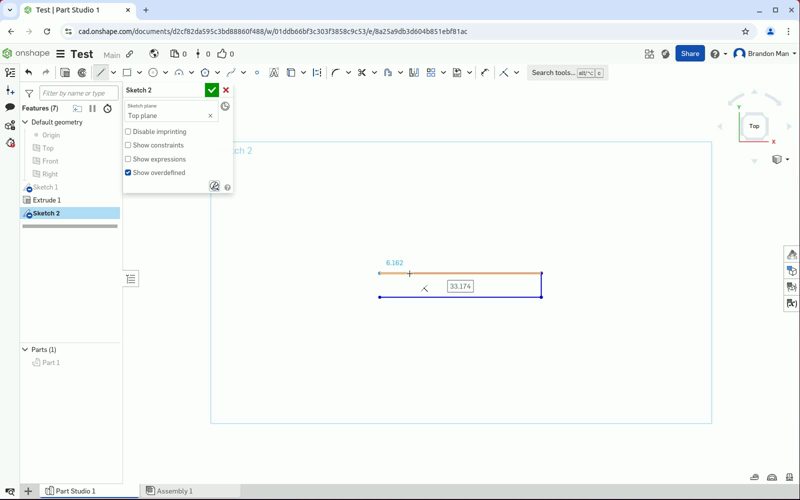
key_down(shift)
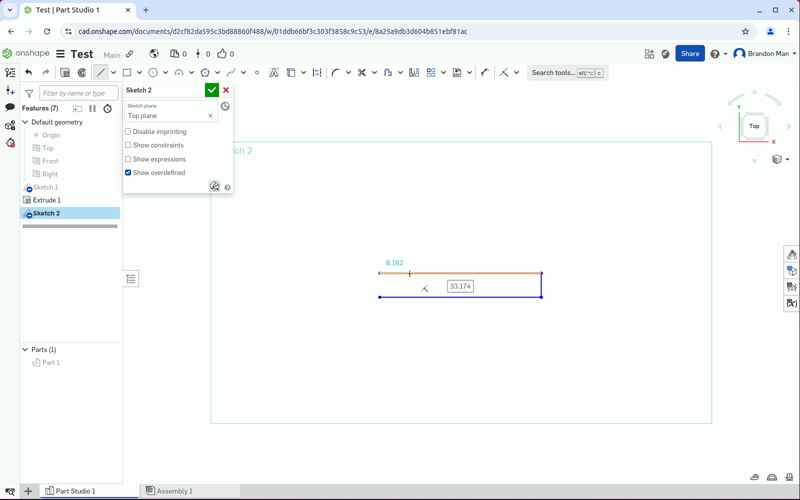
mouse_move(379, 297)
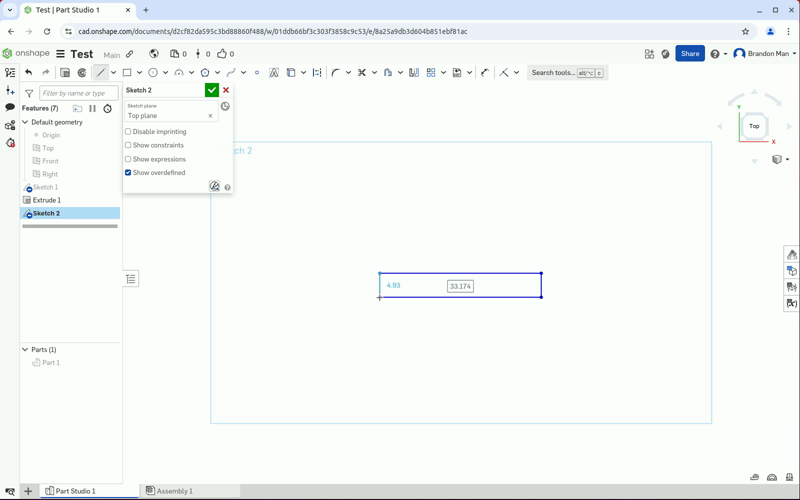
key_up(shift)
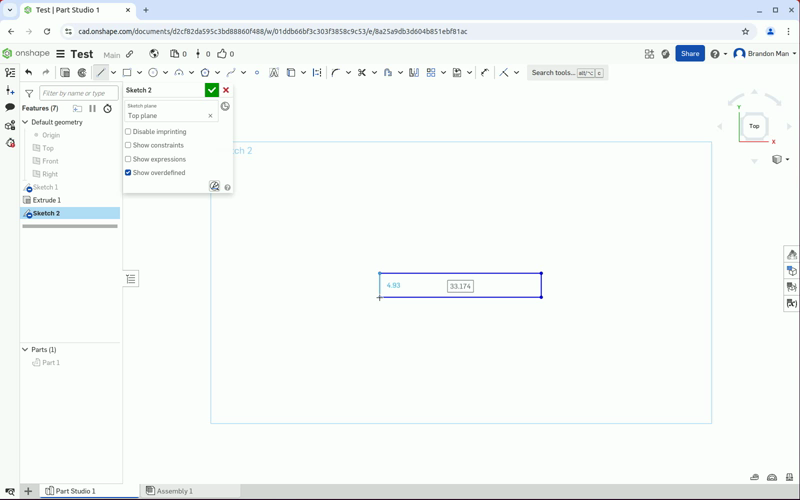
click(379, 297)
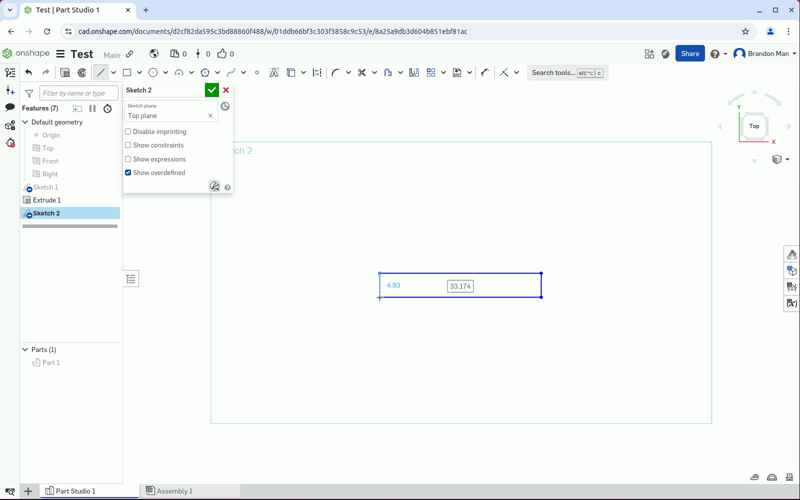
key(esc)
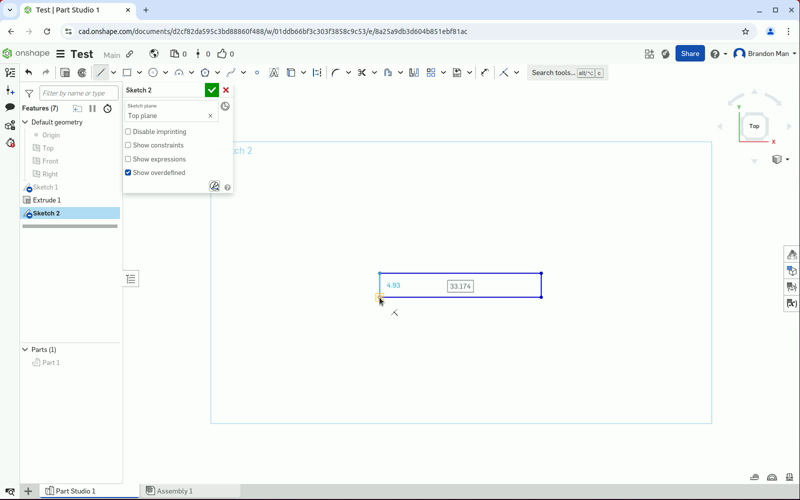
mouse_move(512, 292)
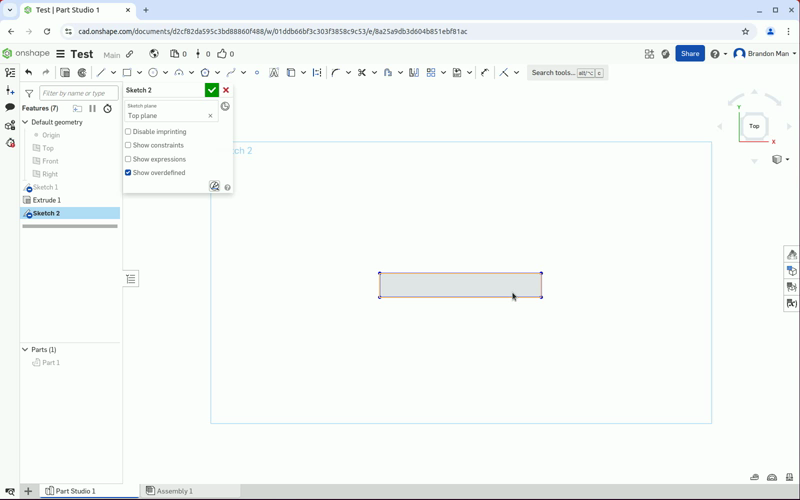
click(512, 292)
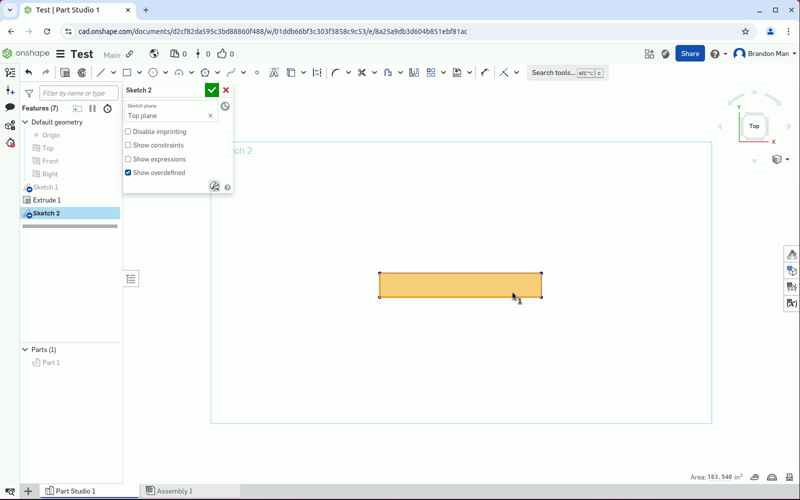
mouse_move(73, 352)
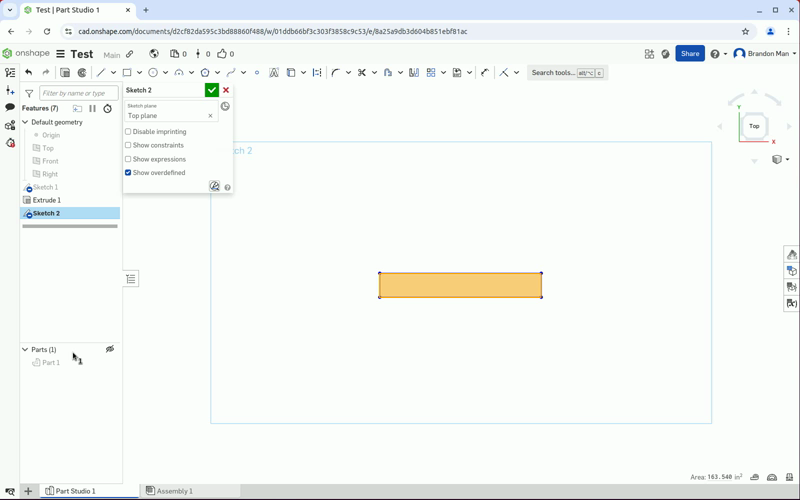
key(shift+y)
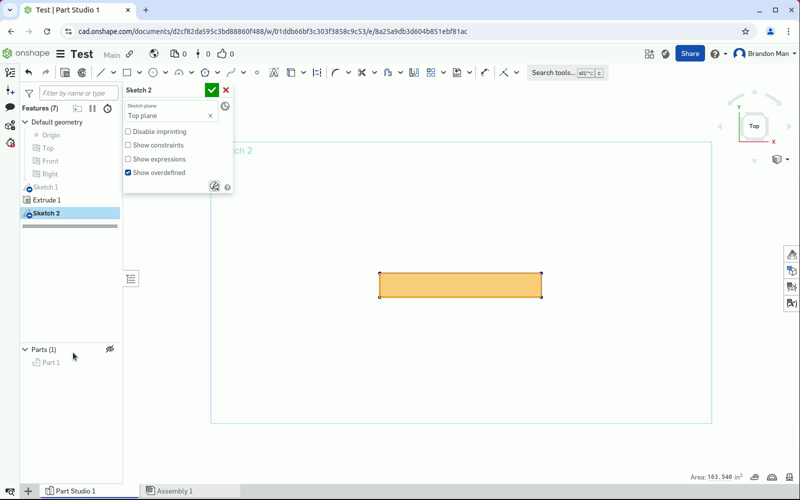
key(shift+e)
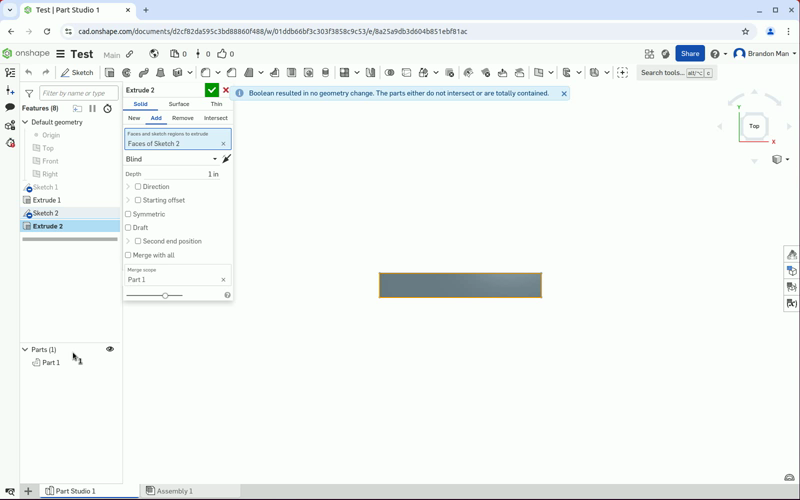
mouse_move(143, 106)
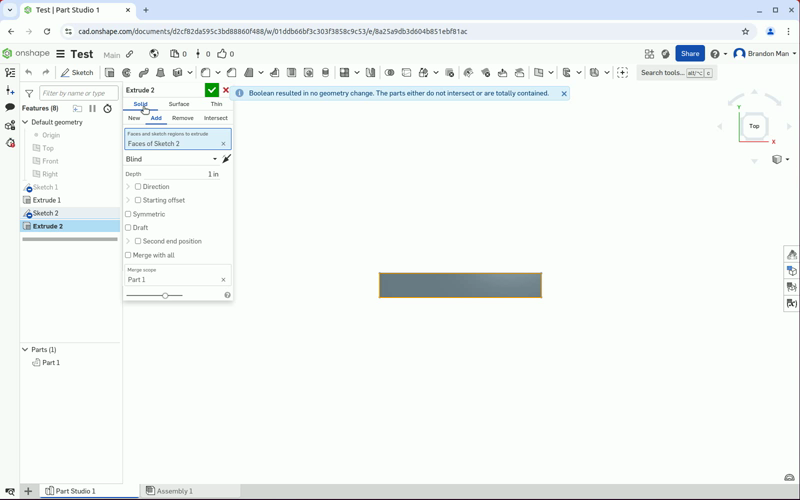
click(143, 106)
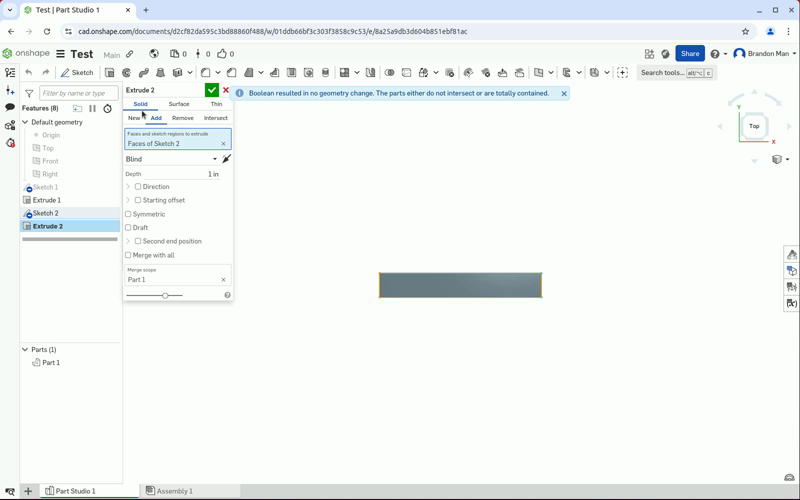
mouse_move(137, 120)
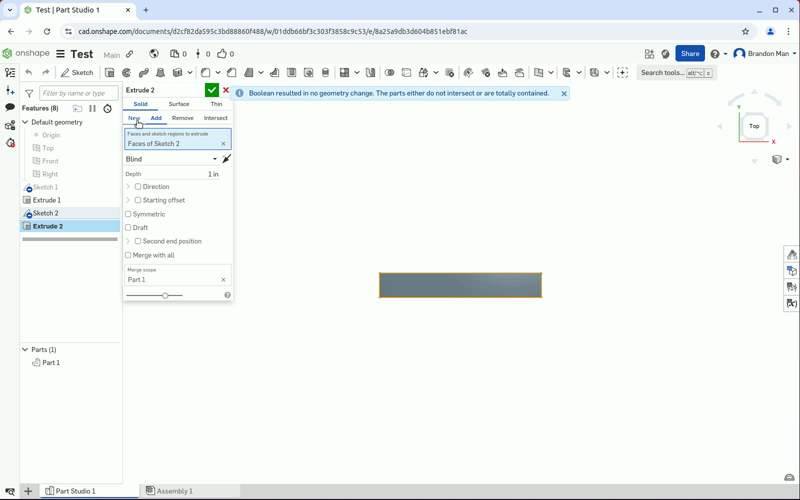
click(137, 120)
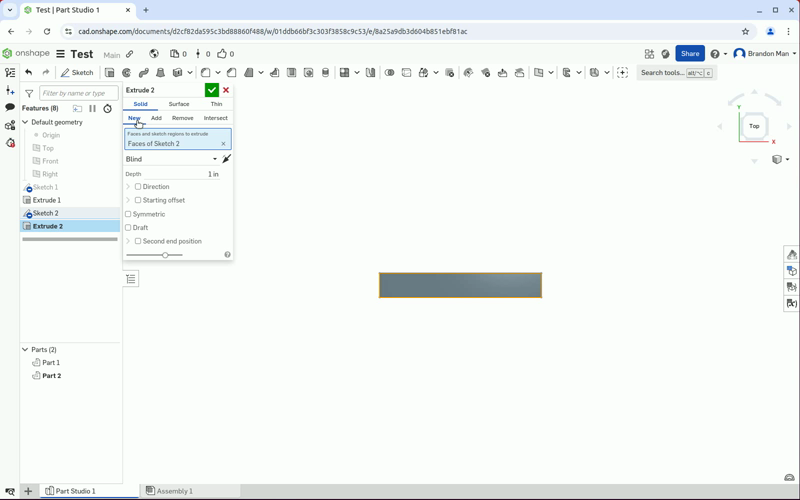
key(tab, 4)
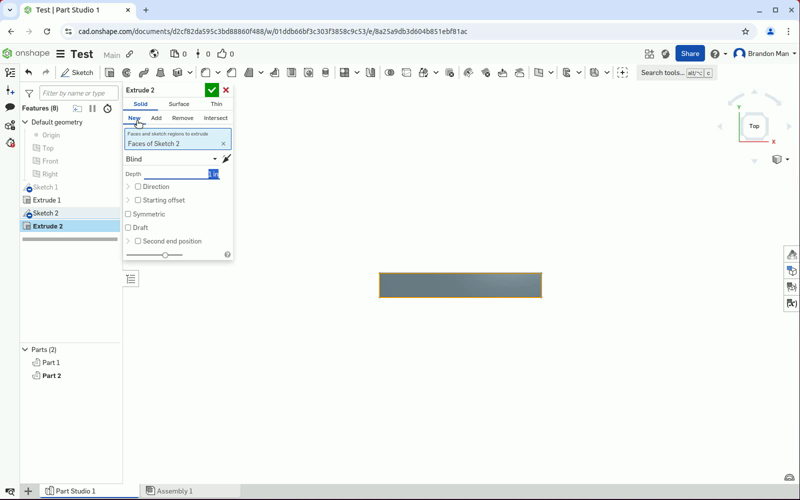
text(8.425)
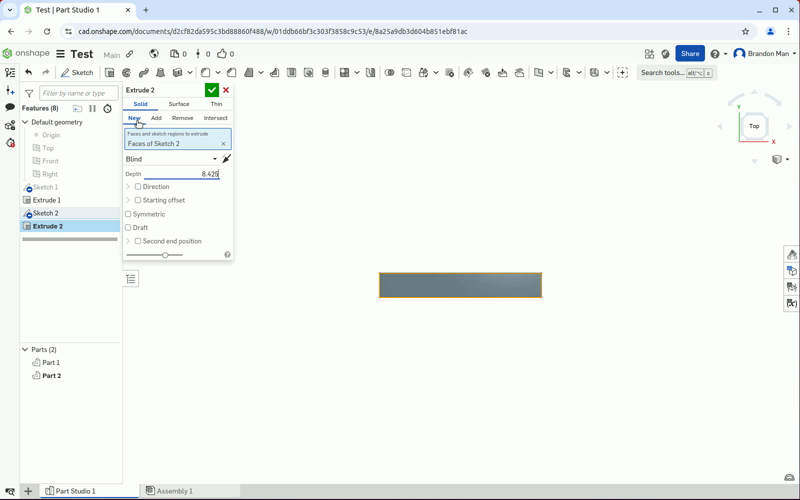
key(tab, 3)
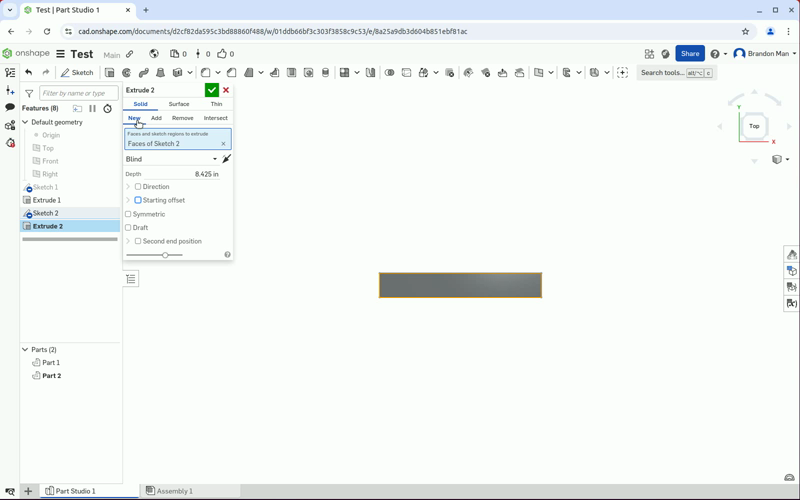
key(tab, 2)
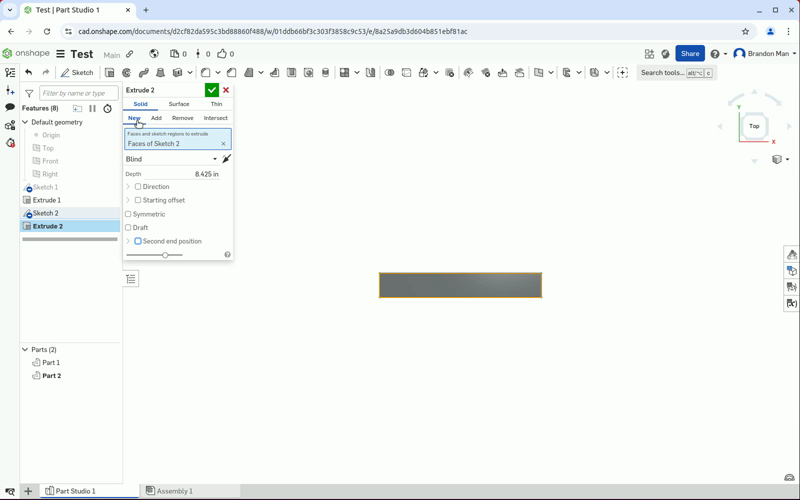
key(space)
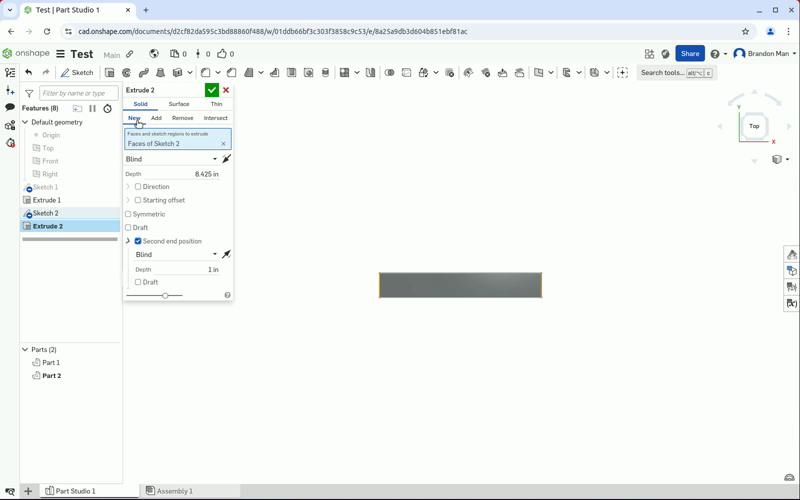
key(tab, 3)
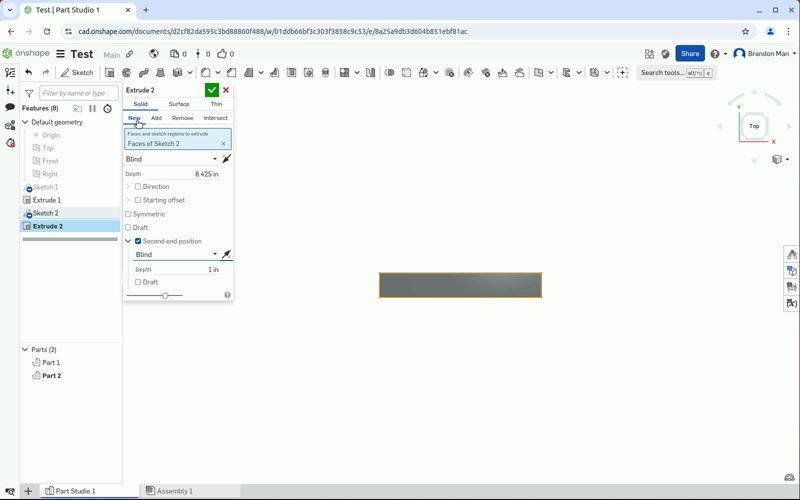
text(8.184)
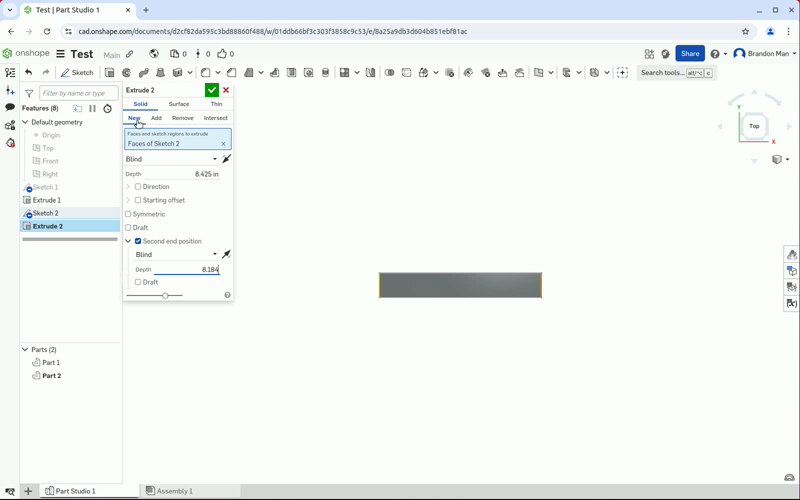
key(enter)
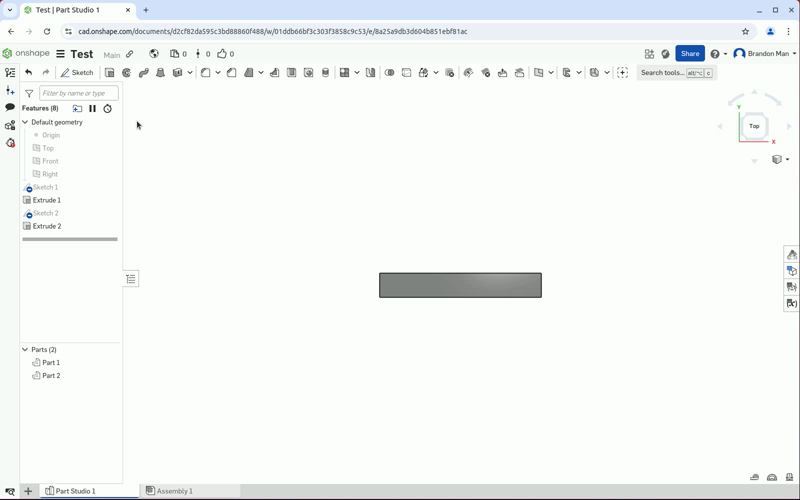
key(shift+h)
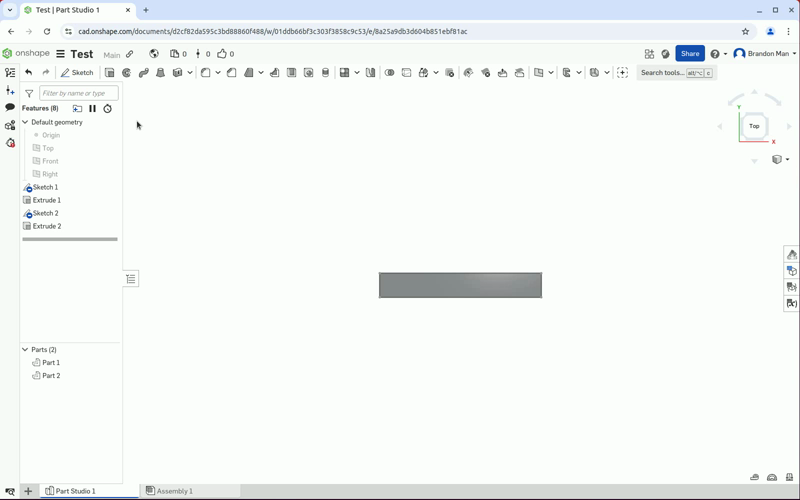
key(shift+h)
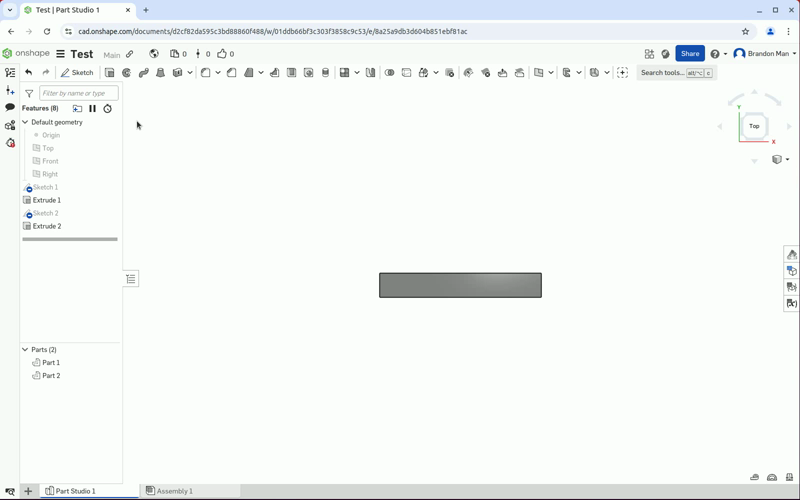
mouse_move(73, 189)
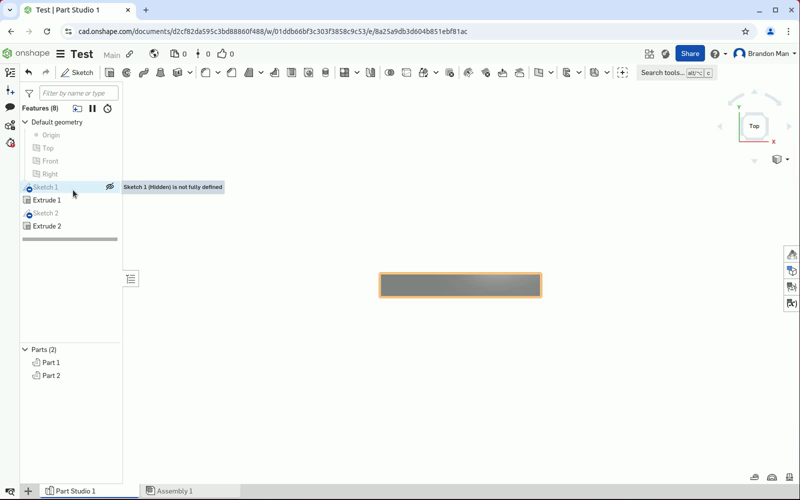
click(73, 189)
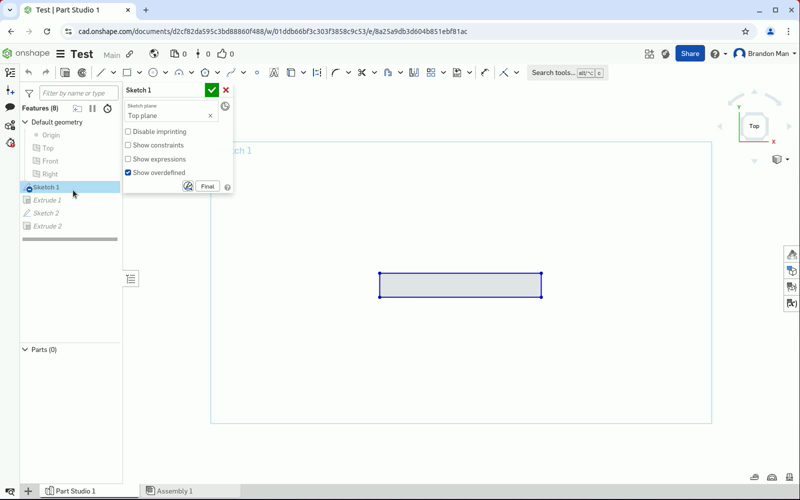
mouse_move(229, 92)
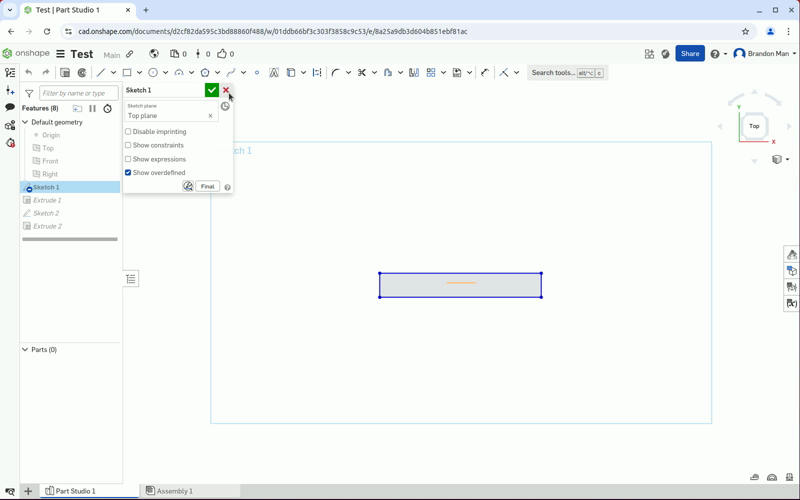
click(229, 92)
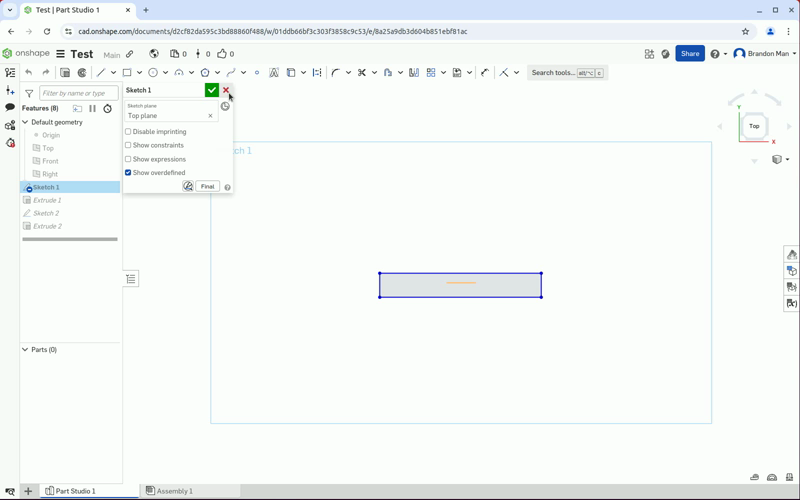
key(shift+s)
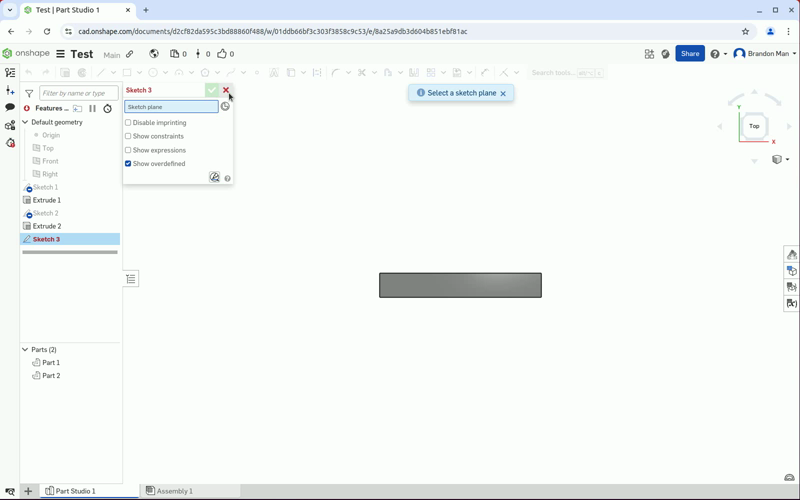
mouse_move(73, 150)
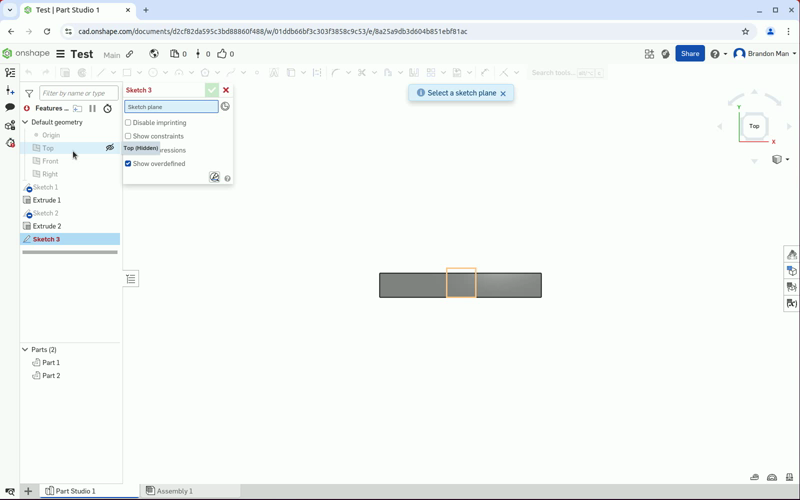
click(73, 150)
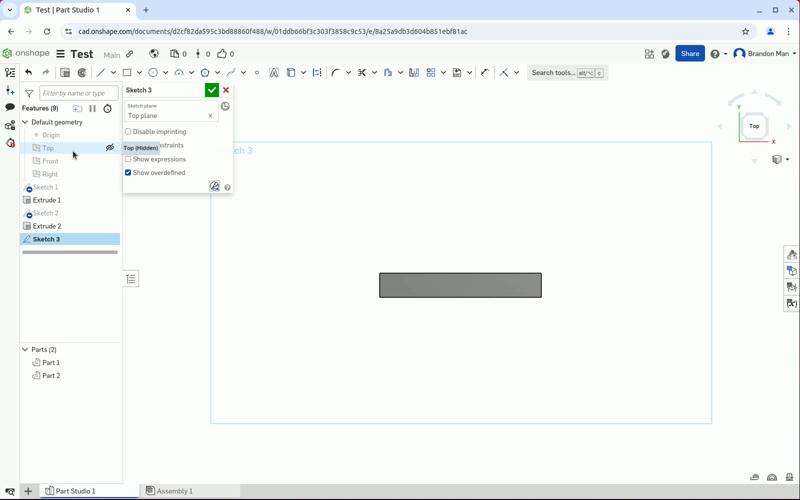
mouse_move(73, 352)
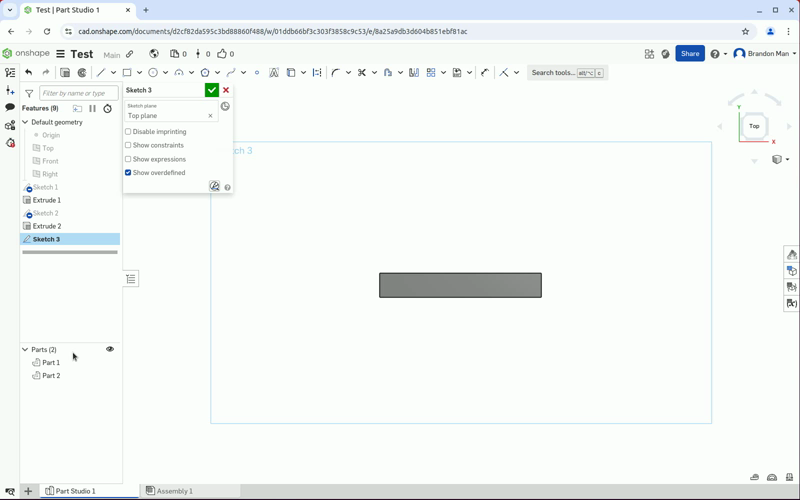
key(y)
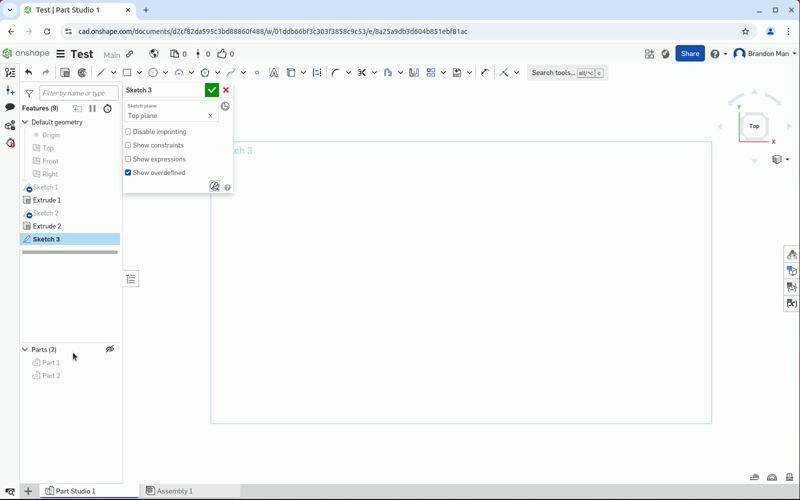
key(l)
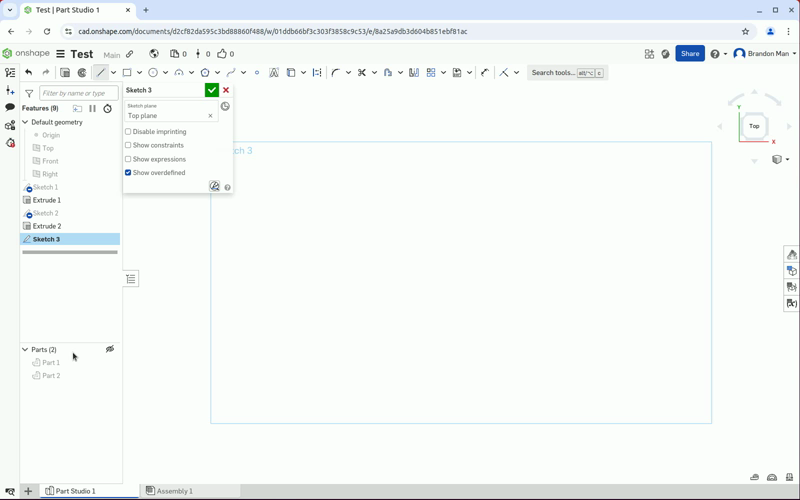
key_down(shift)
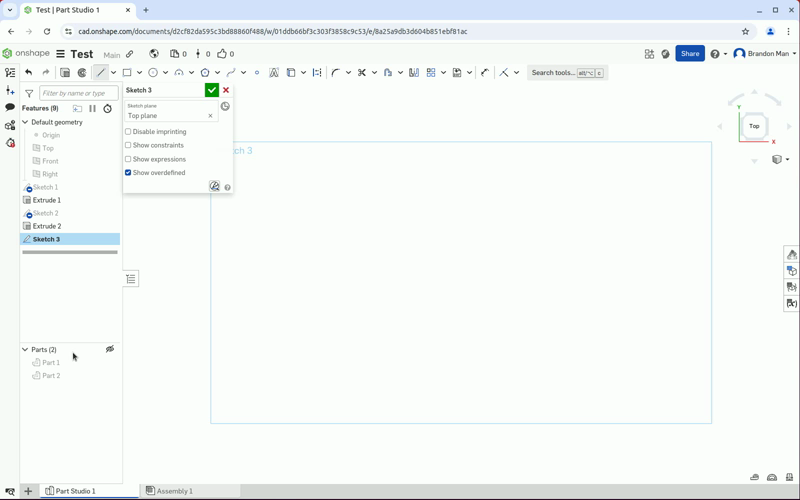
mouse_move(379, 300)
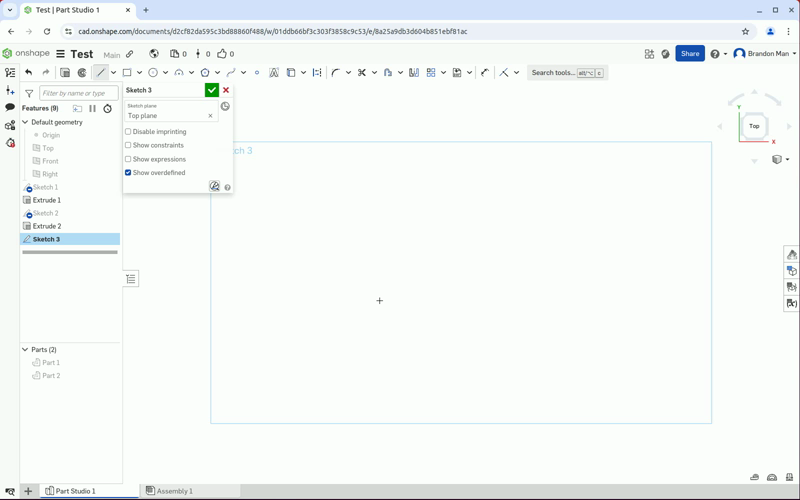
click(379, 300)
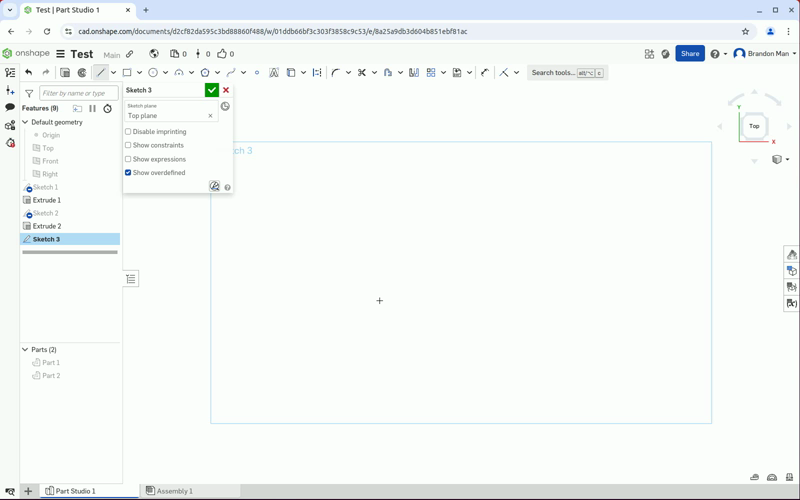
key_up(shift)
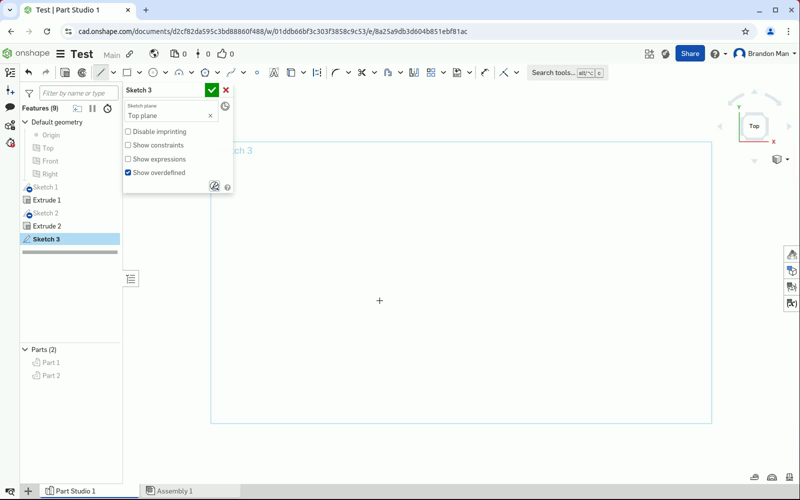
key_down(shift)
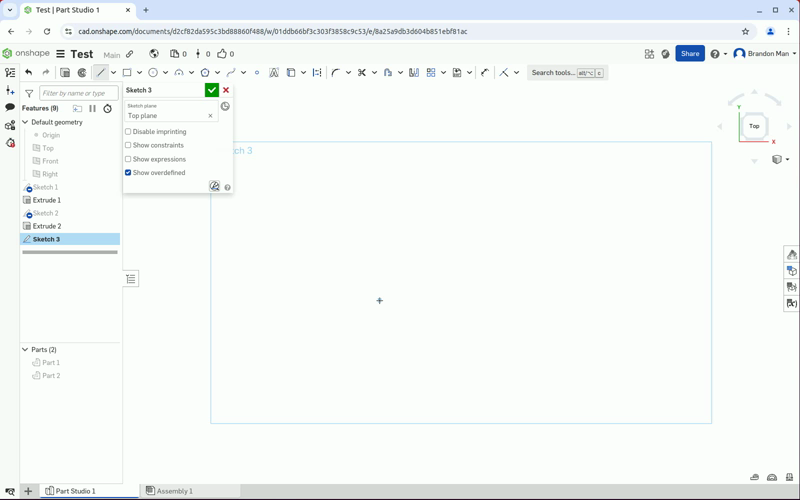
mouse_move(541, 300)
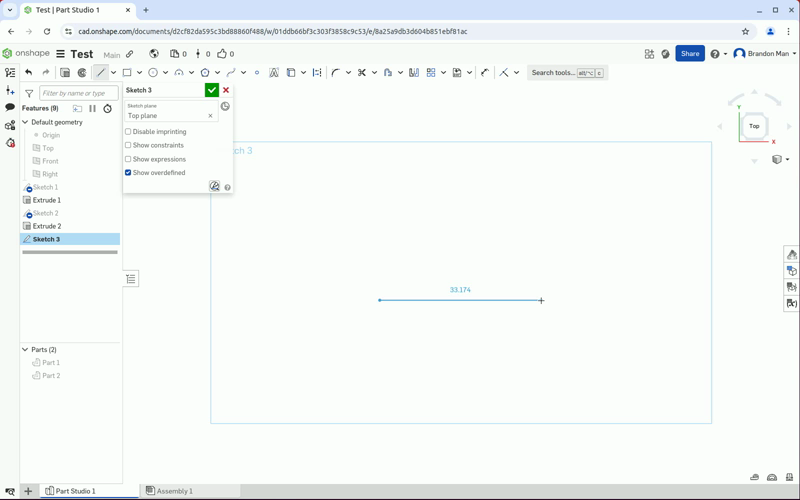
click(541, 300)
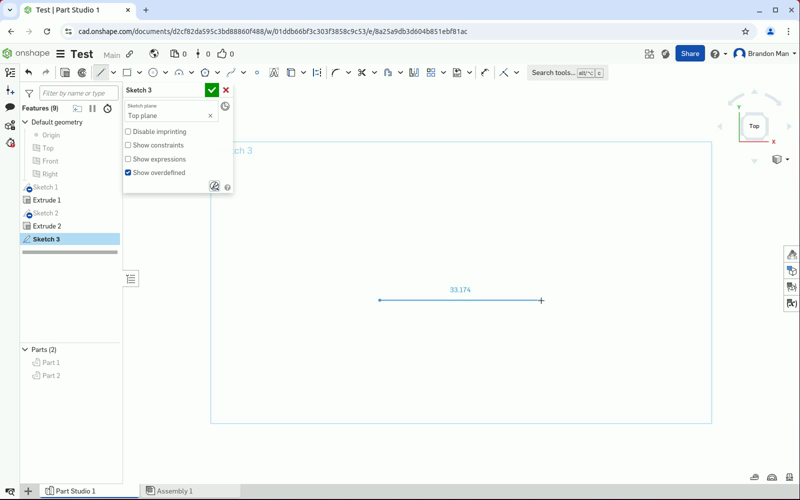
key_up(shift)
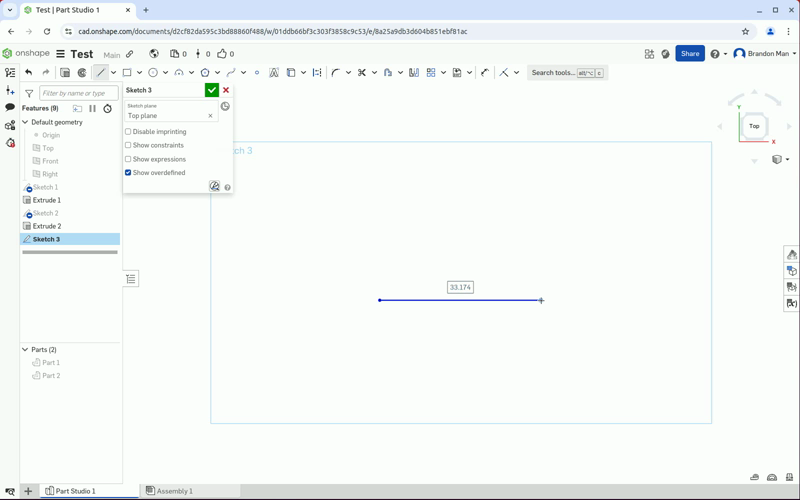
key_down(shift)
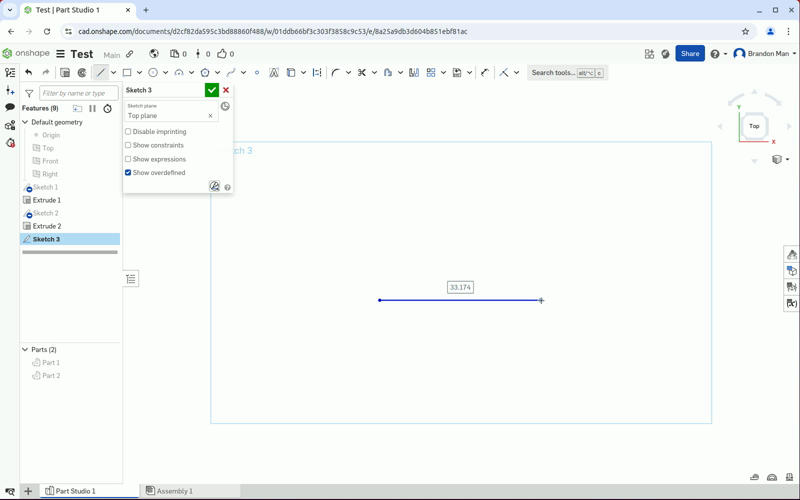
mouse_move(571, 300)
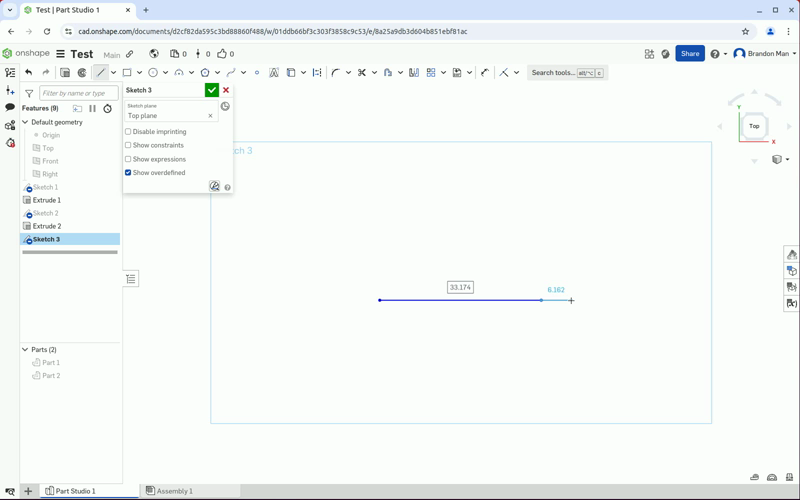
mouse_move(541, 297)
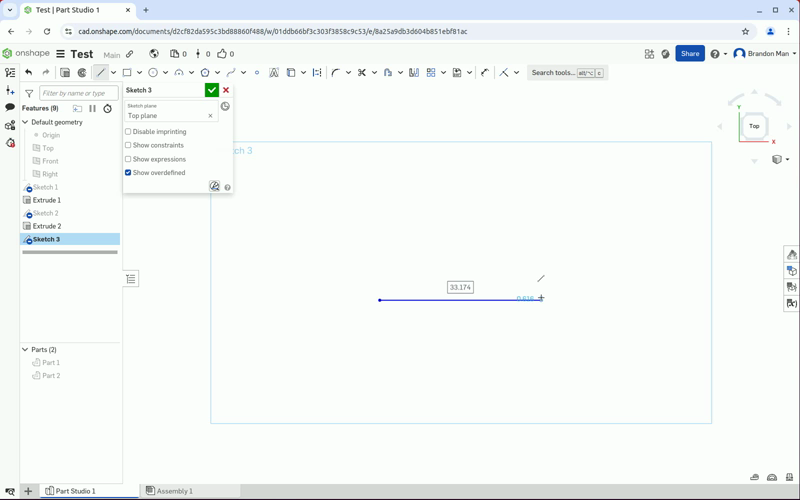
scroll(6)
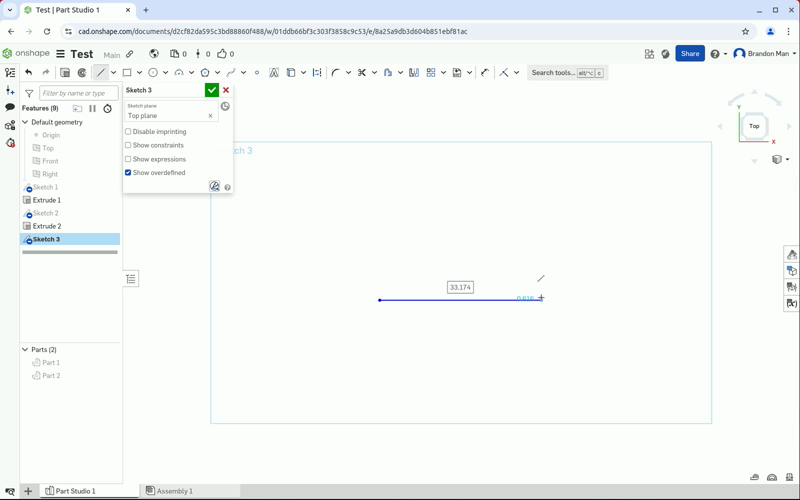
scroll(6)
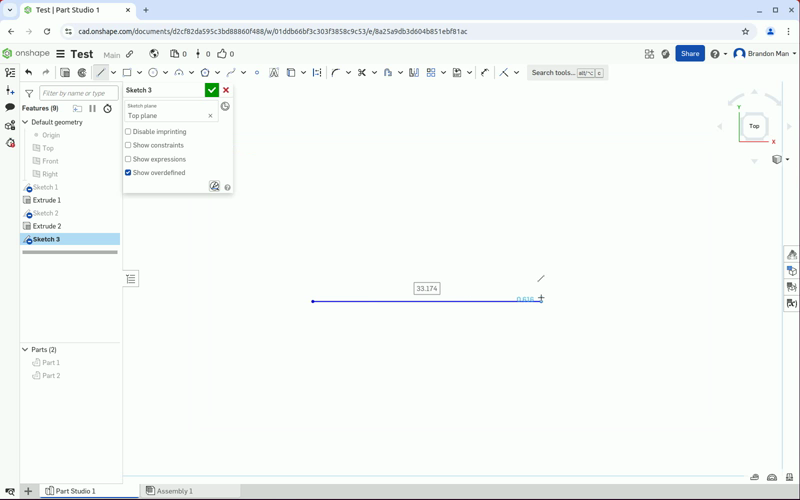
scroll(6)
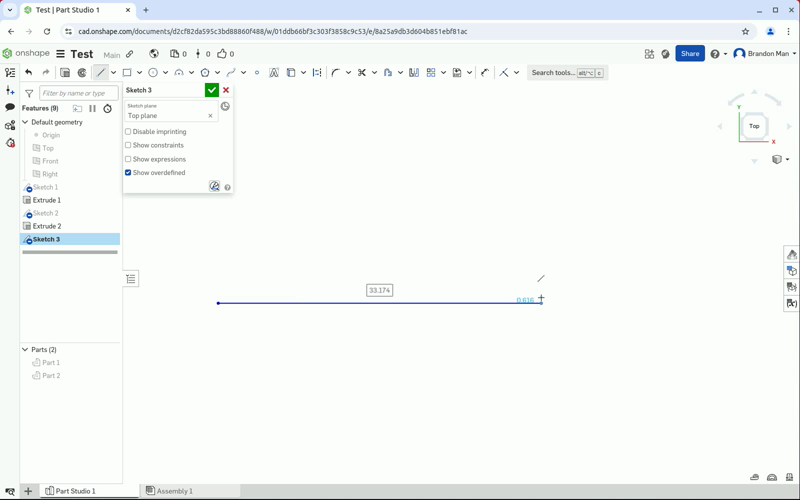
scroll(6)
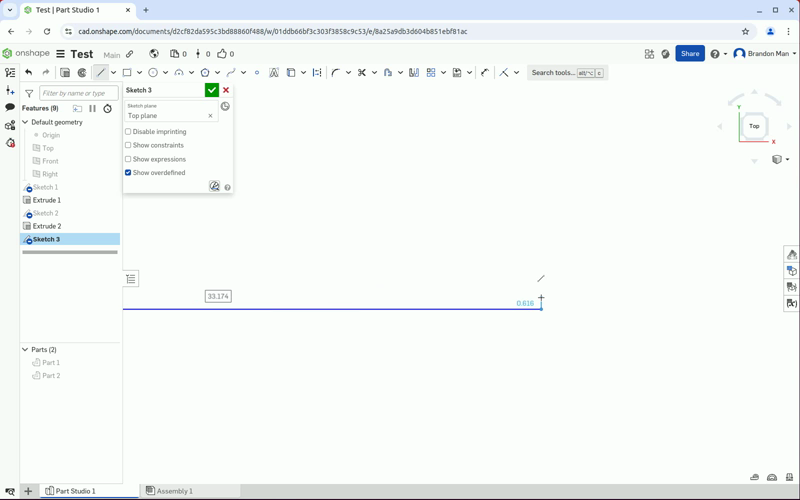
scroll(6)
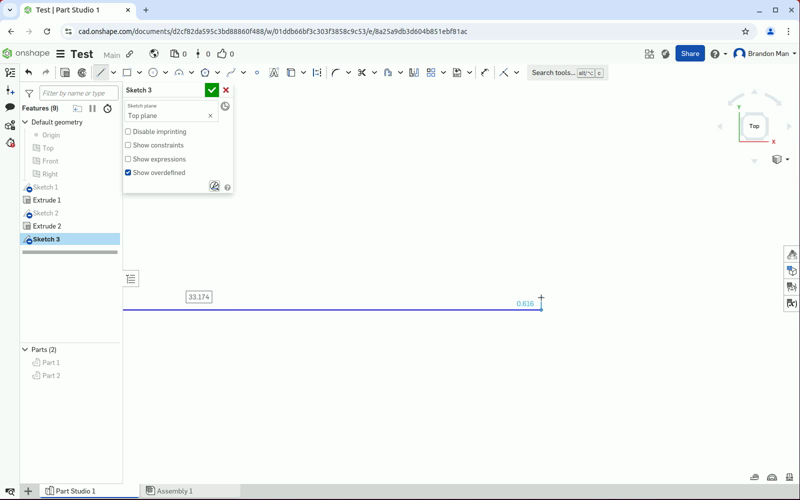
scroll(6)
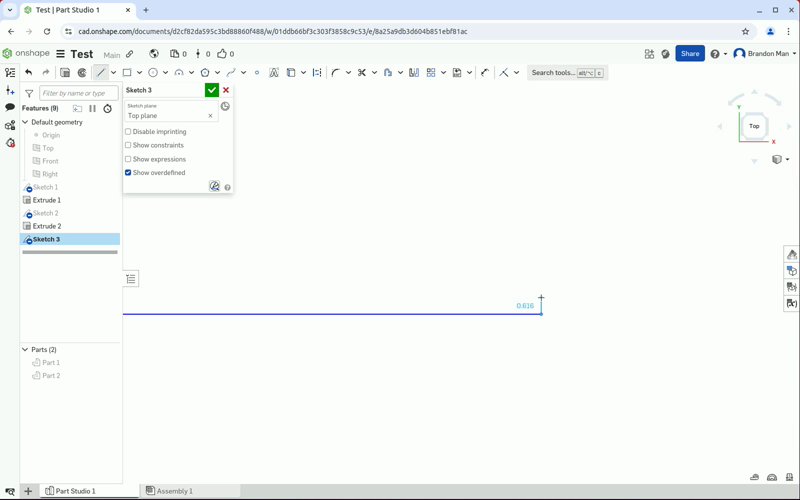
scroll(6)
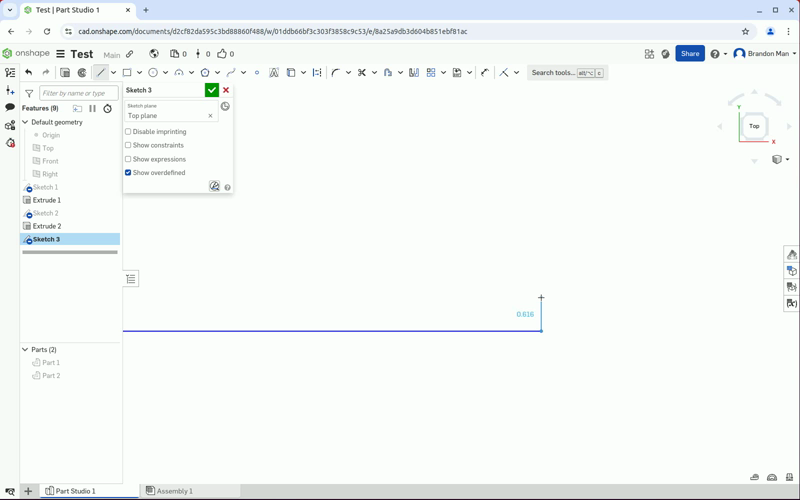
click(541, 297)
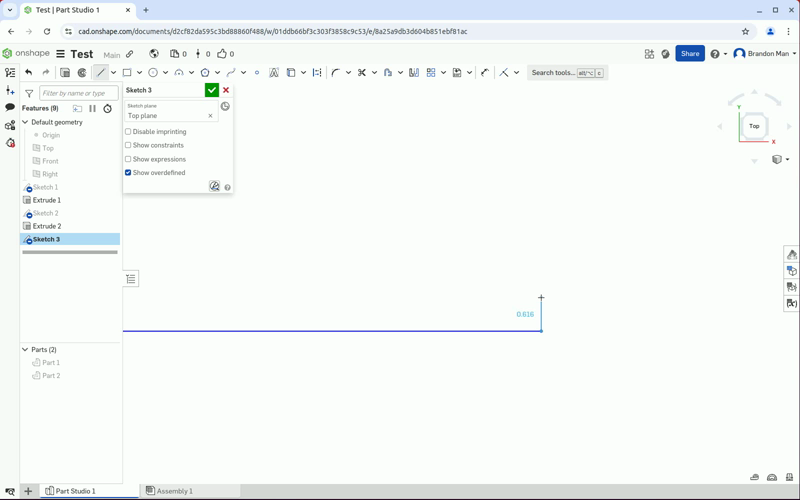
scroll(-6)
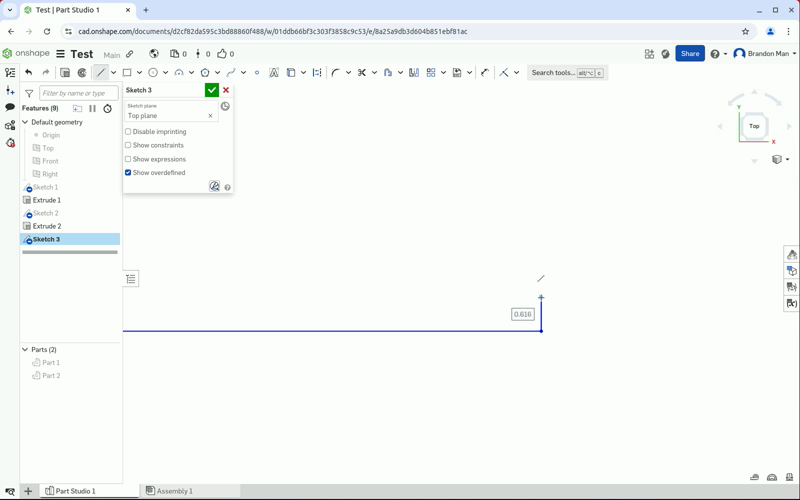
scroll(-6)
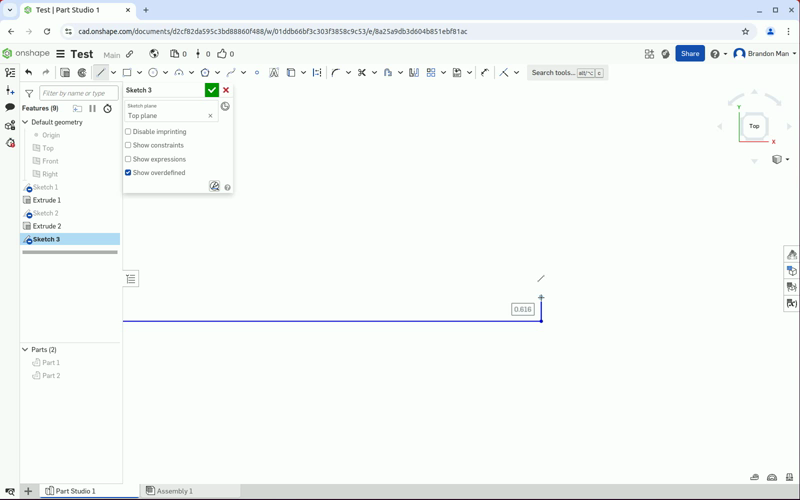
scroll(-6)
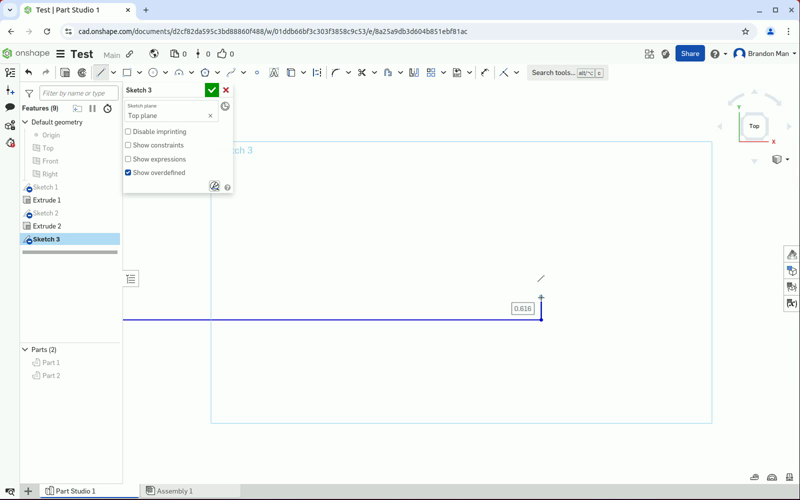
scroll(-6)
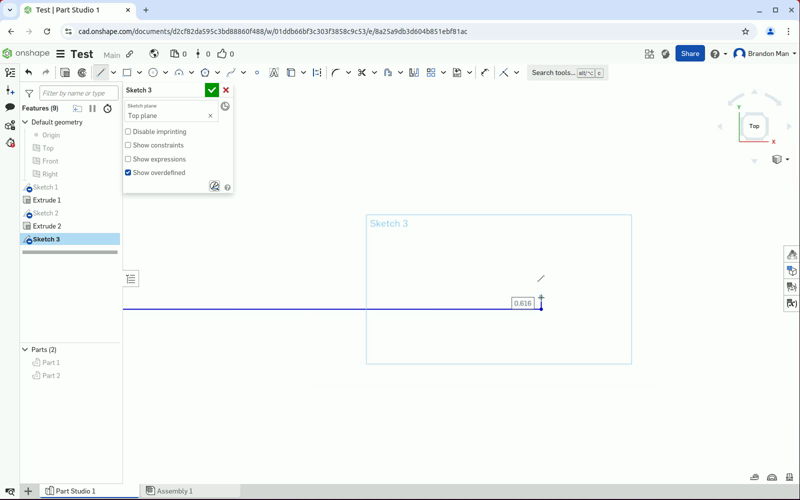
scroll(-6)
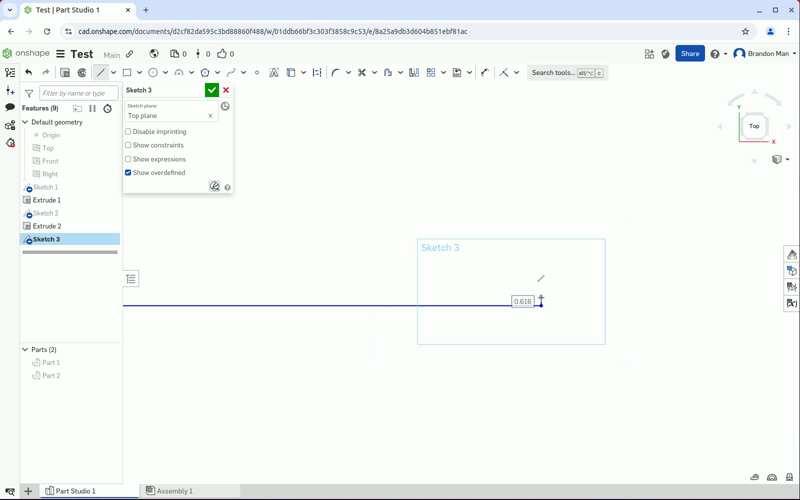
scroll(-6)
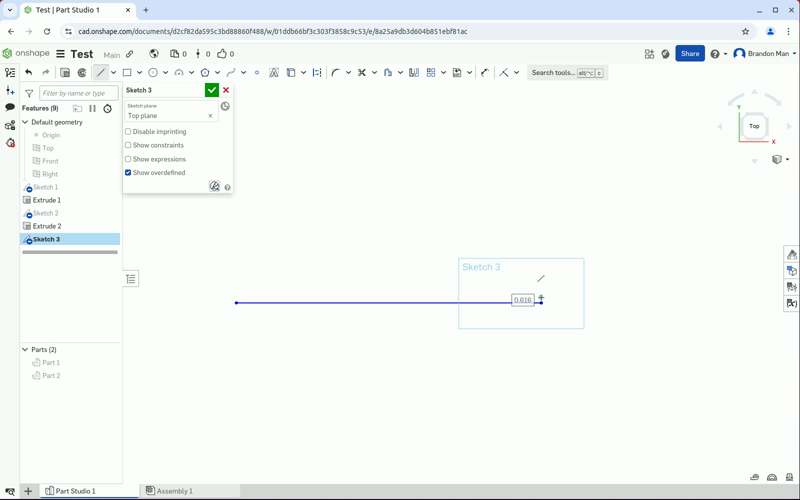
scroll(-6)
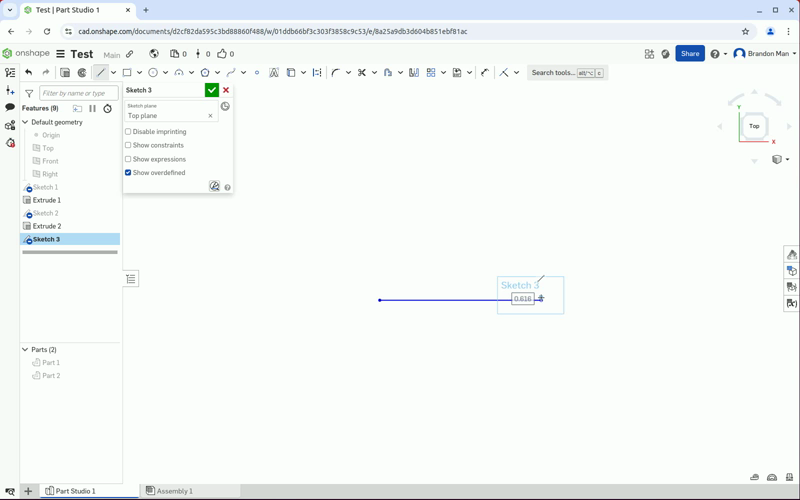
key_up(shift)
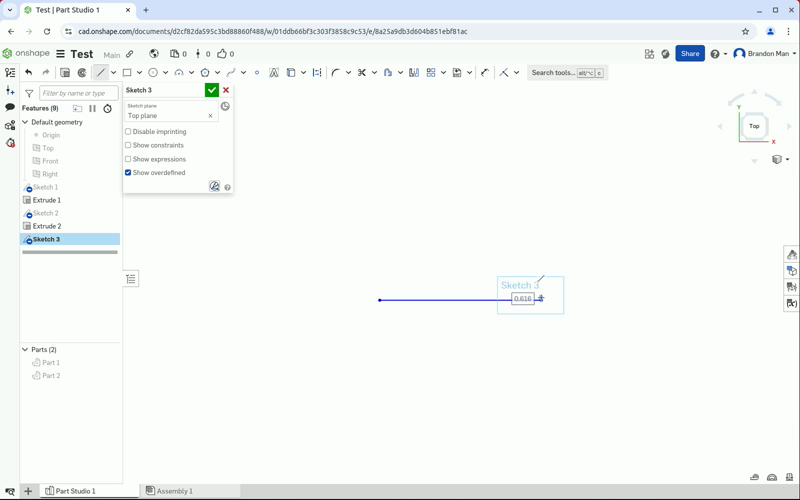
key_down(shift)
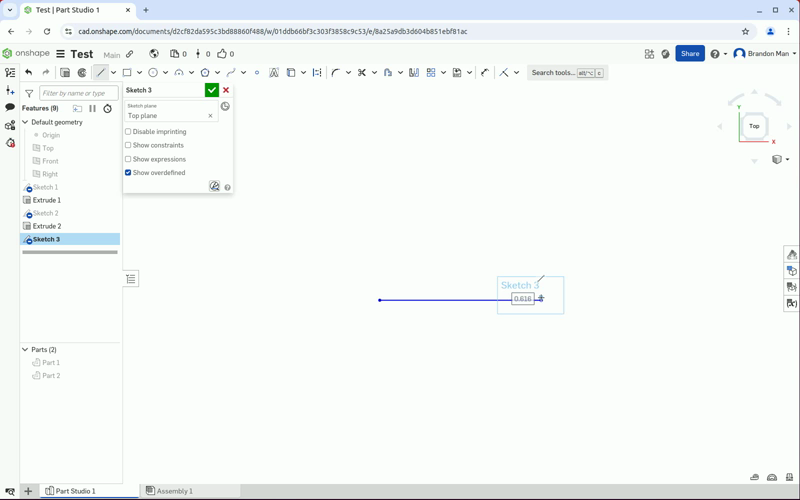
mouse_move(379, 297)
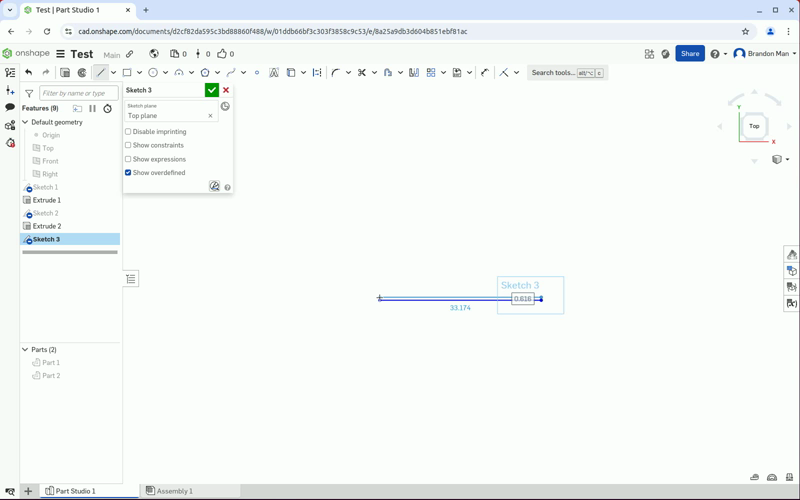
scroll(6)
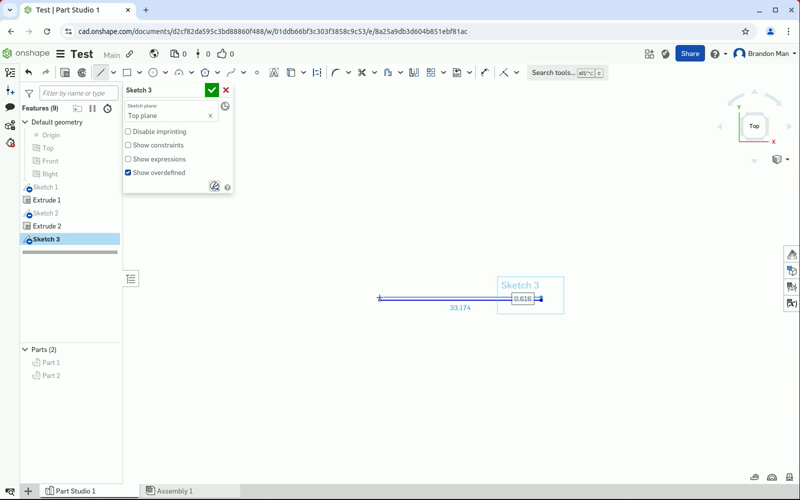
scroll(6)
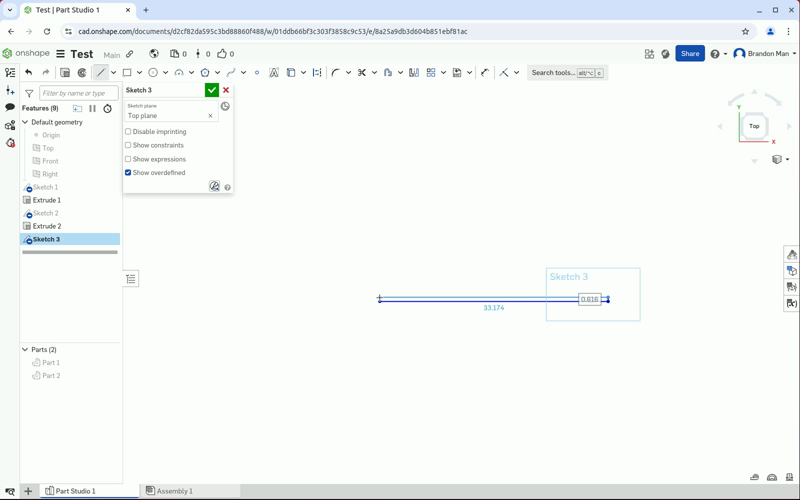
scroll(6)
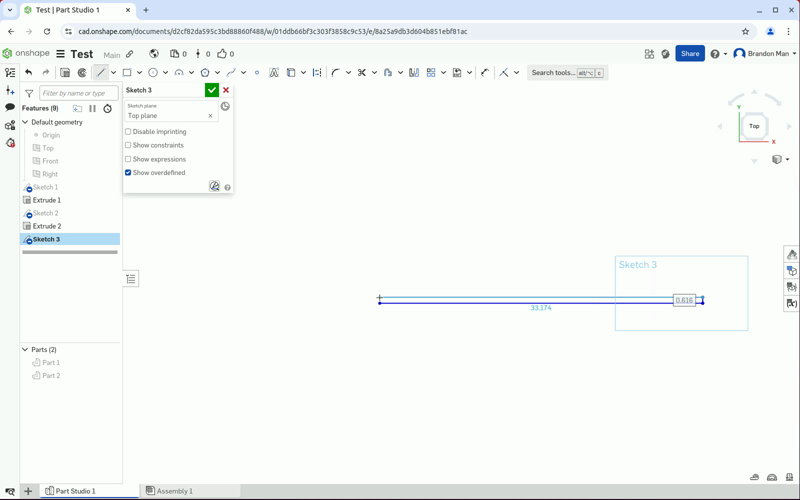
scroll(6)
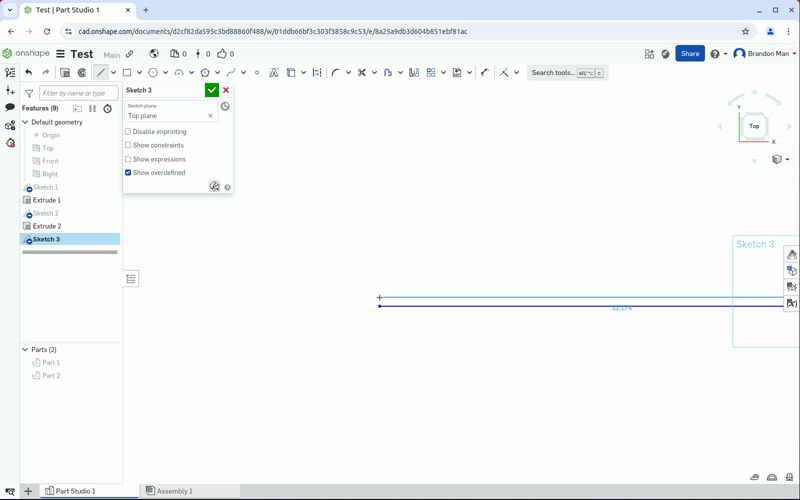
scroll(6)
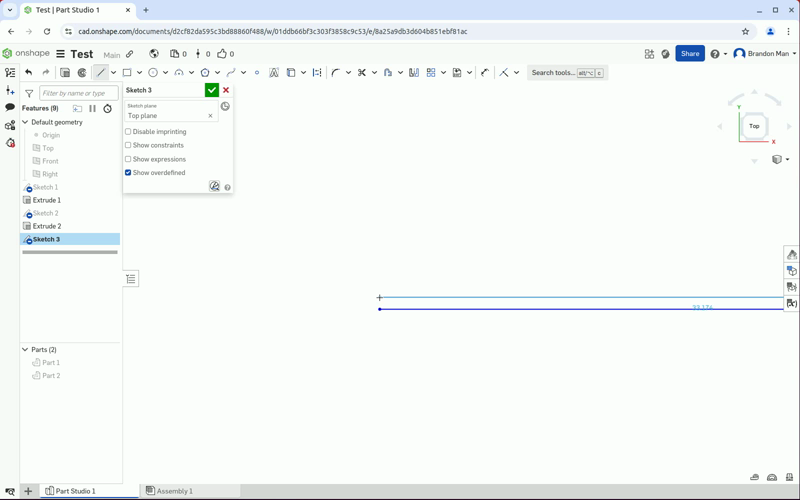
scroll(6)
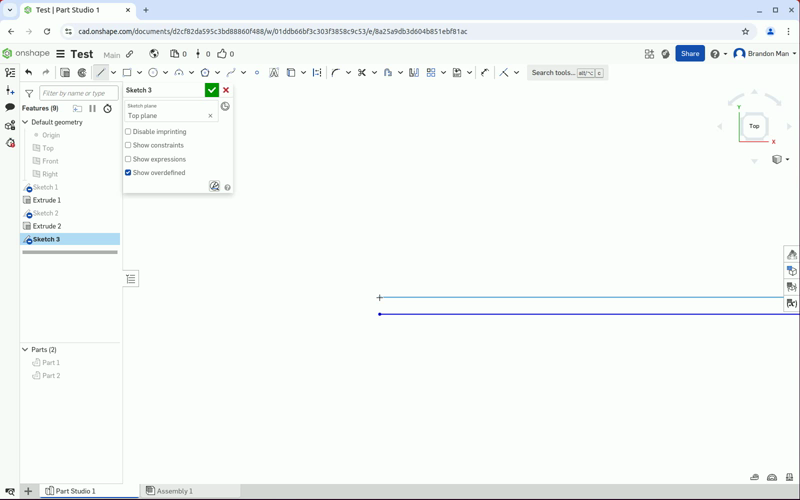
scroll(6)
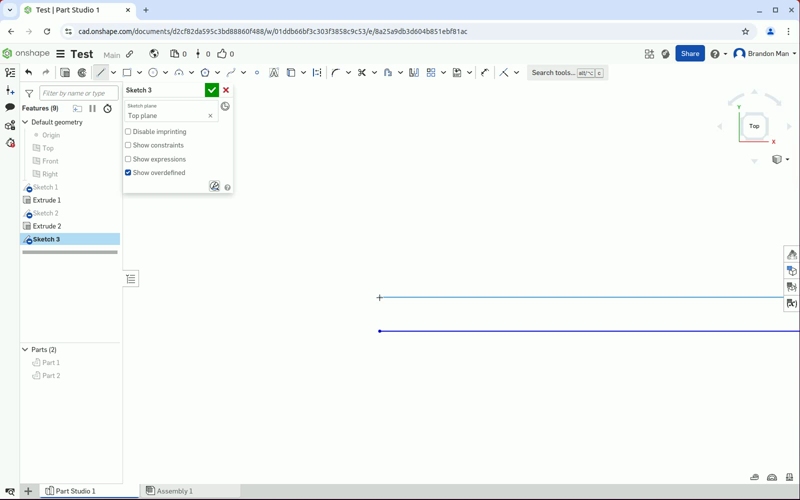
click(379, 297)
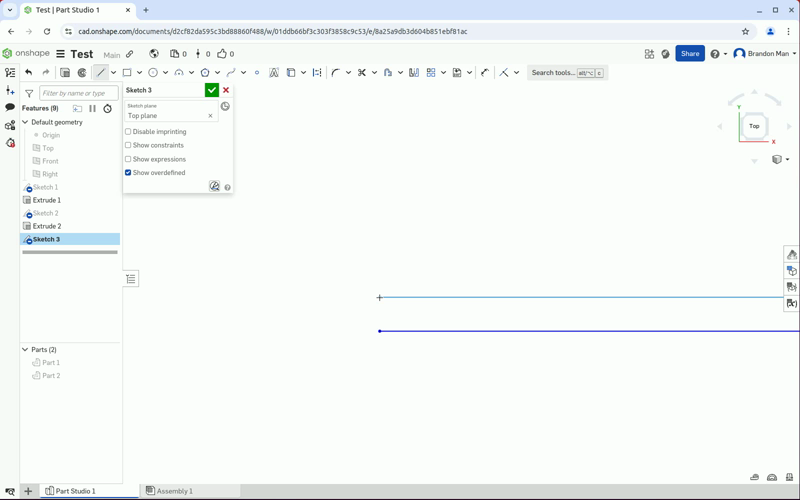
scroll(-6)
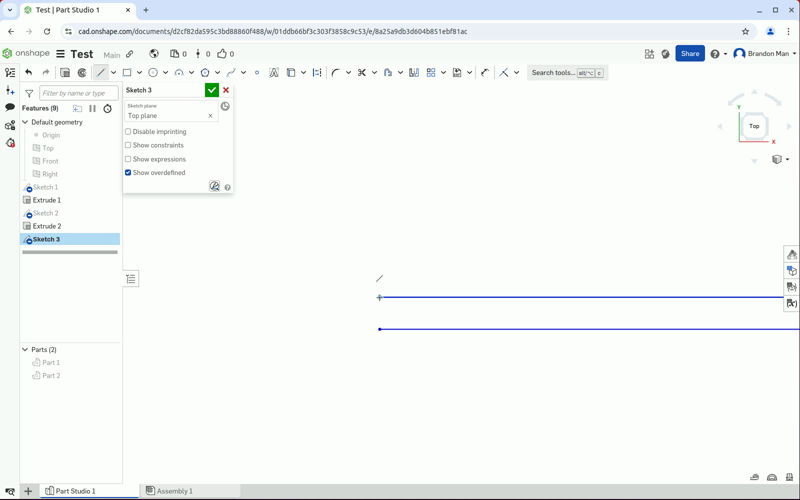
scroll(-6)
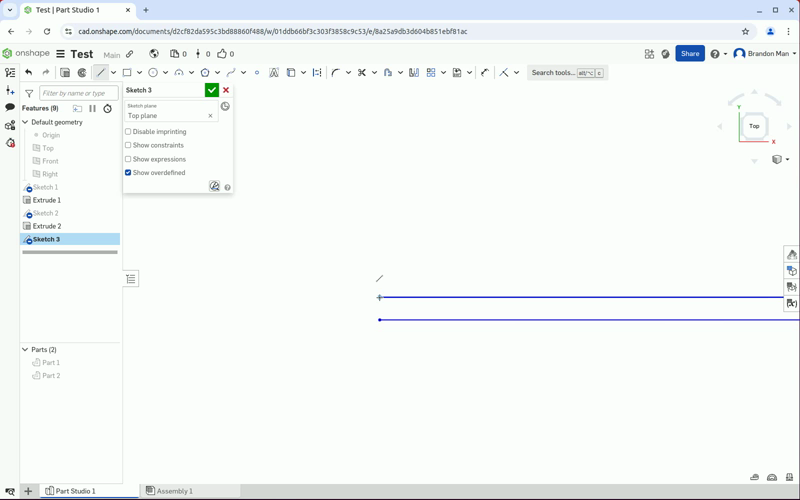
scroll(-6)
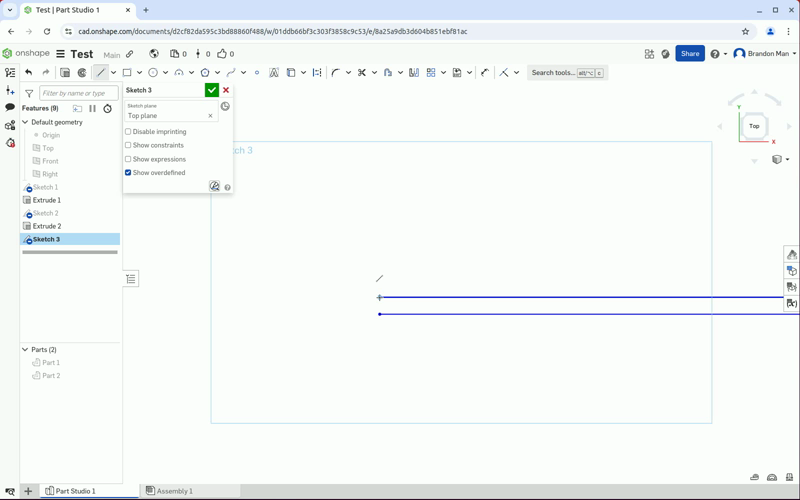
scroll(-6)
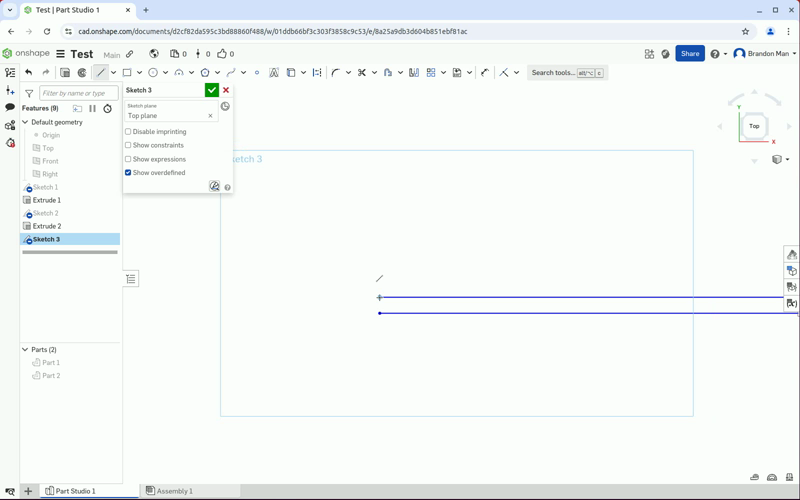
scroll(-6)
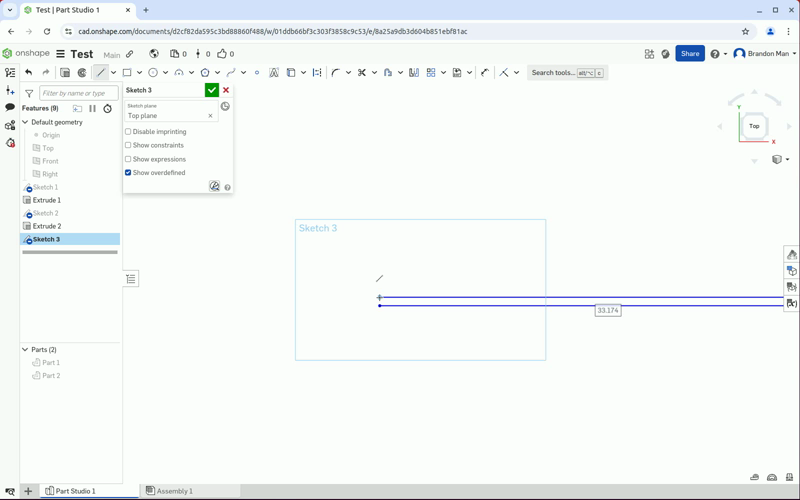
scroll(-6)
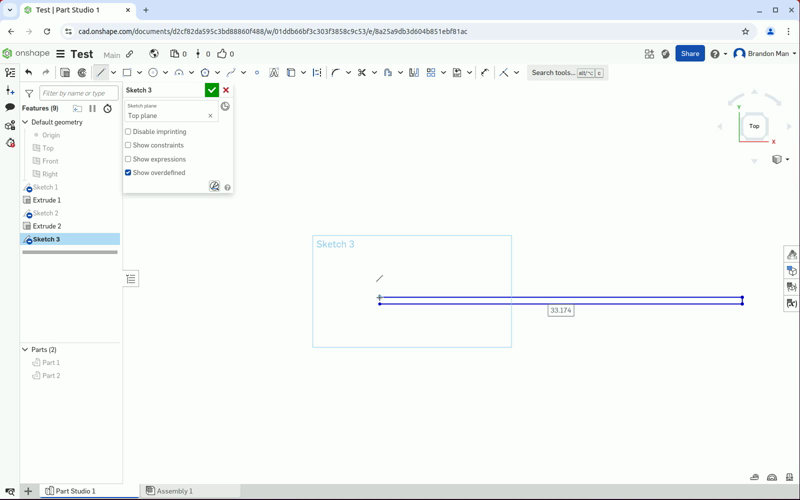
scroll(-6)
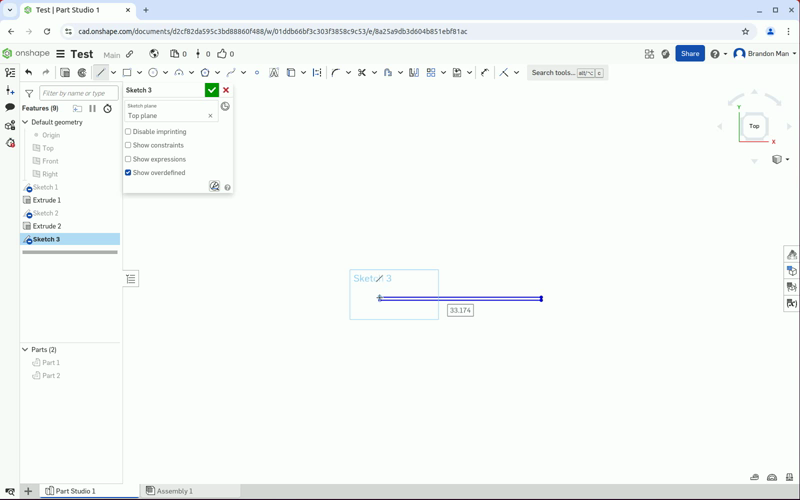
key_up(shift)
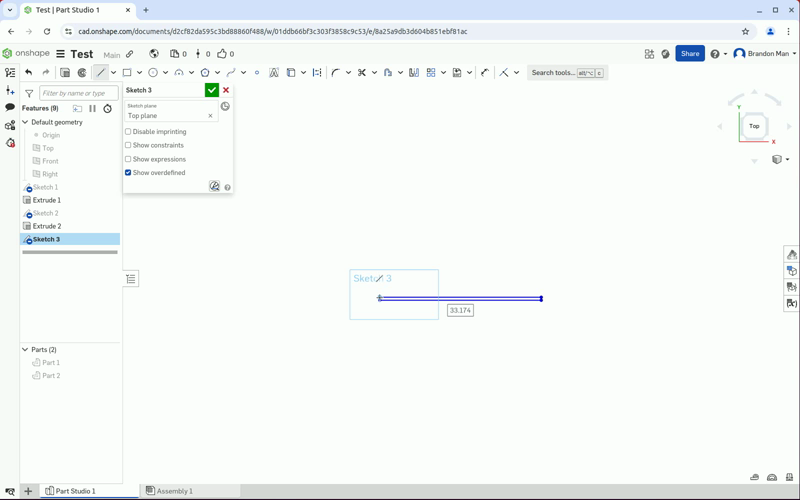
mouse_move(409, 297)
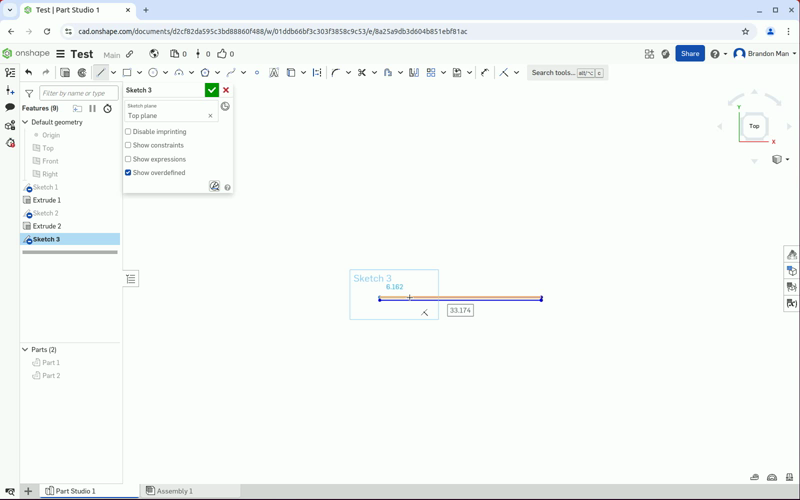
key_down(shift)
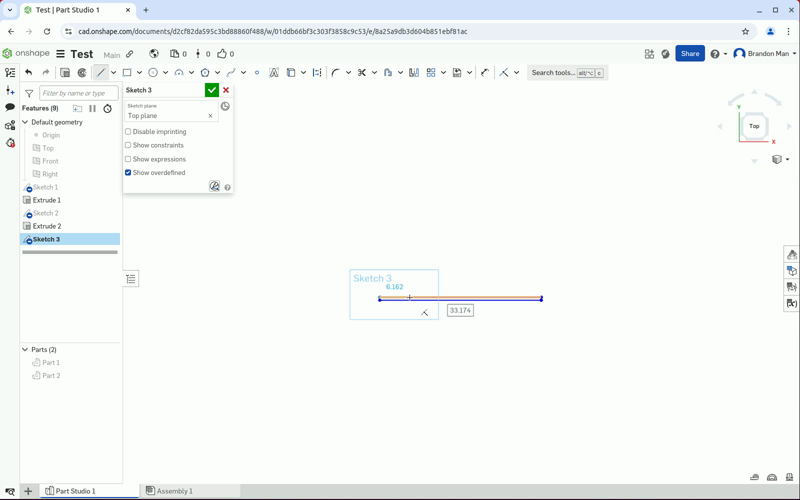
mouse_move(379, 300)
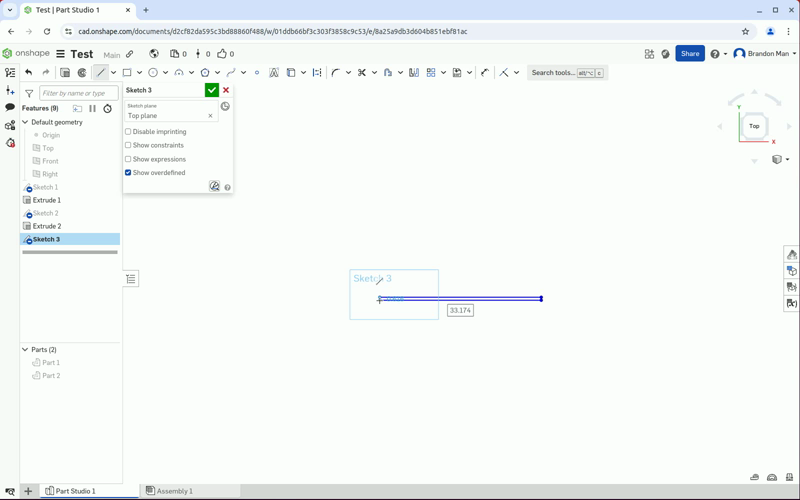
scroll(6)
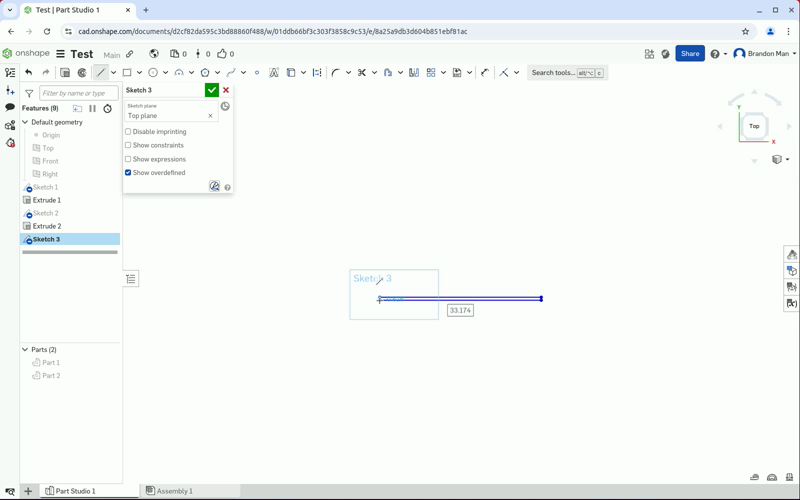
scroll(6)
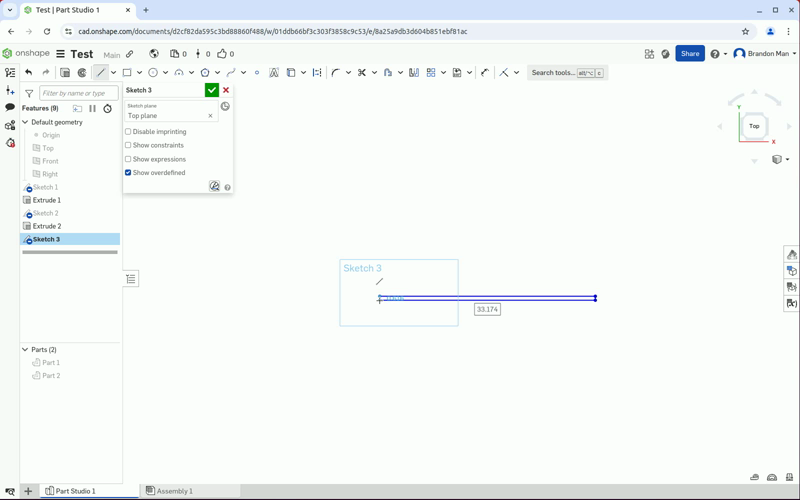
scroll(6)
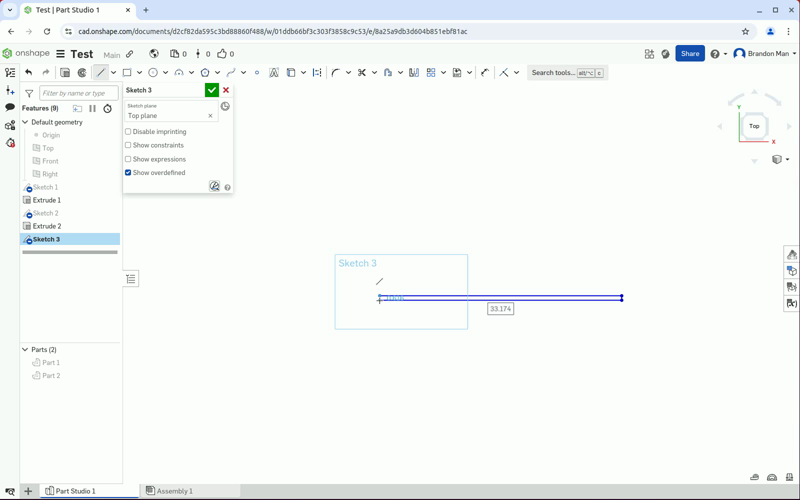
scroll(6)
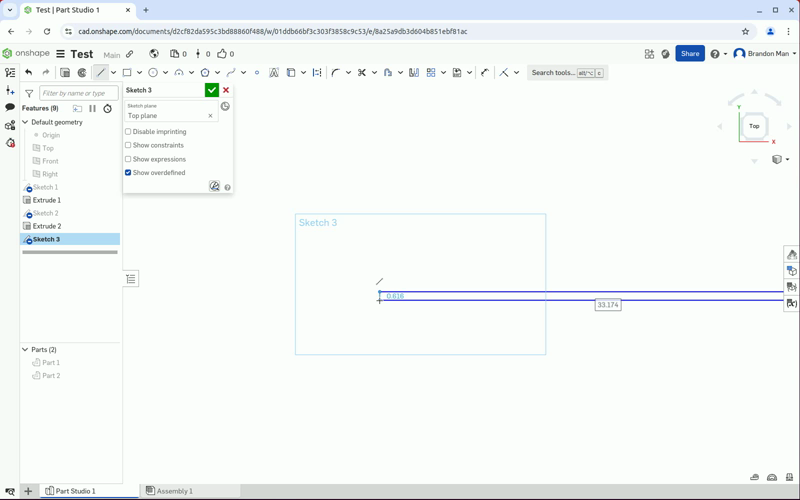
scroll(6)
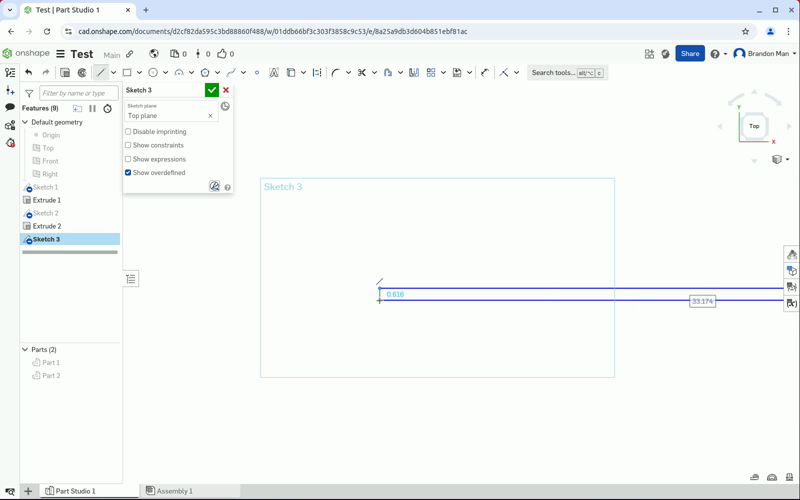
scroll(6)
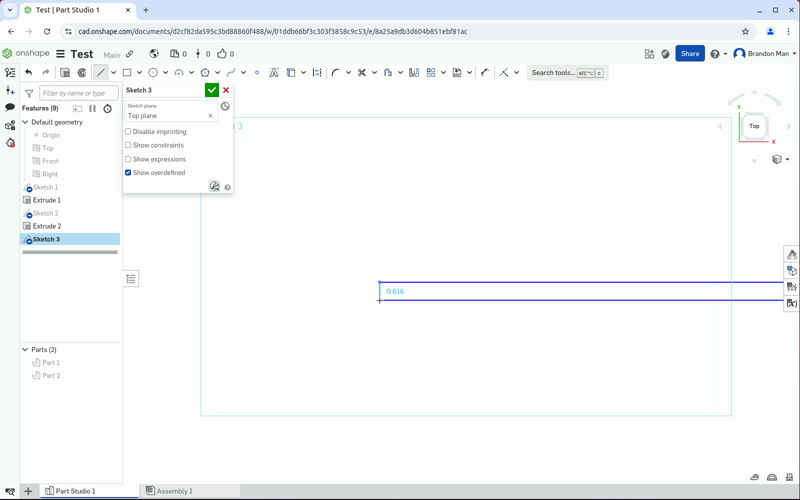
scroll(6)
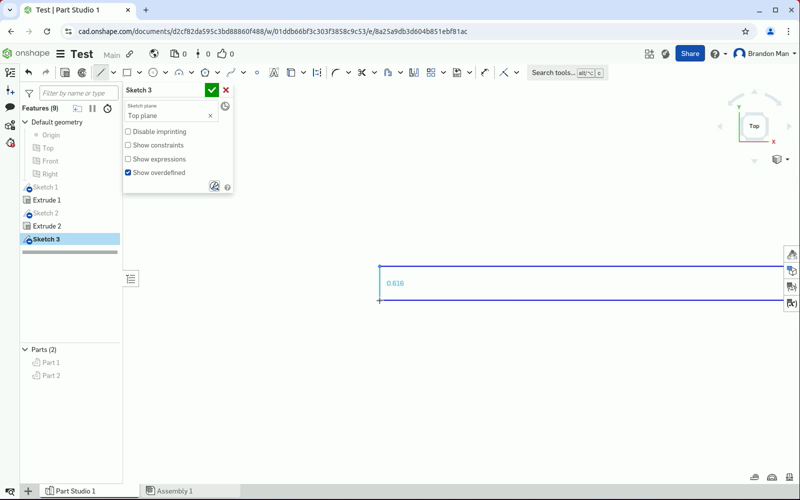
key_up(shift)
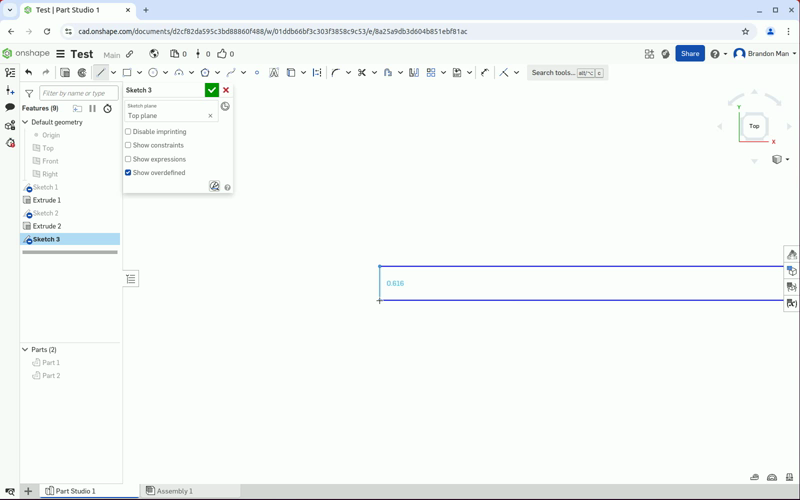
click(379, 300)
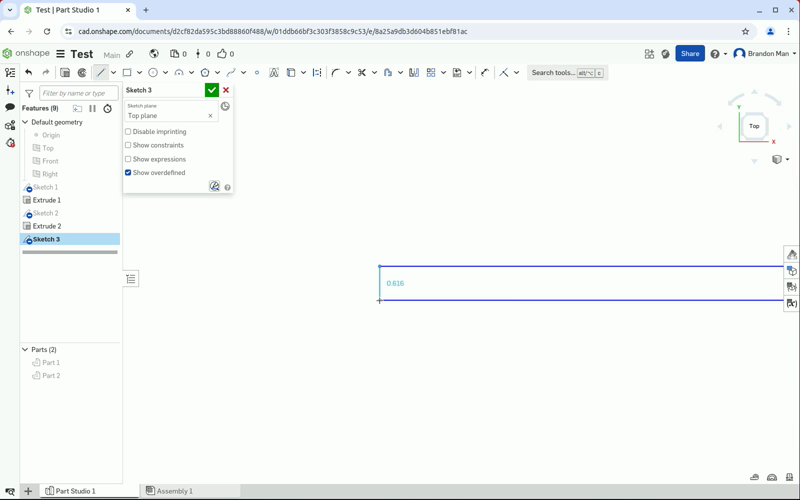
scroll(-6)
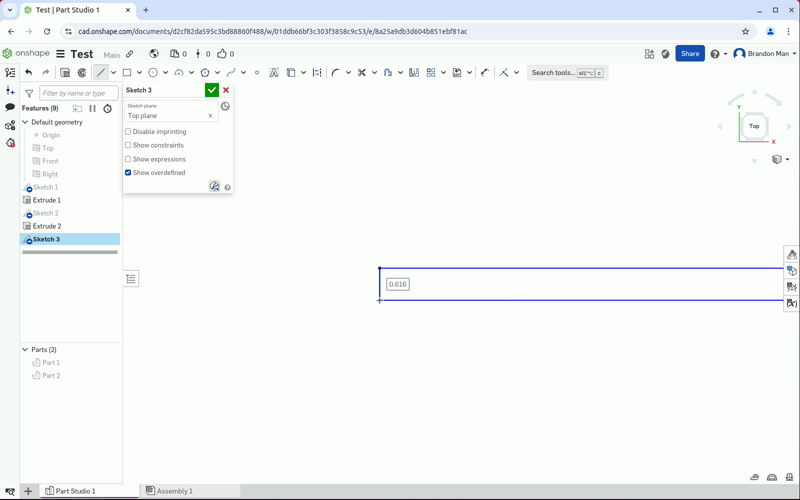
scroll(-6)
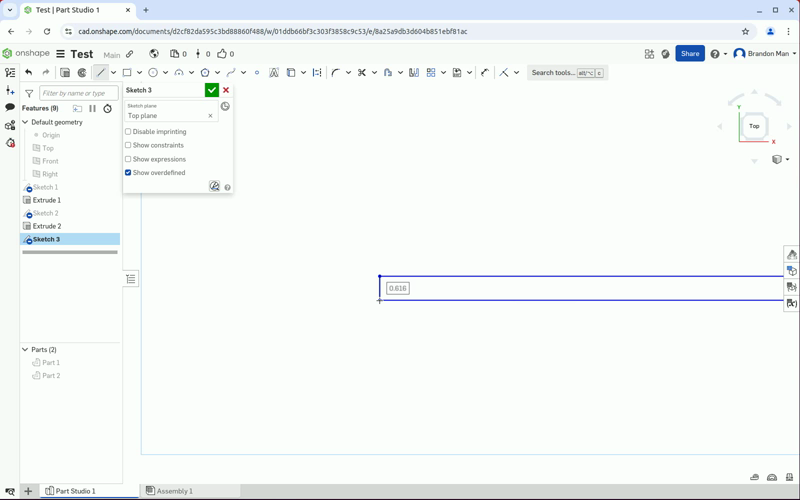
scroll(-6)
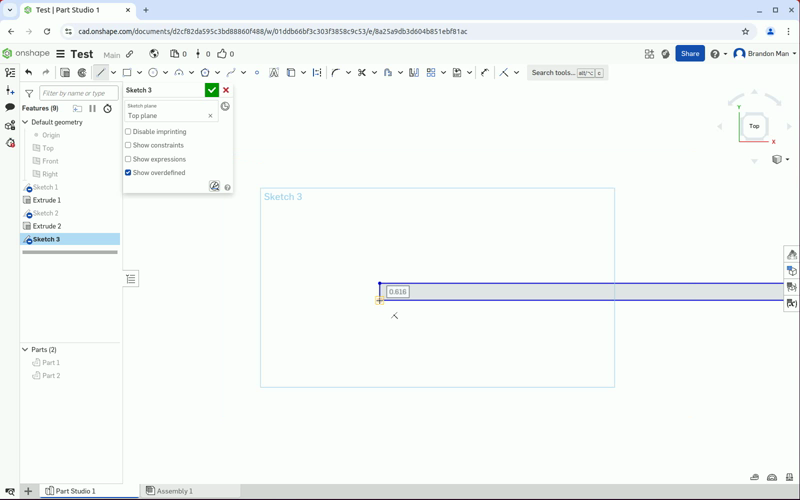
scroll(-6)
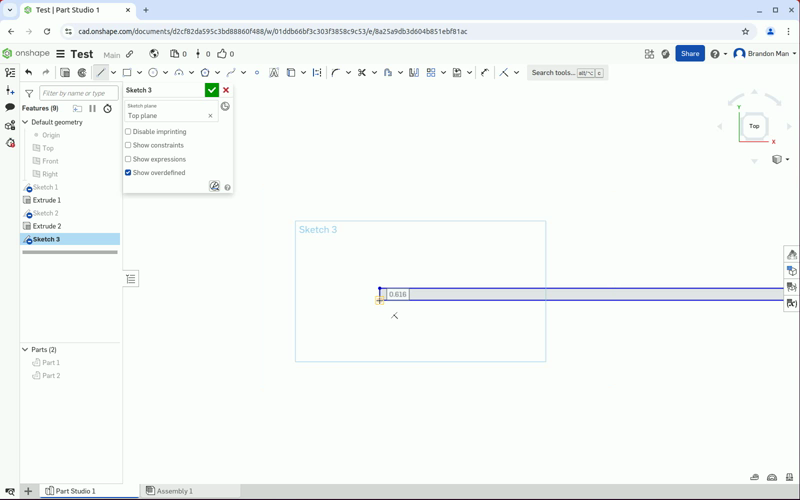
scroll(-6)
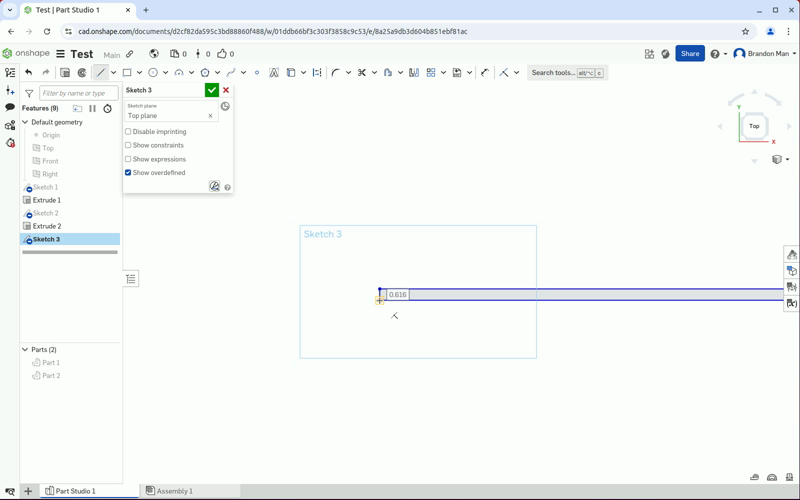
scroll(-6)
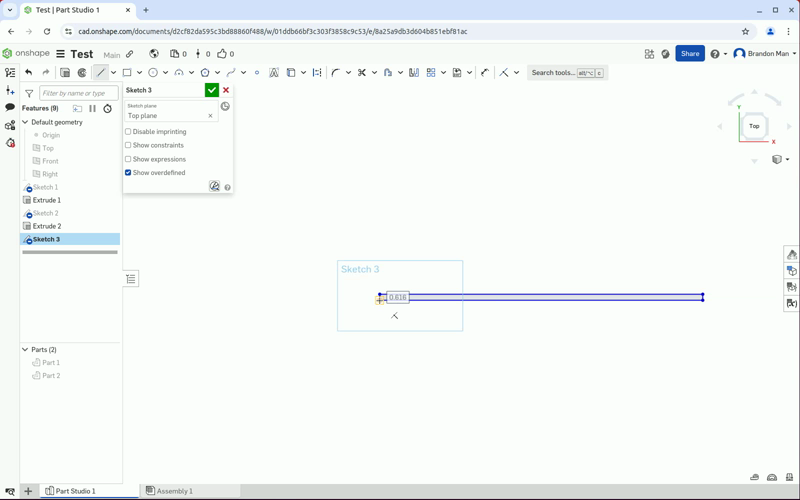
scroll(-6)
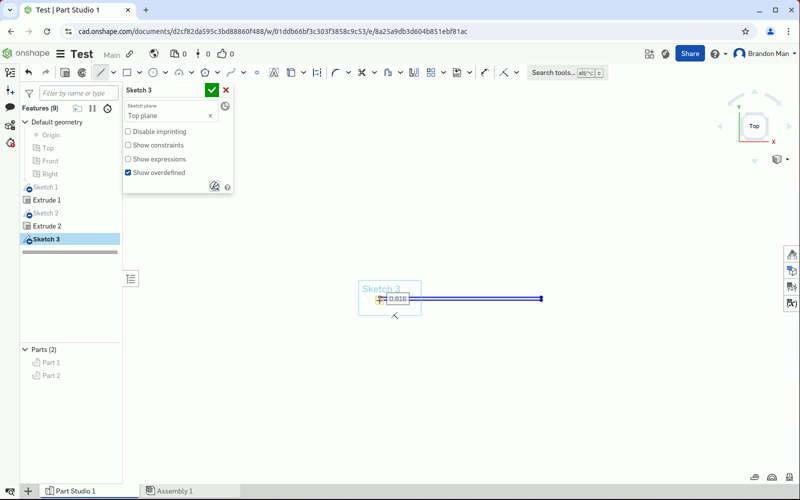
key(esc)
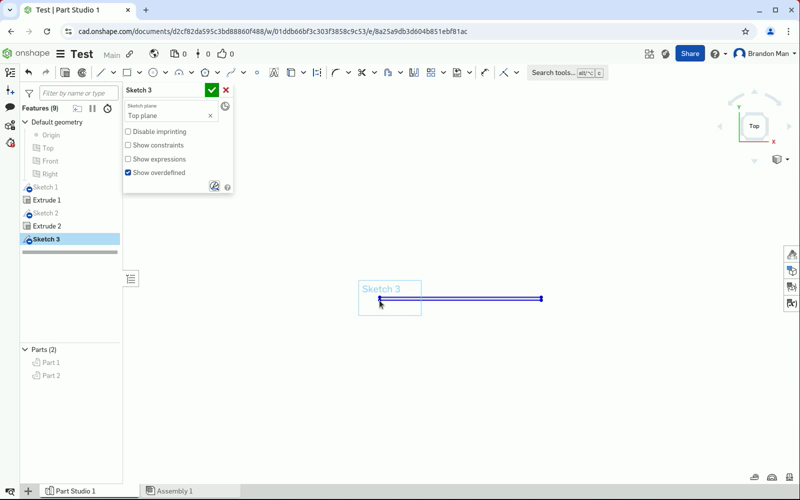
mouse_move(417, 299)
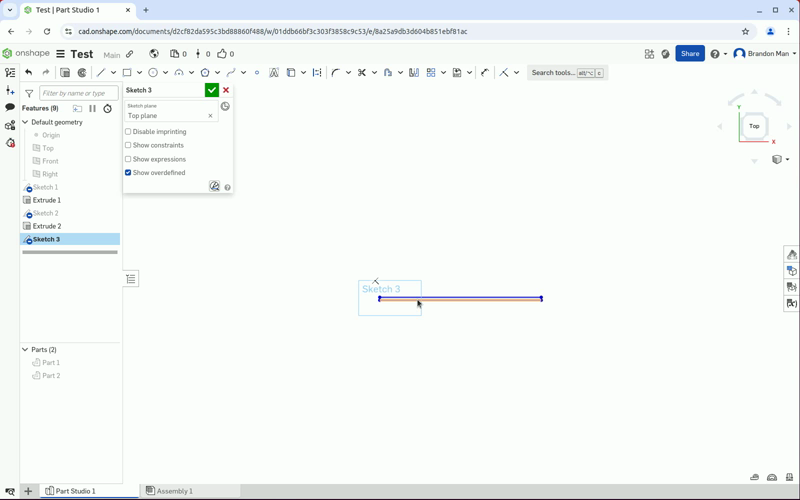
scroll(6)
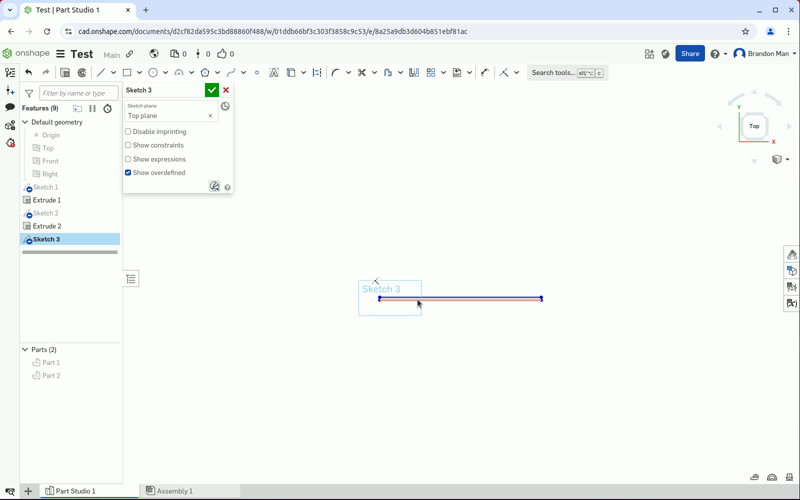
scroll(6)
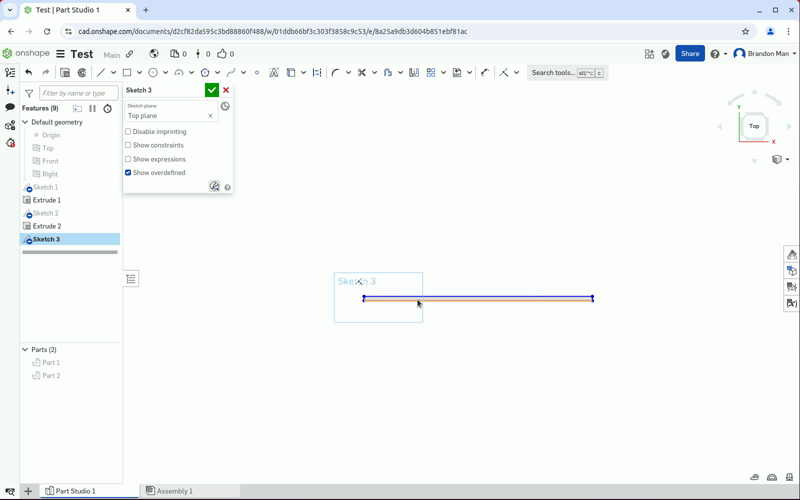
scroll(6)
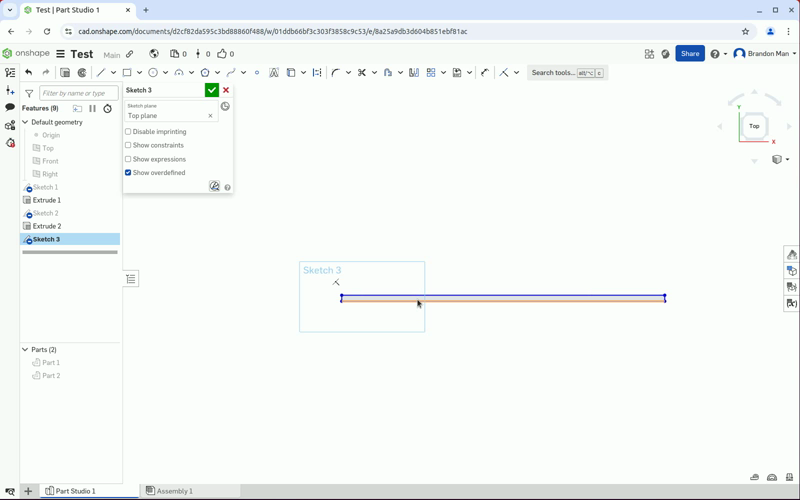
scroll(6)
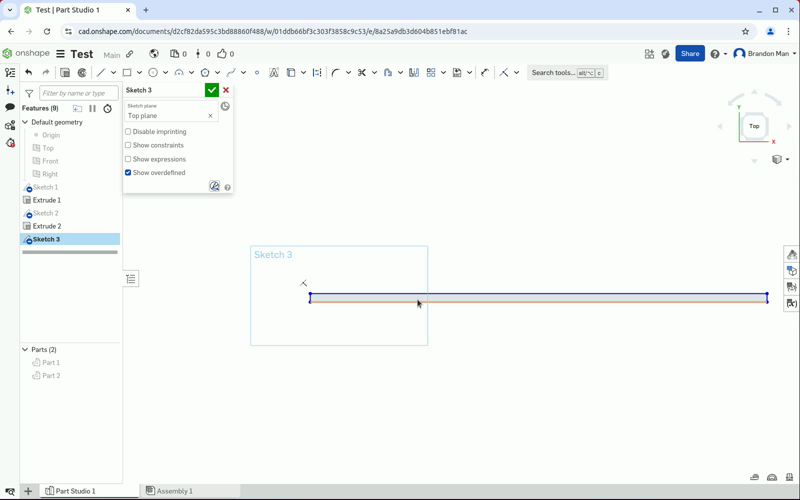
scroll(6)
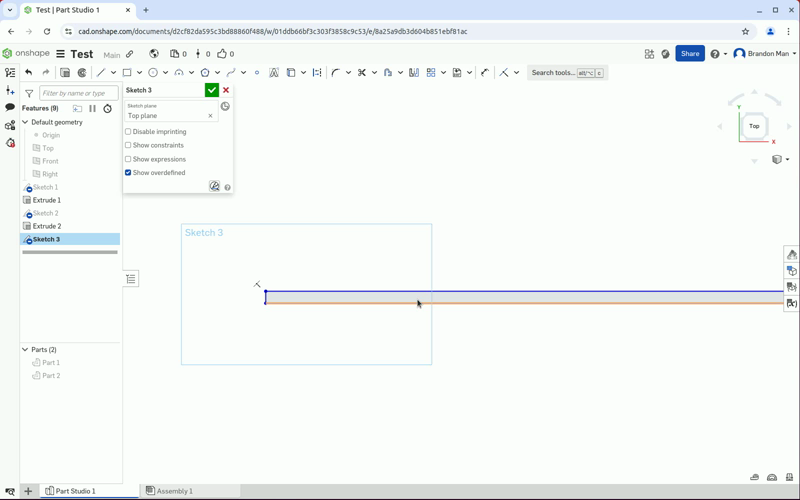
scroll(6)
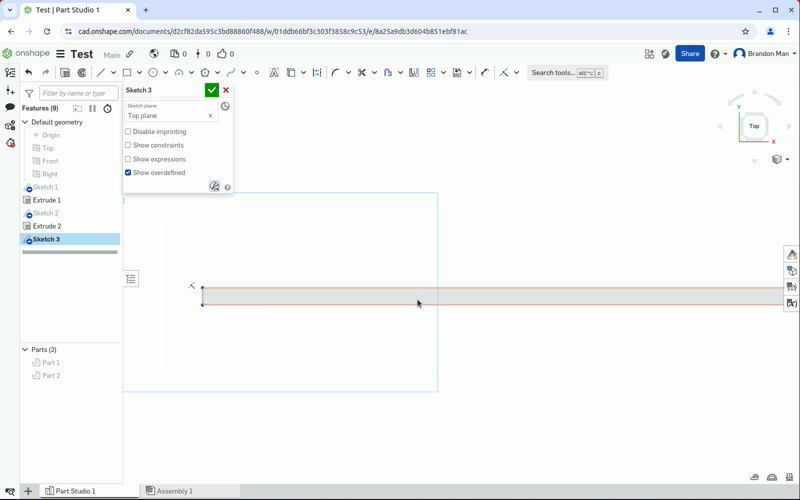
scroll(6)
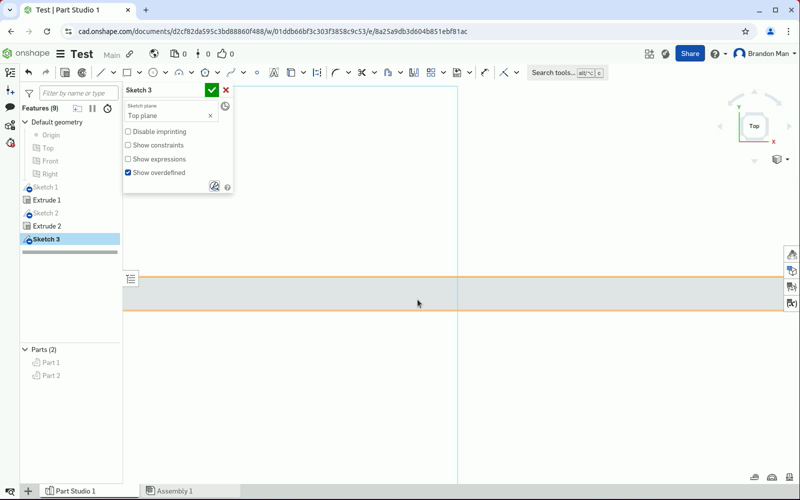
click(417, 299)
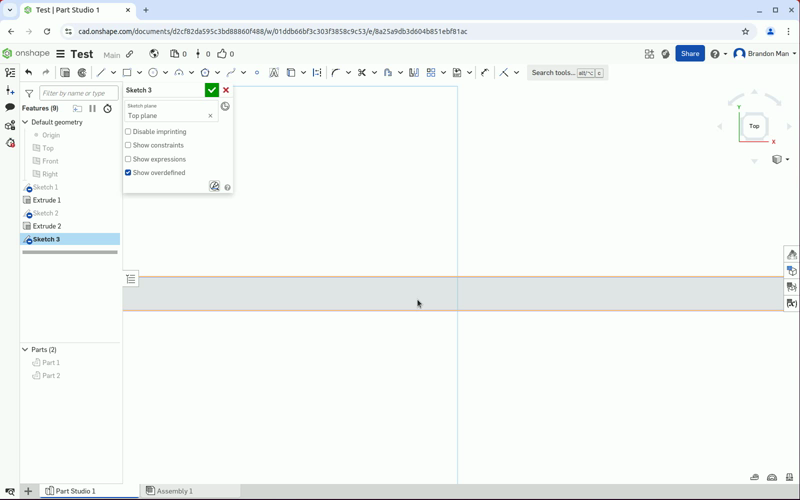
scroll(-6)
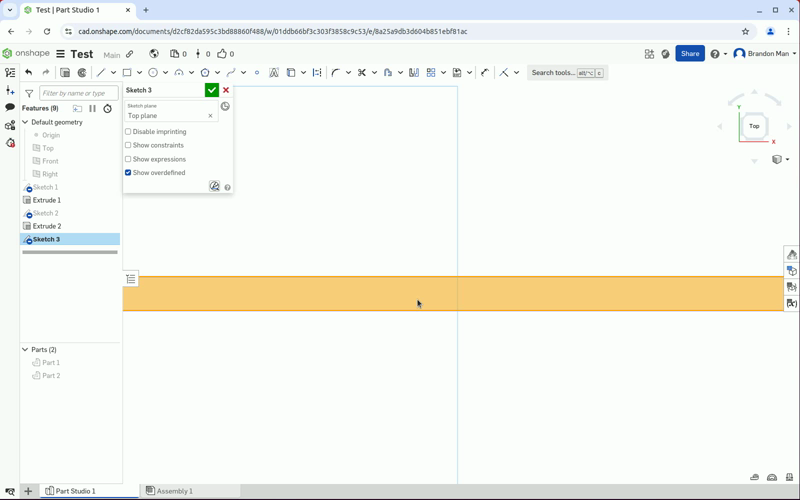
scroll(-6)
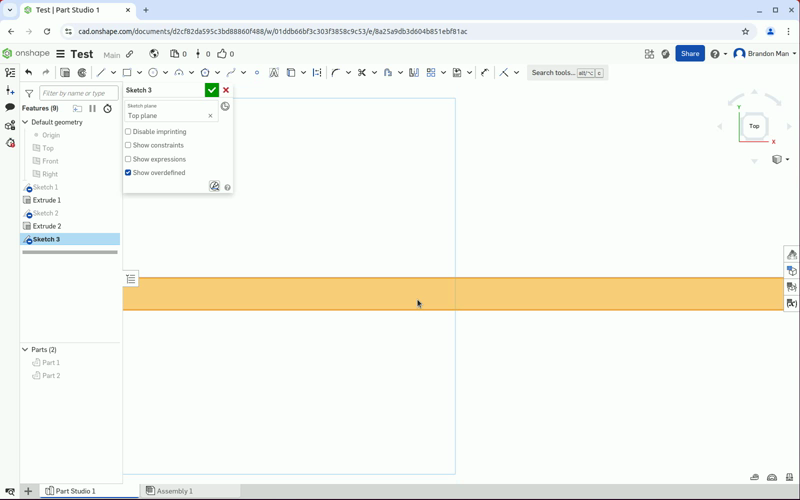
scroll(-6)
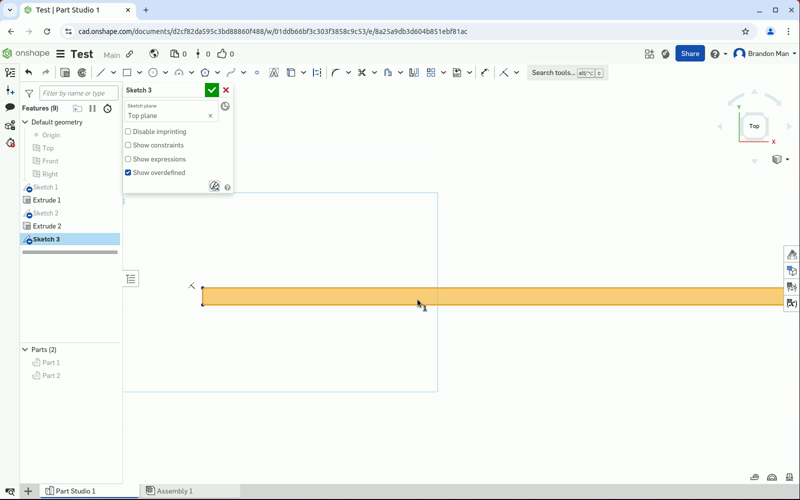
scroll(-6)
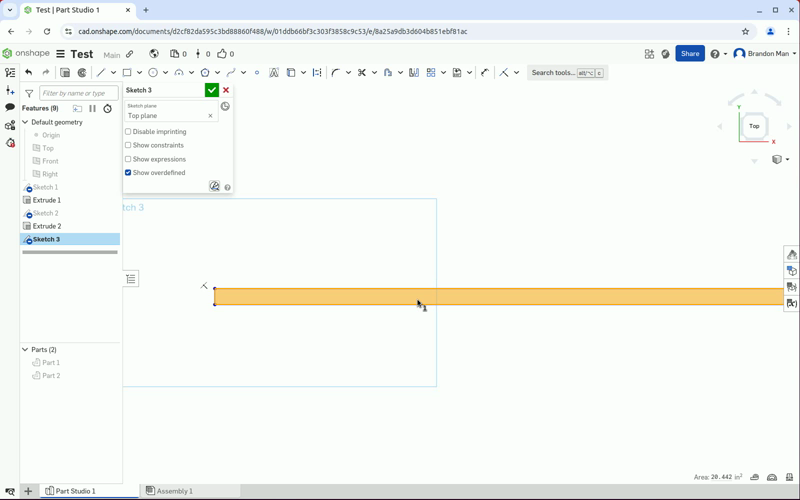
scroll(-6)
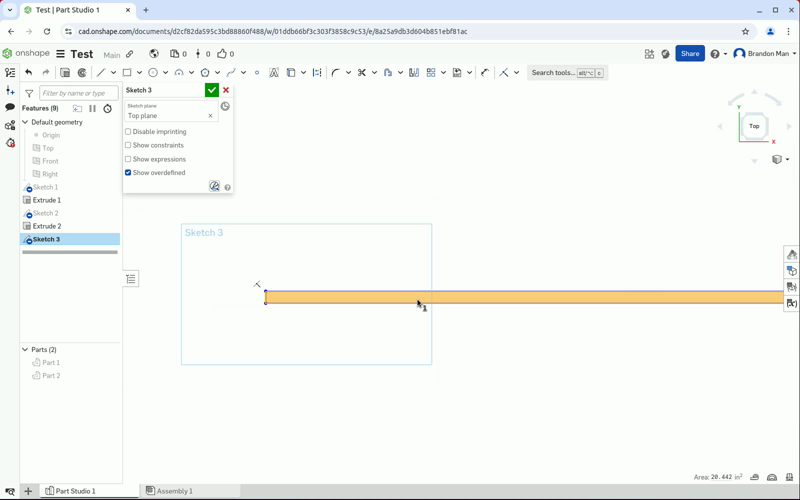
scroll(-6)
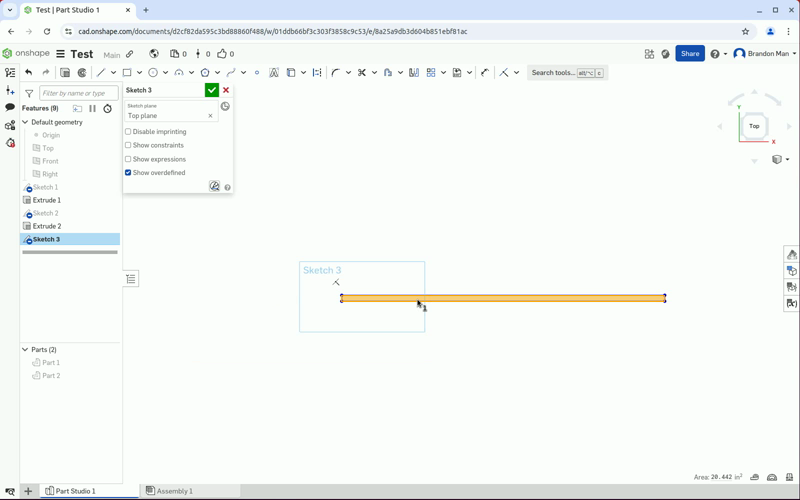
scroll(-6)
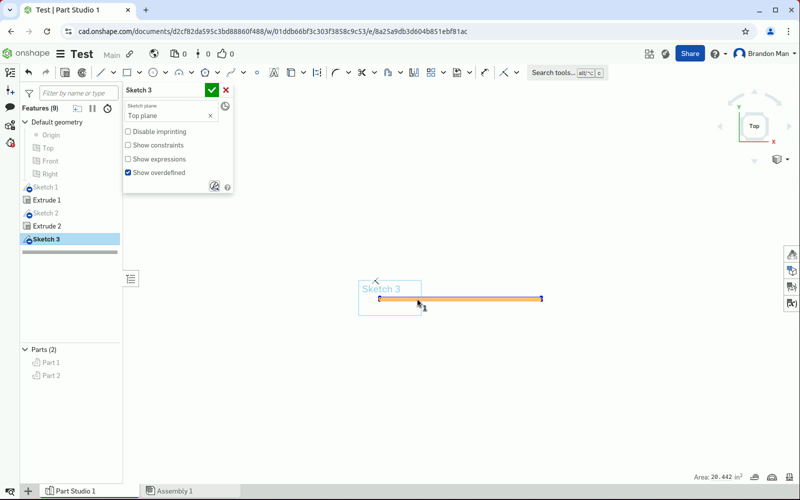
mouse_move(73, 352)
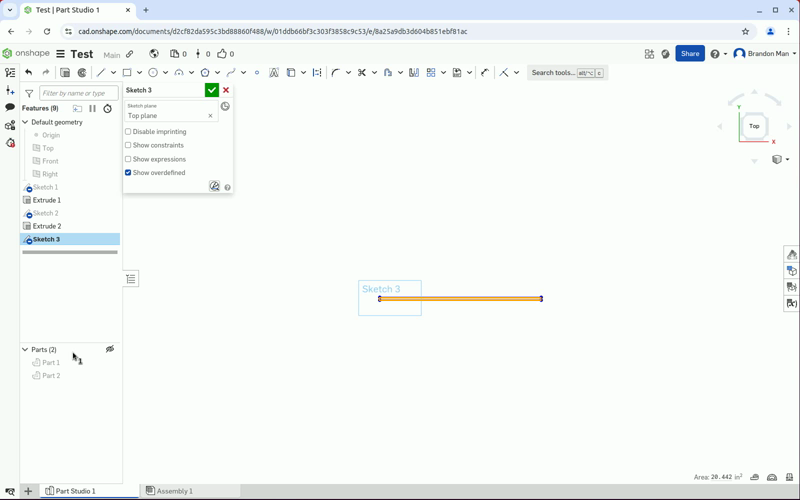
key(shift+y)
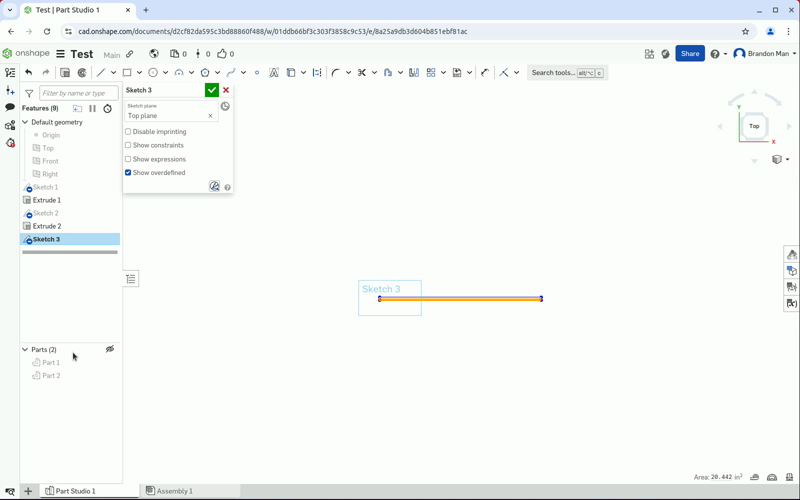
key(shift+e)
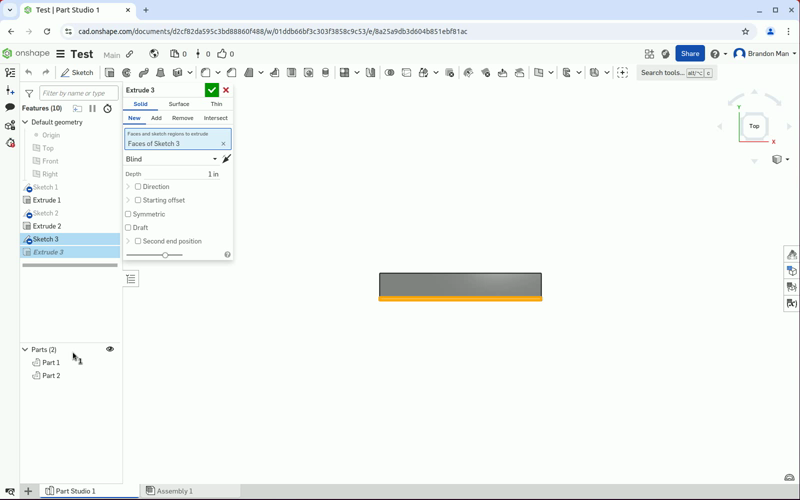
mouse_move(143, 106)
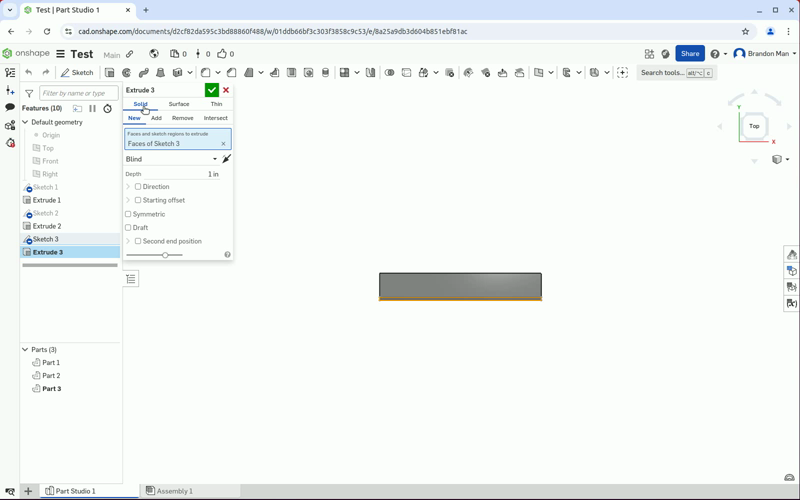
click(143, 106)
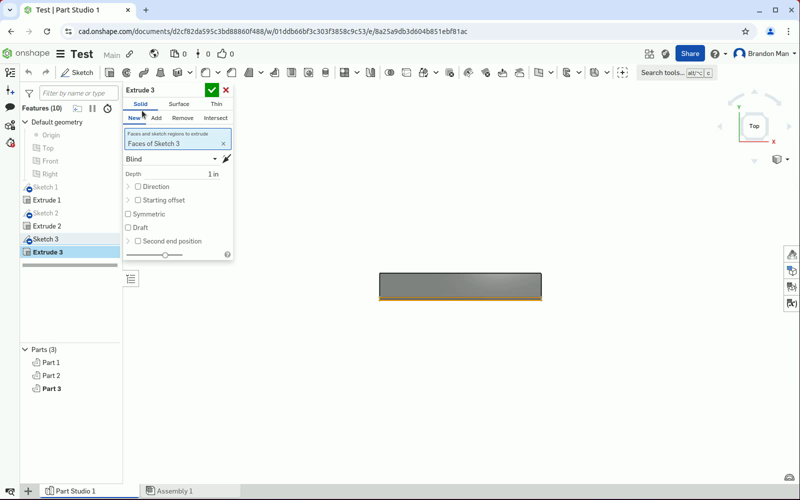
mouse_move(137, 120)
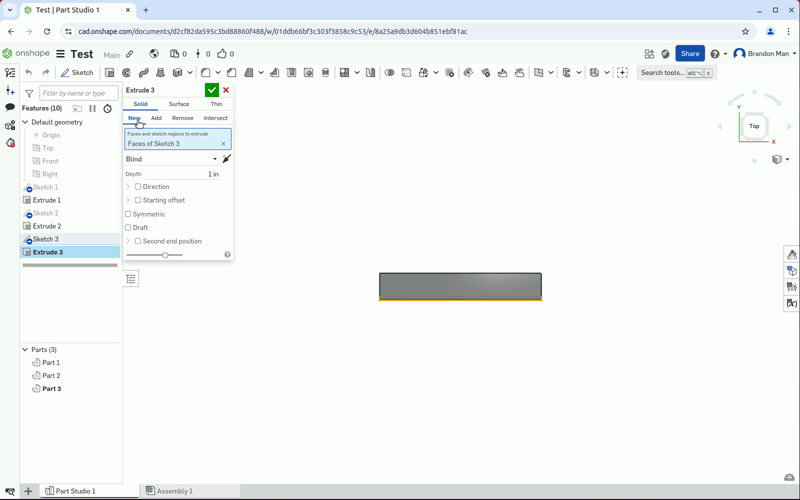
click(137, 120)
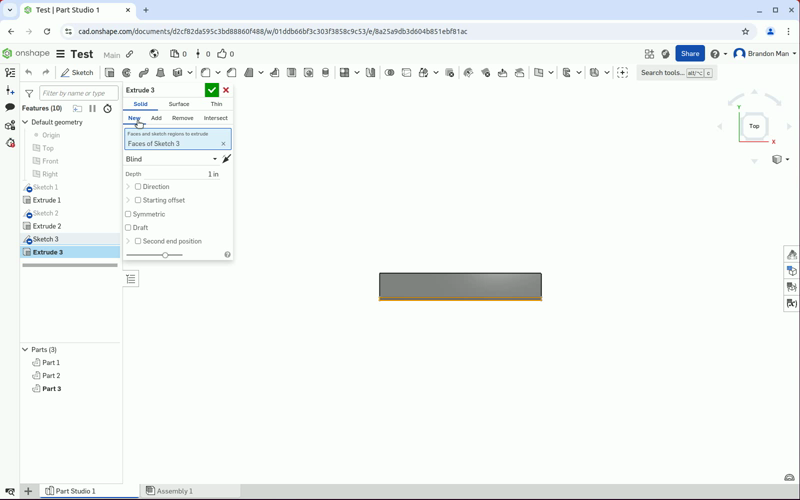
key(tab, 4)
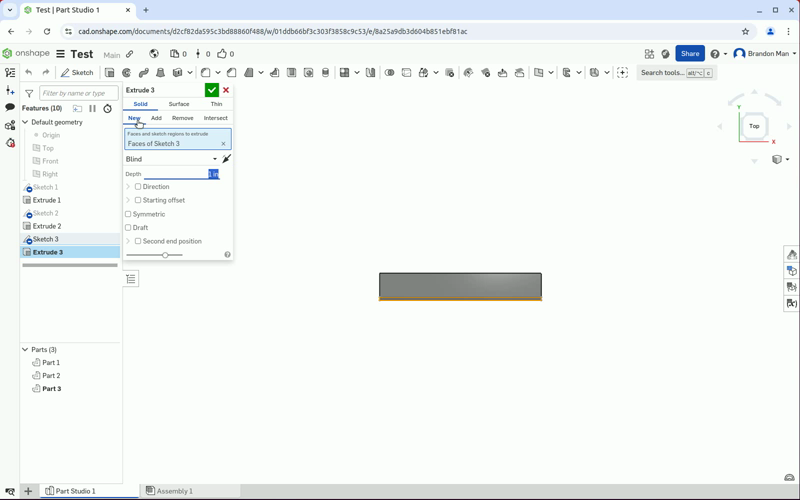
text(8.425)
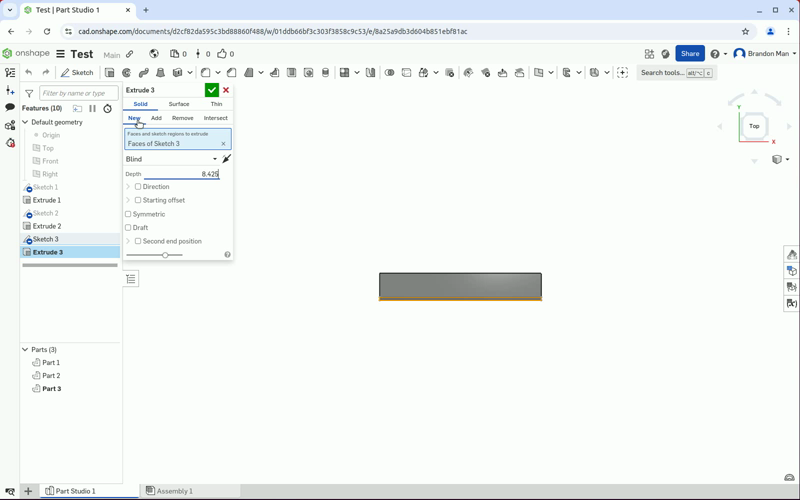
key(tab, 3)
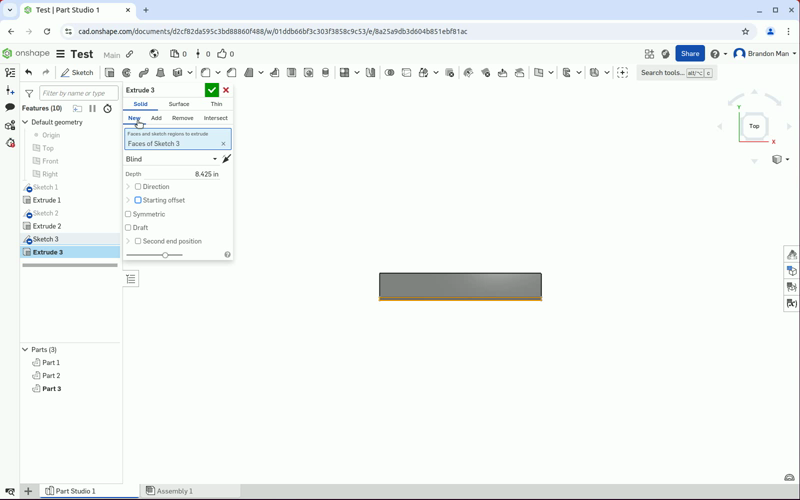
key(tab, 2)
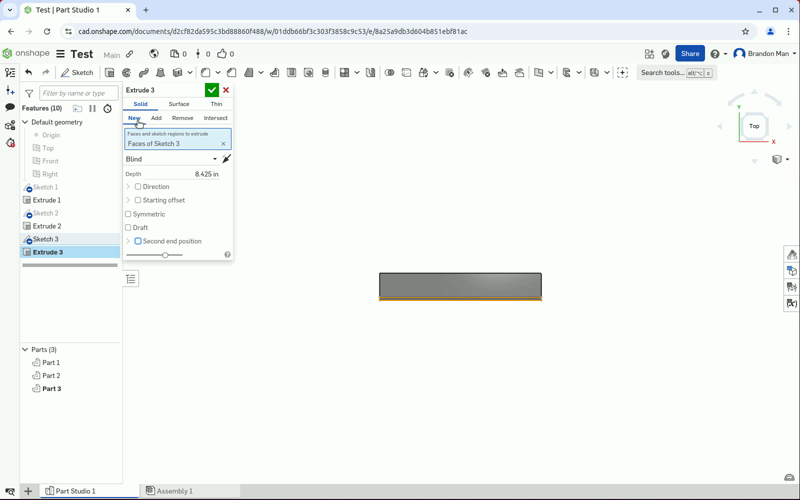
key(space)
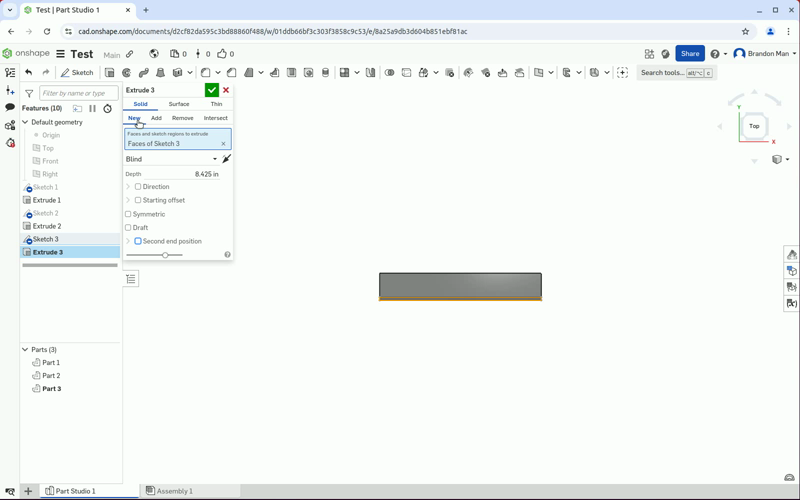
key(tab, 3)
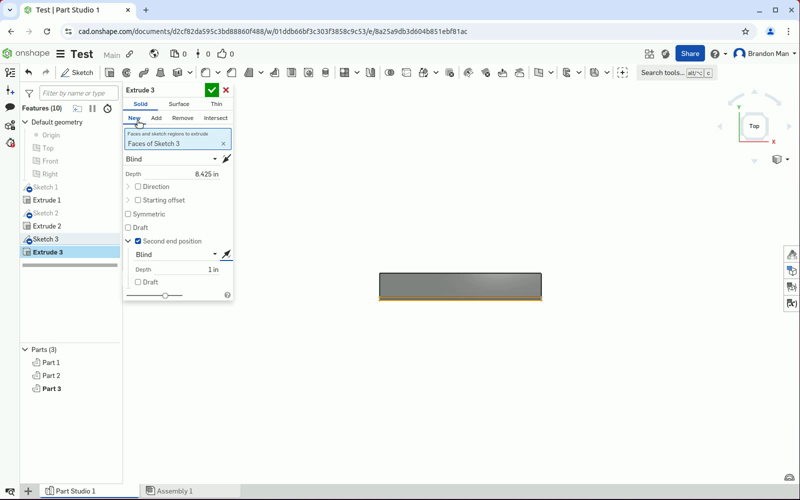
text(8.184)
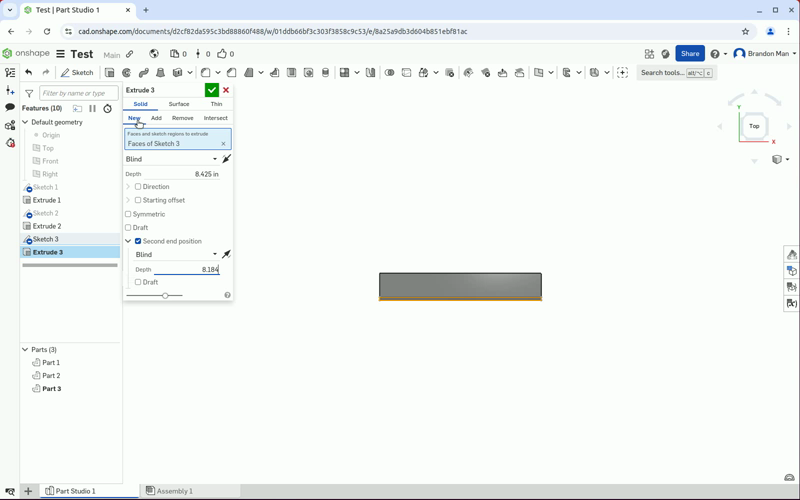
key(enter)
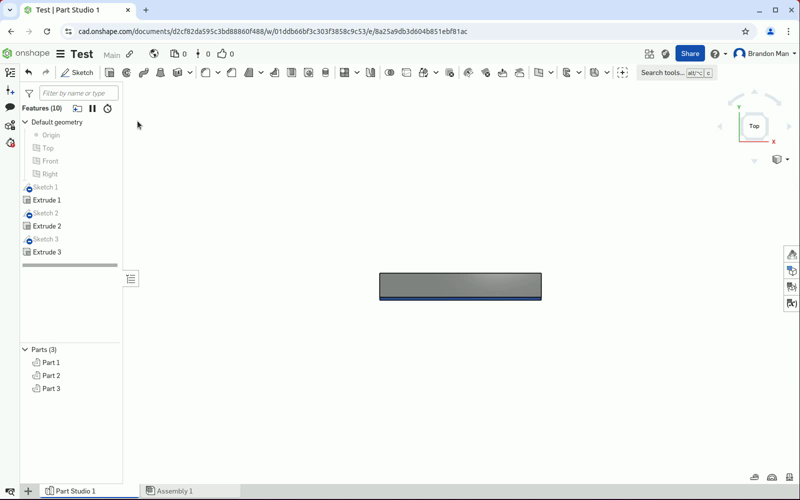
key(shift+h)
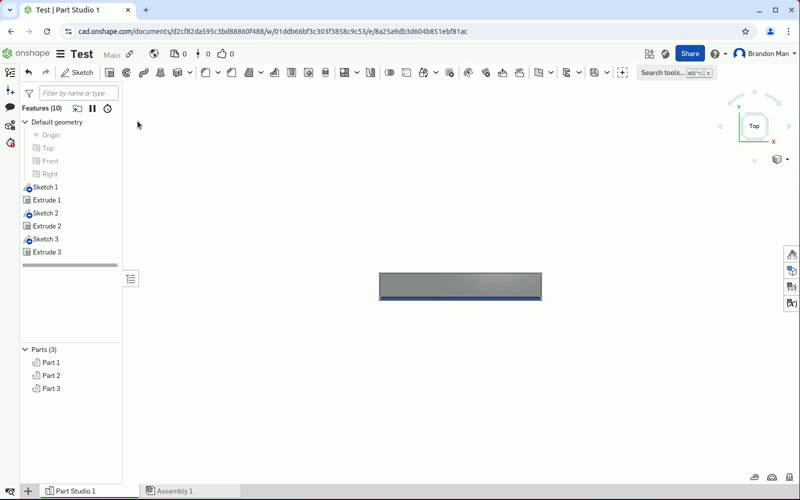
key(shift+h)
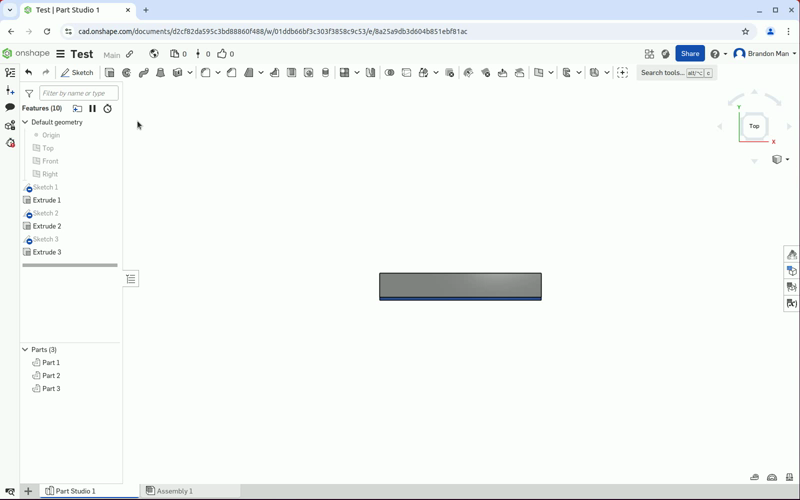
mouse_move(73, 189)
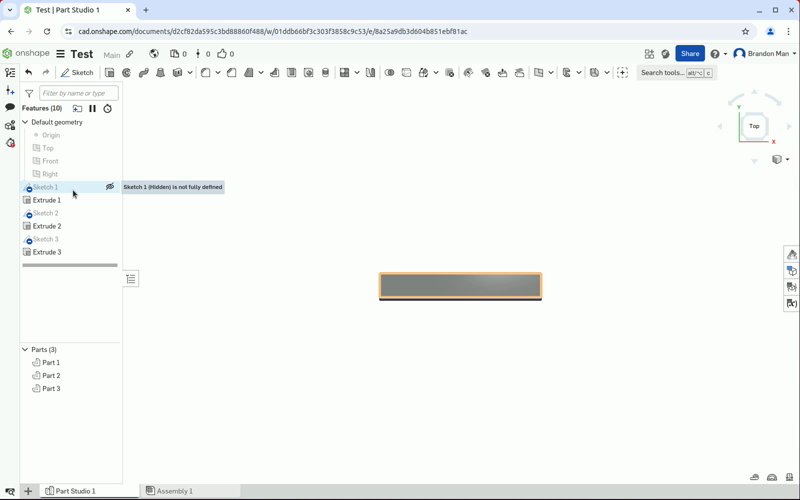
click(73, 189)
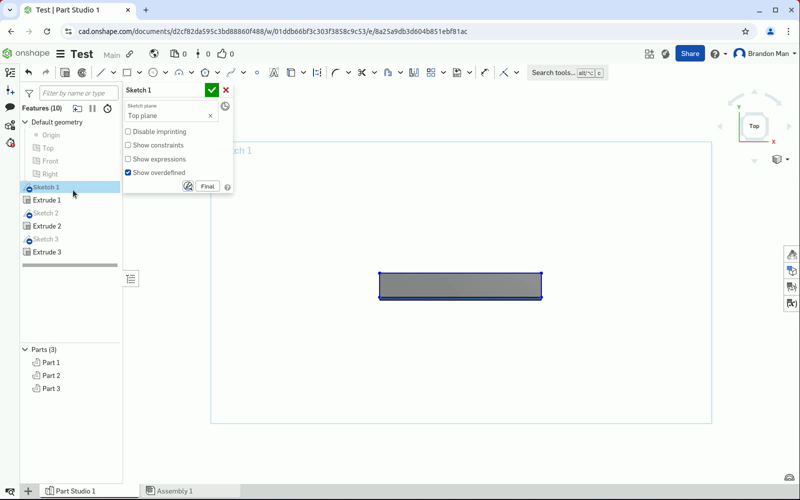
mouse_move(229, 92)
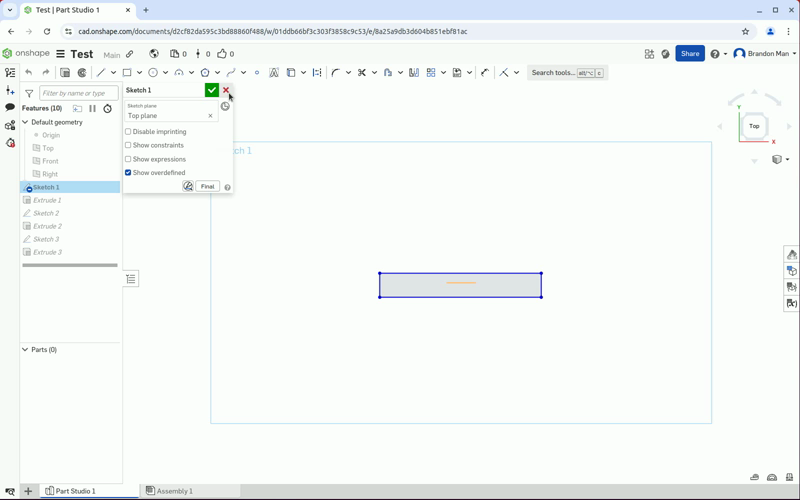
click(229, 92)
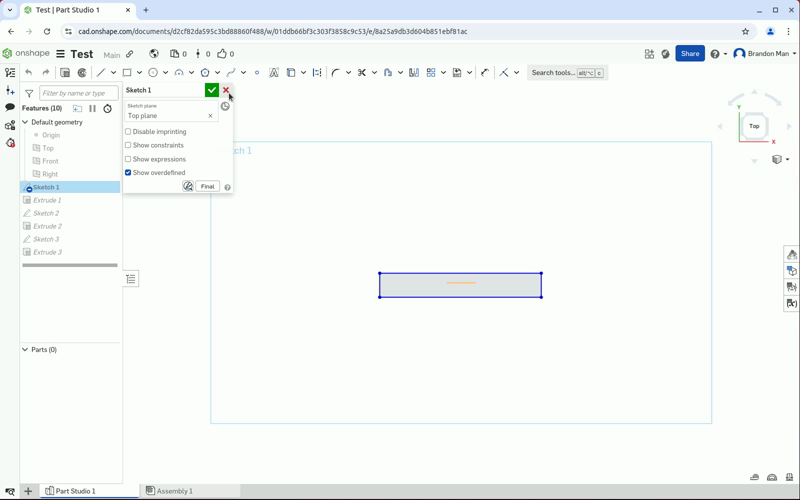
key(shift+s)
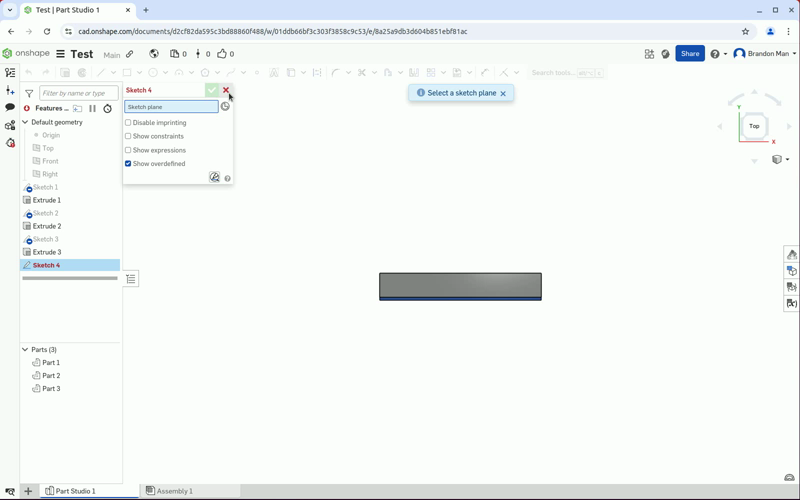
mouse_move(73, 150)
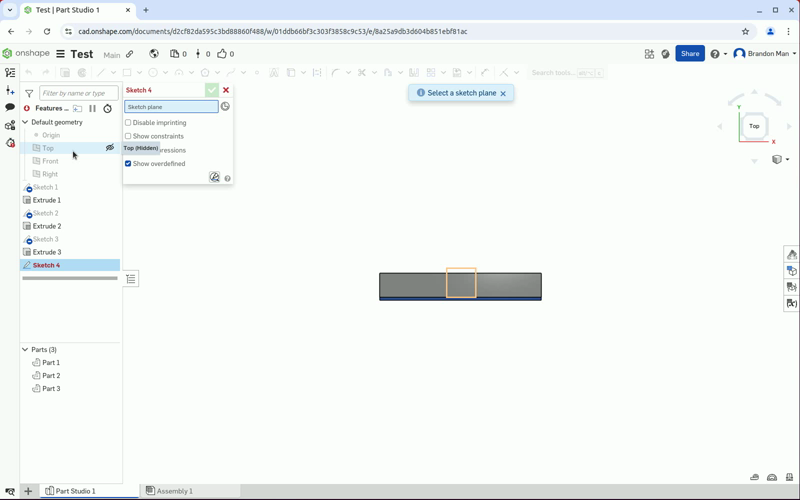
click(73, 150)
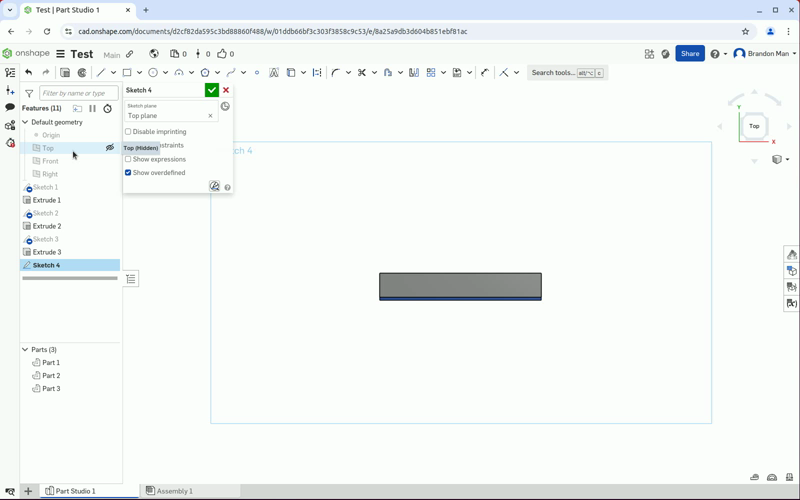
mouse_move(73, 352)
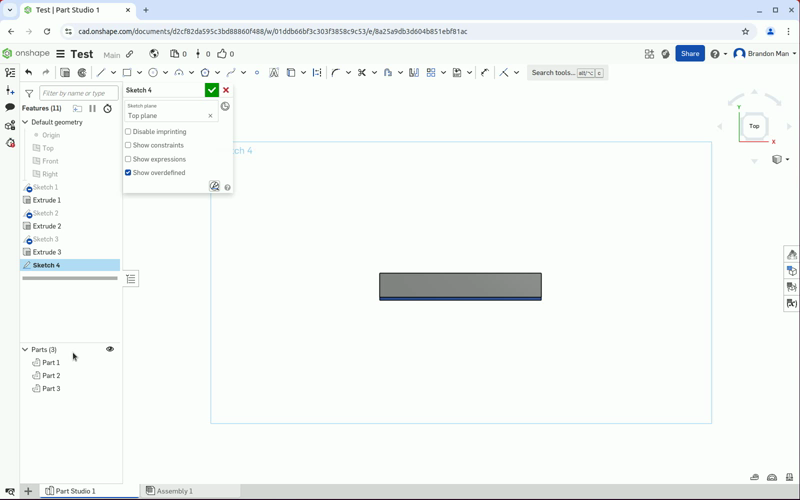
key(y)
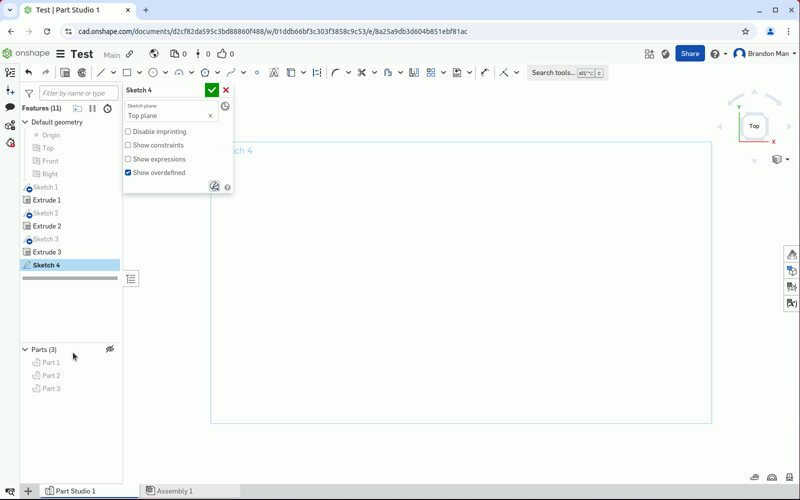
key(l)
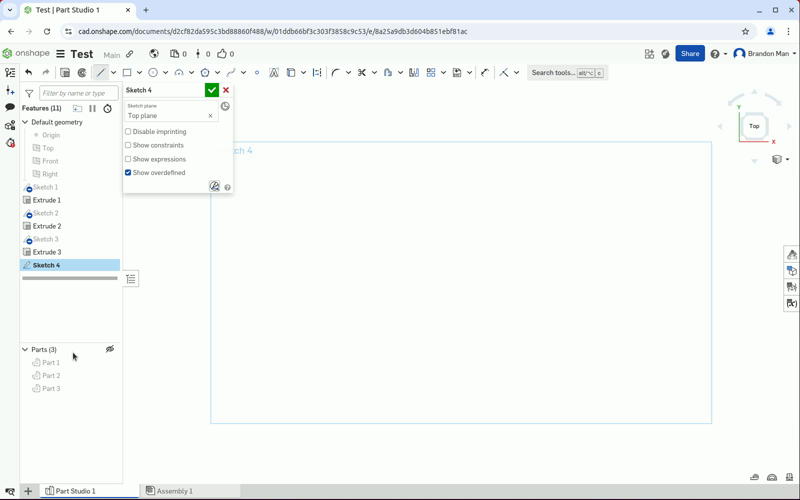
key_down(shift)
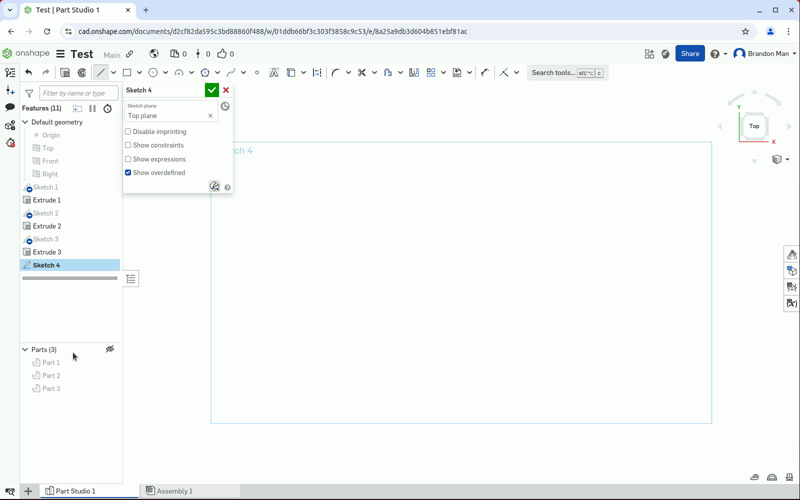
mouse_move(379, 297)
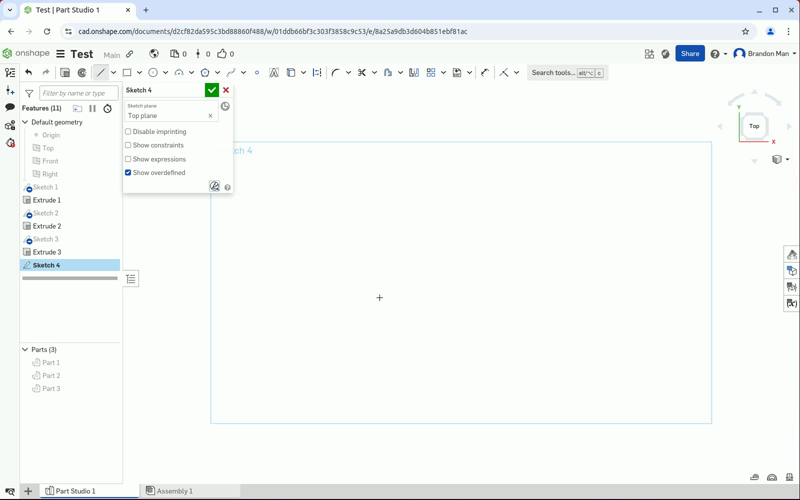
click(379, 297)
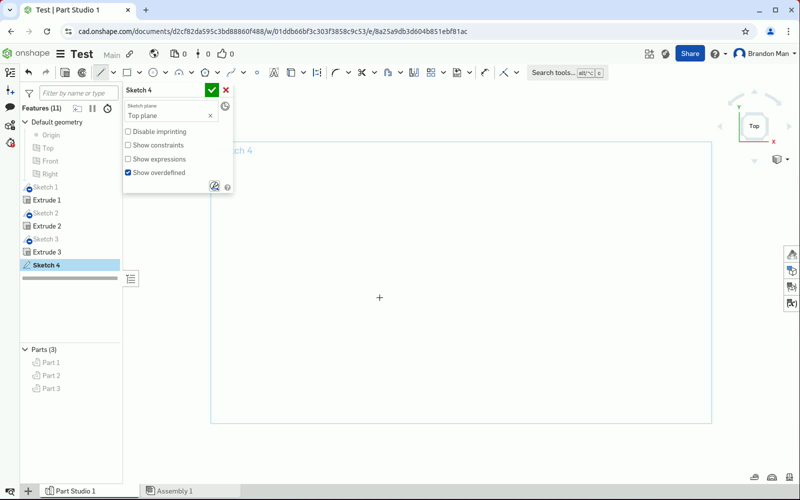
key_up(shift)
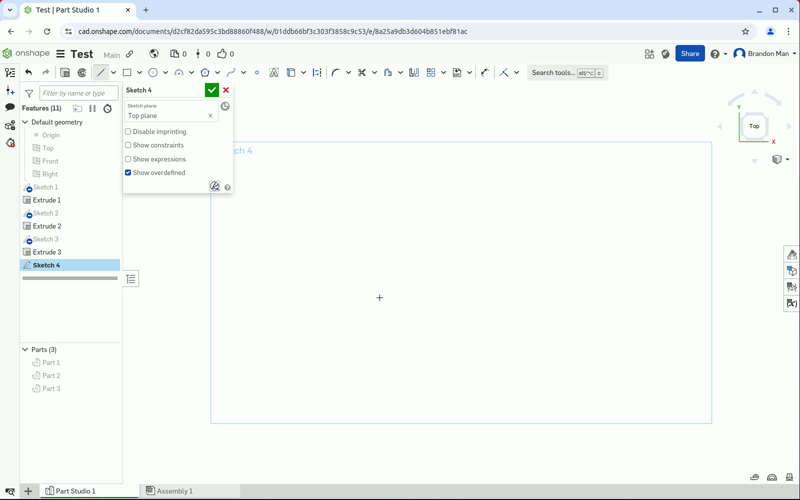
key_down(shift)
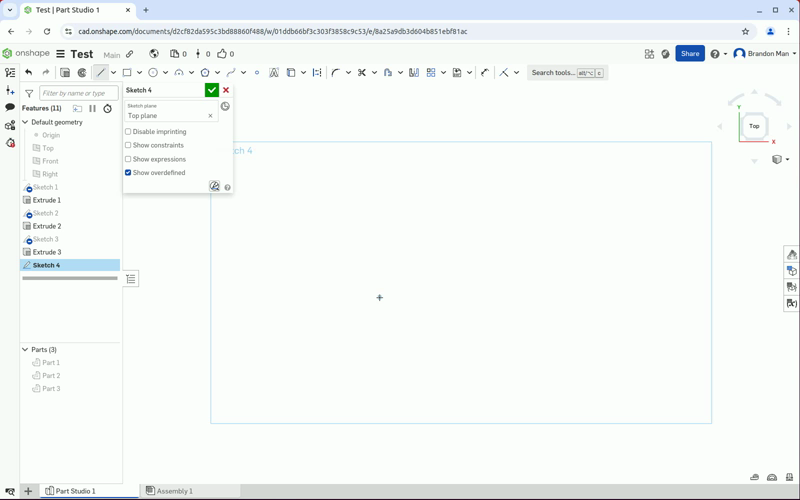
mouse_move(541, 297)
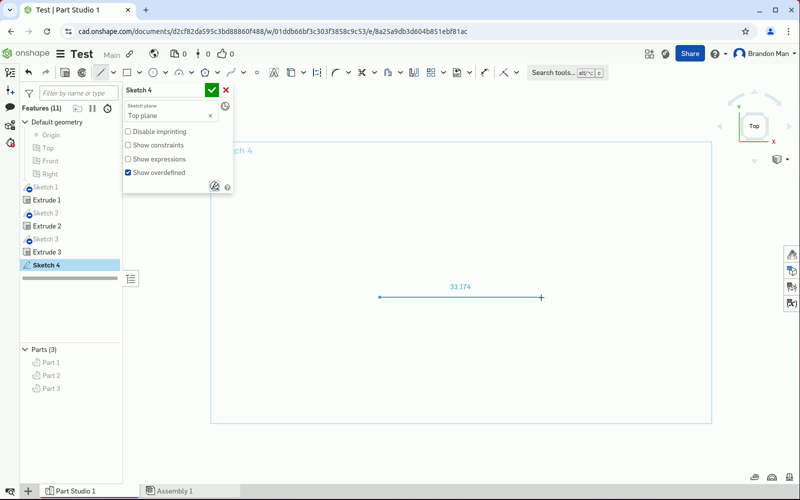
click(541, 297)
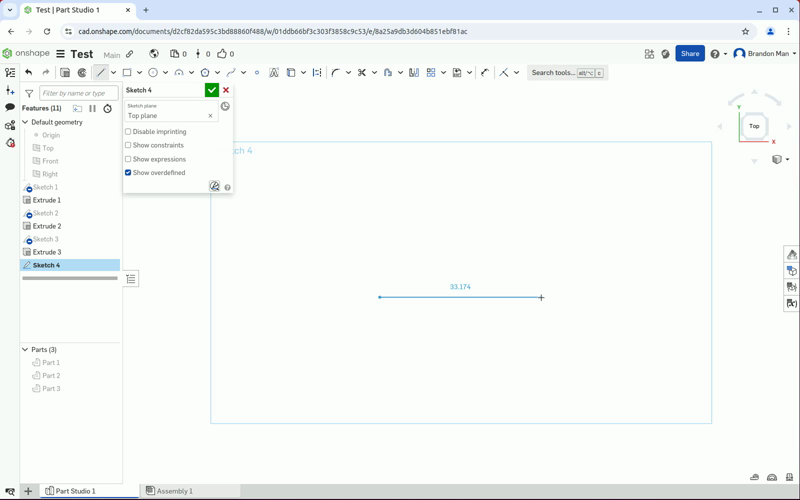
key_up(shift)
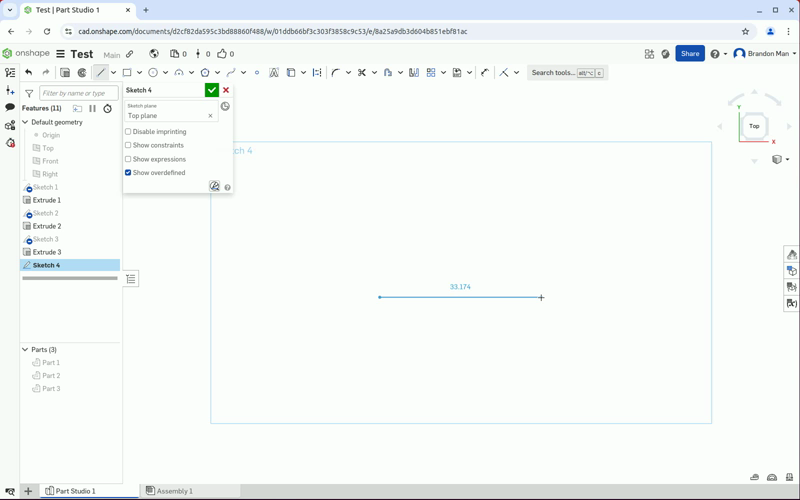
key_down(shift)
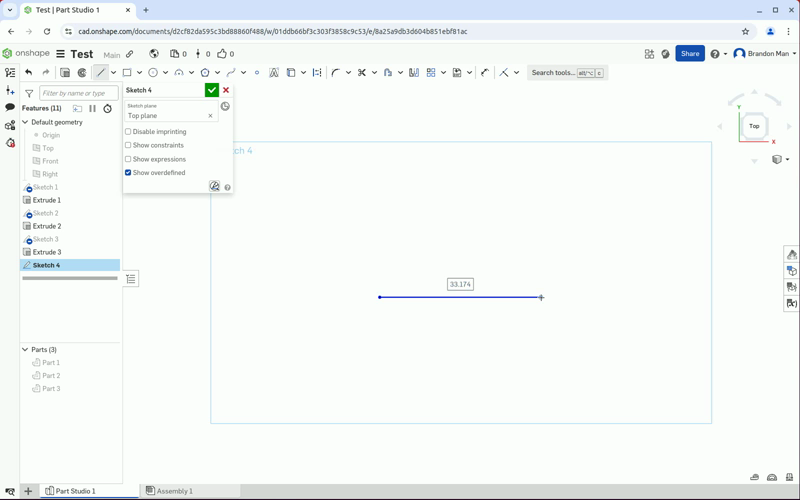
mouse_move(571, 297)
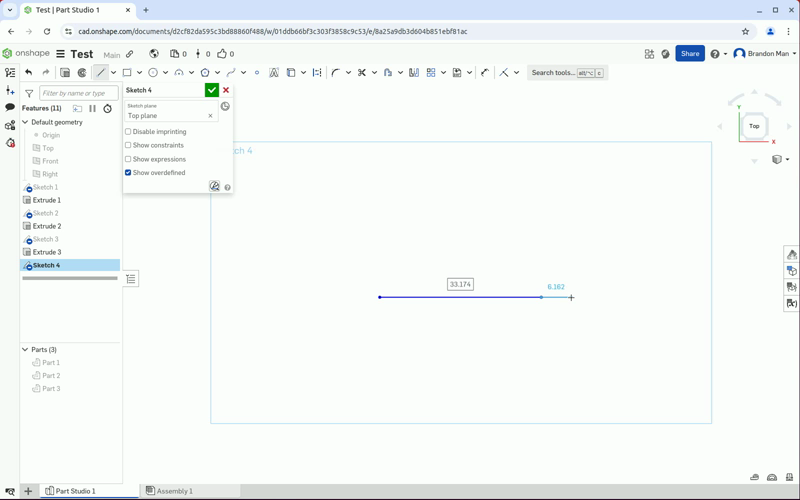
mouse_move(541, 273)
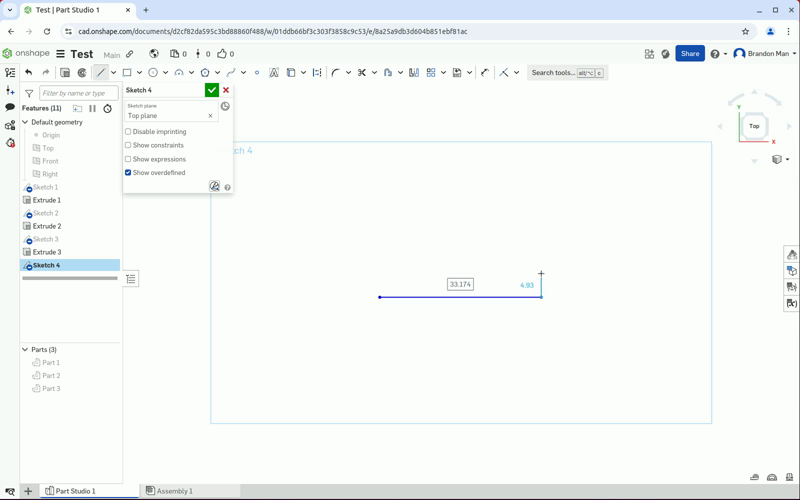
click(541, 273)
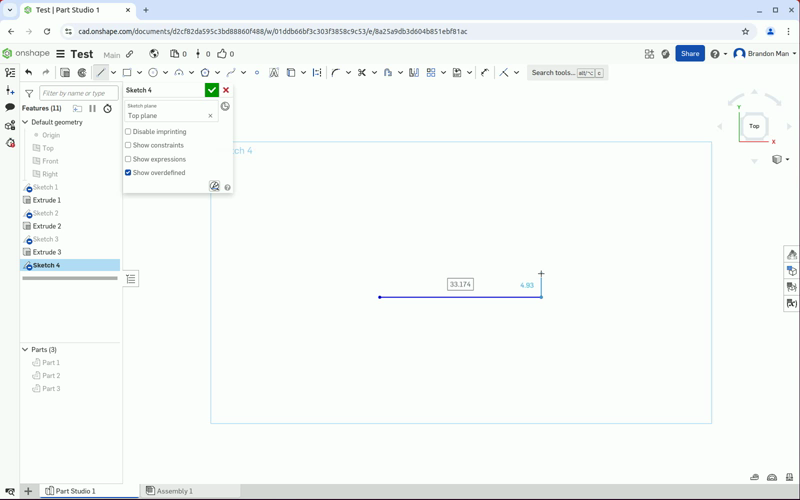
key_up(shift)
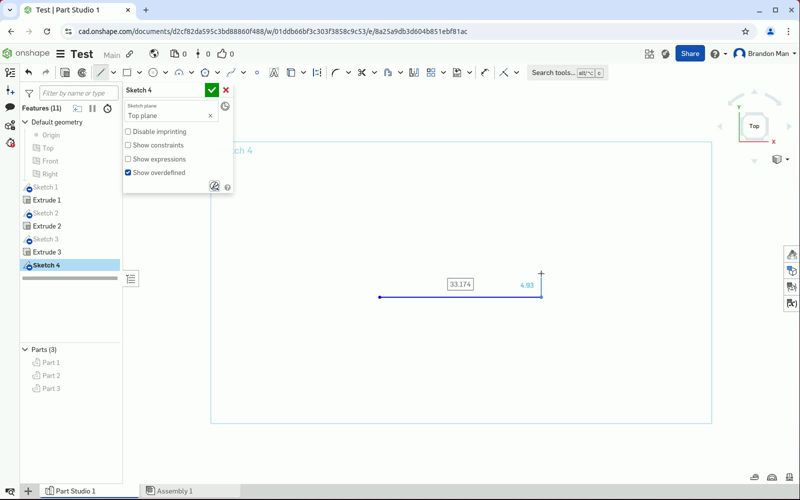
key_down(shift)
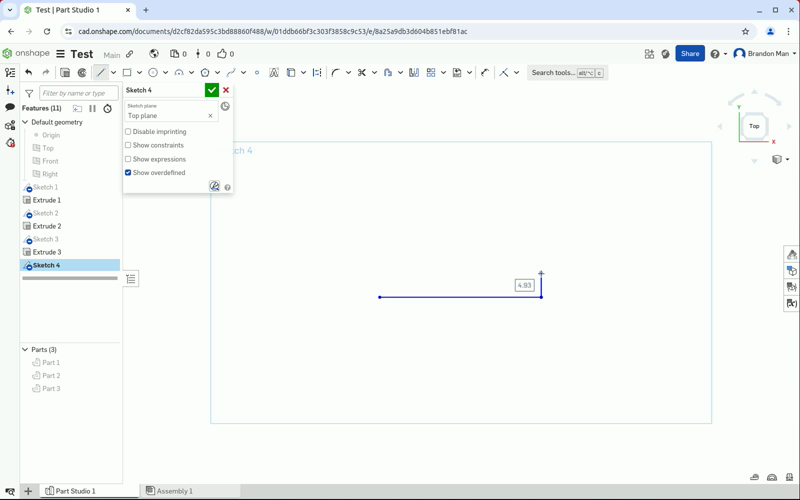
mouse_move(379, 273)
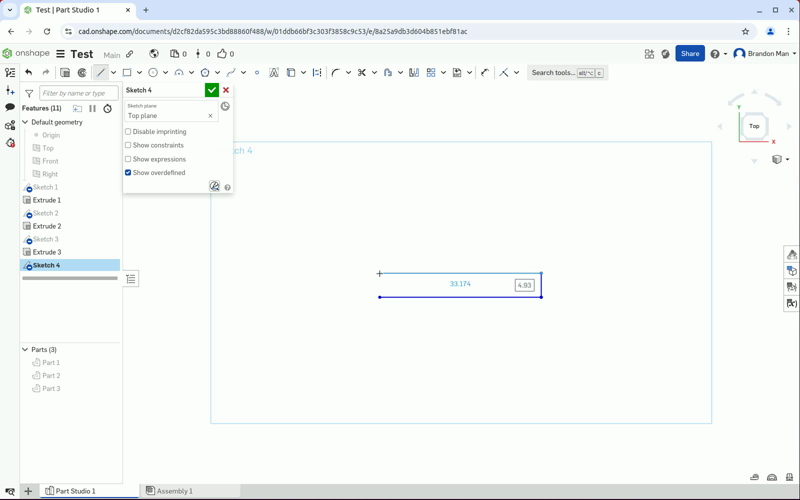
click(379, 273)
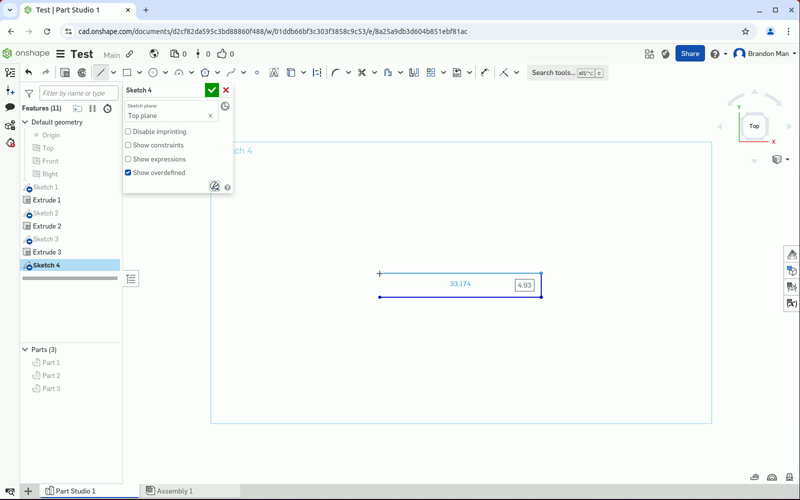
key_up(shift)
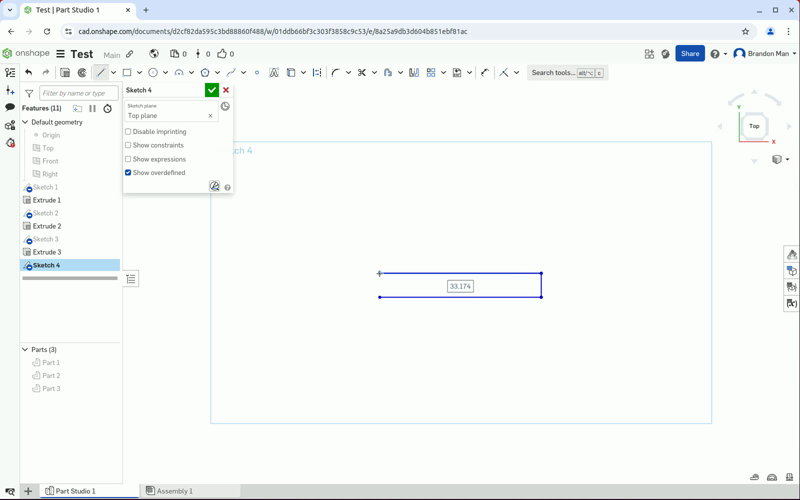
mouse_move(409, 273)
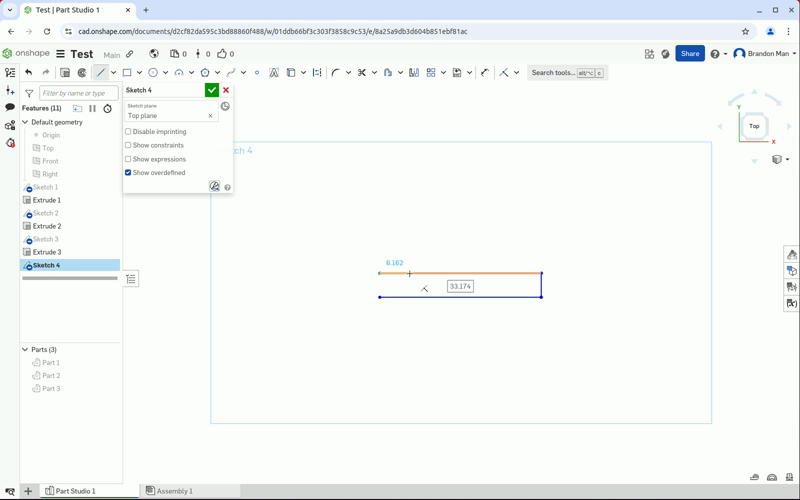
key_down(shift)
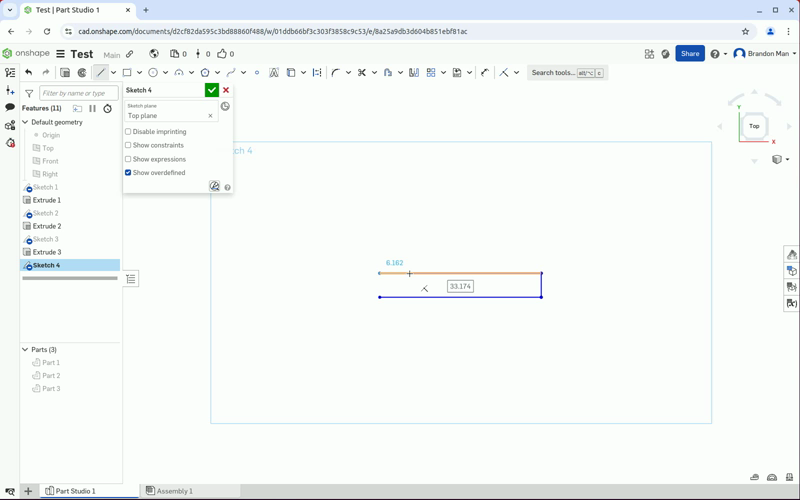
mouse_move(379, 297)
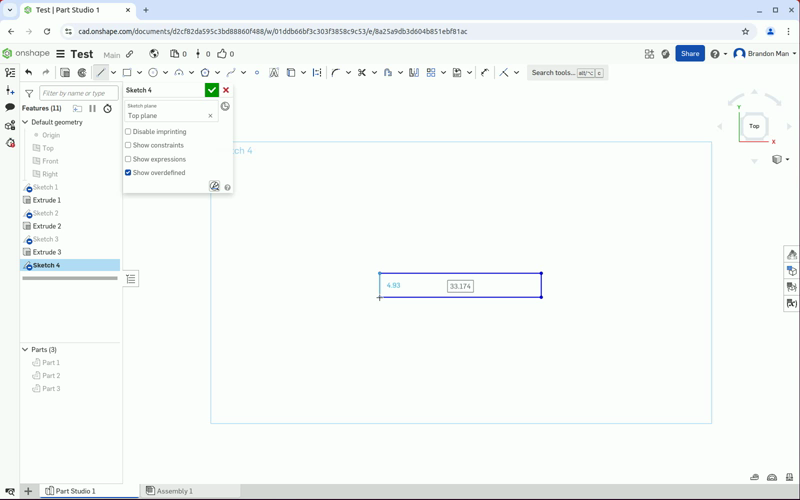
key_up(shift)
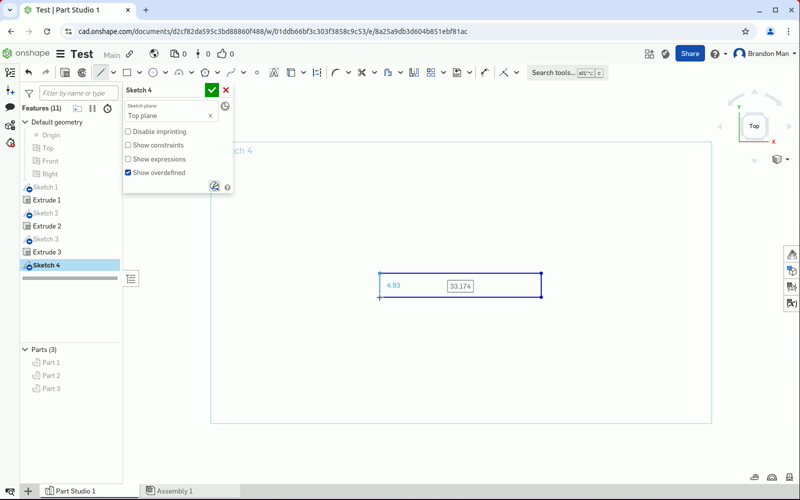
click(379, 297)
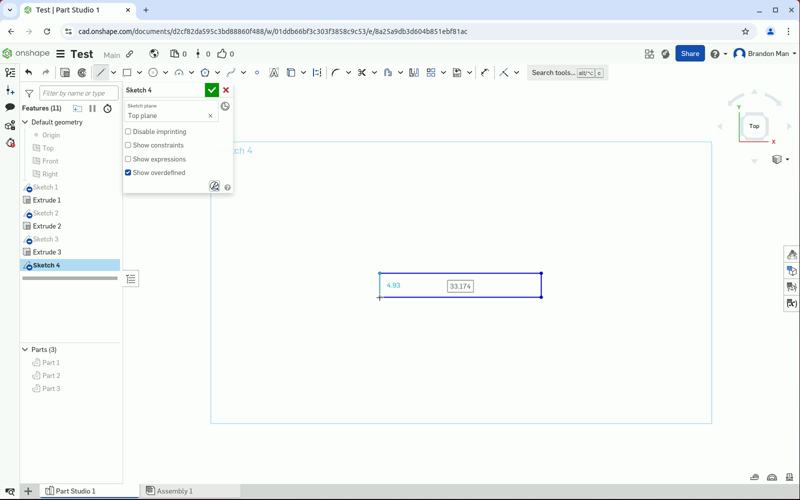
key(esc)
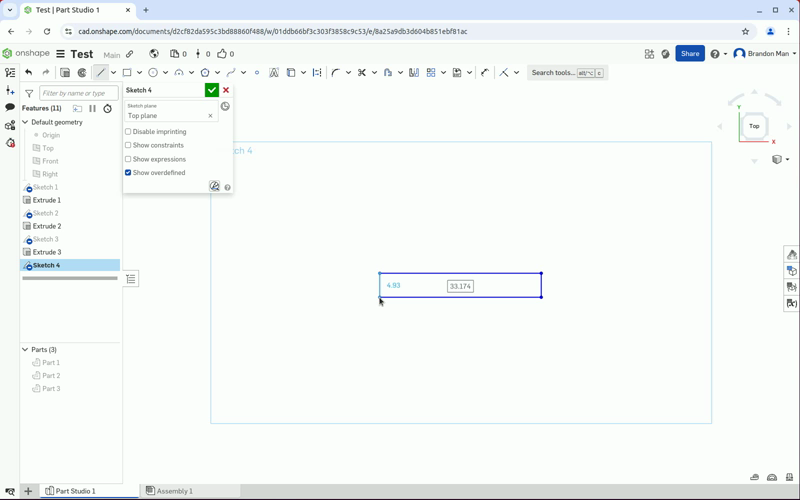
mouse_move(413, 279)
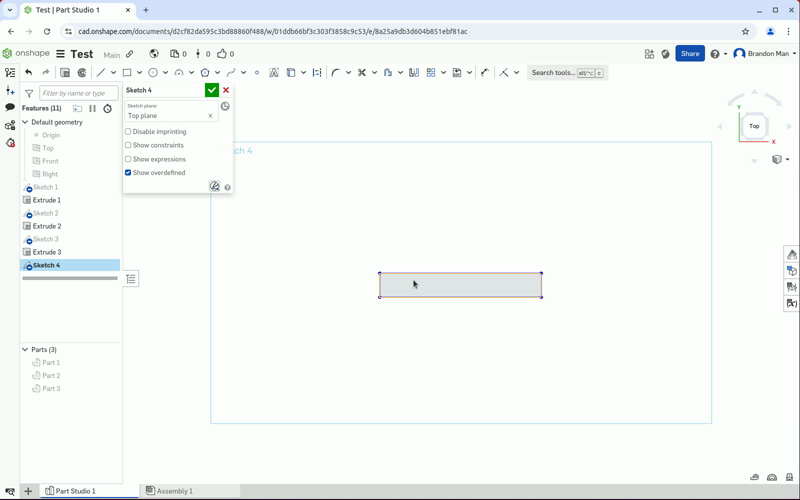
click(413, 279)
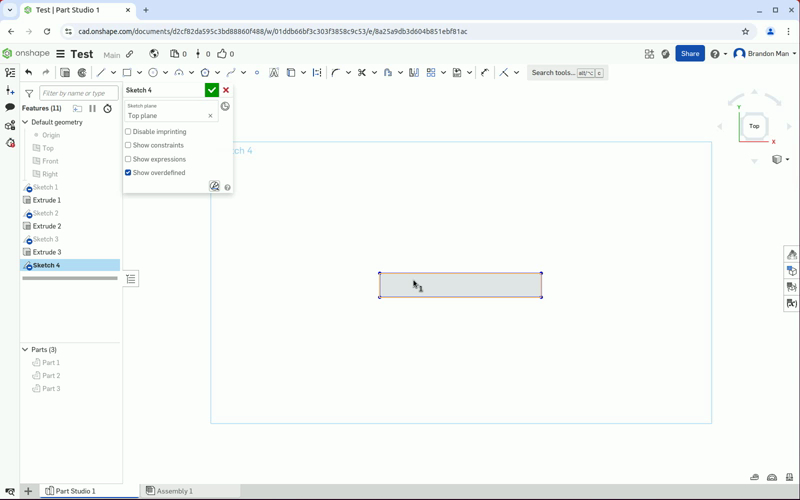
mouse_move(73, 352)
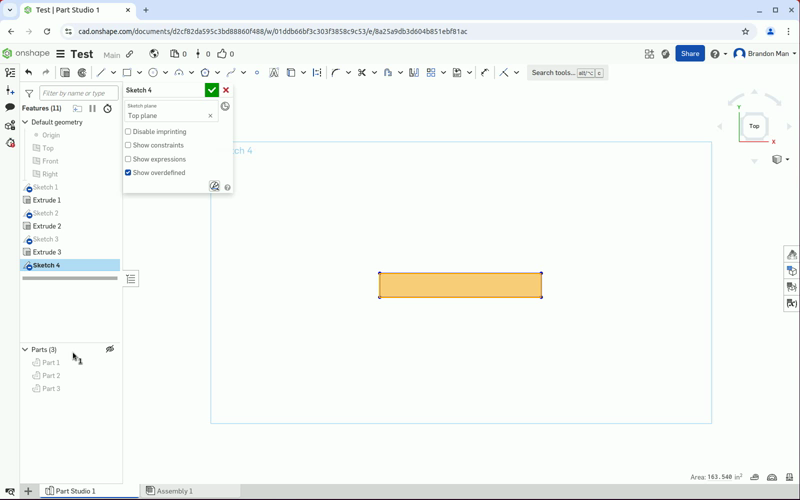
key(shift+y)
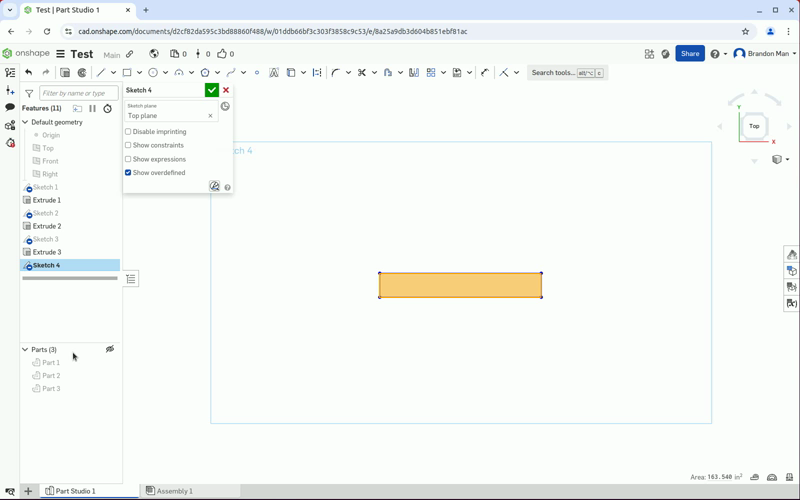
key(shift+e)
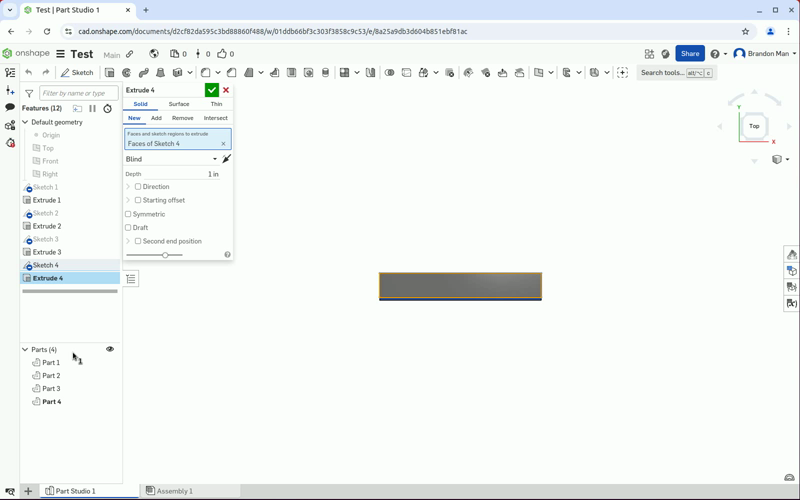
mouse_move(143, 106)
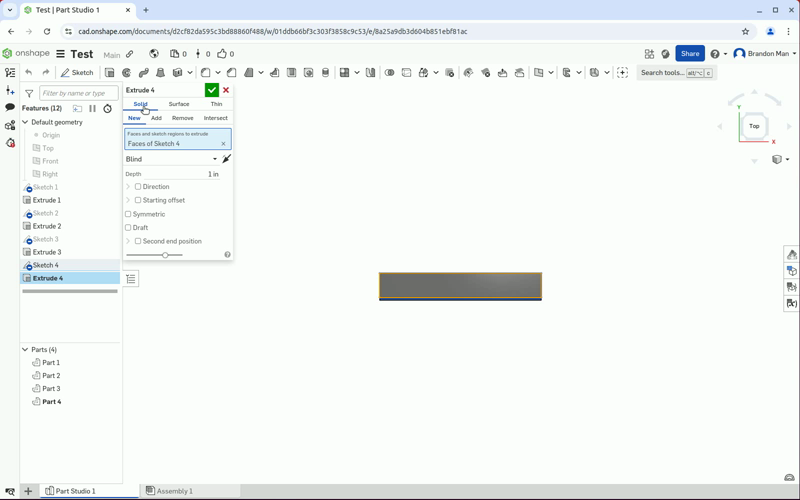
click(143, 106)
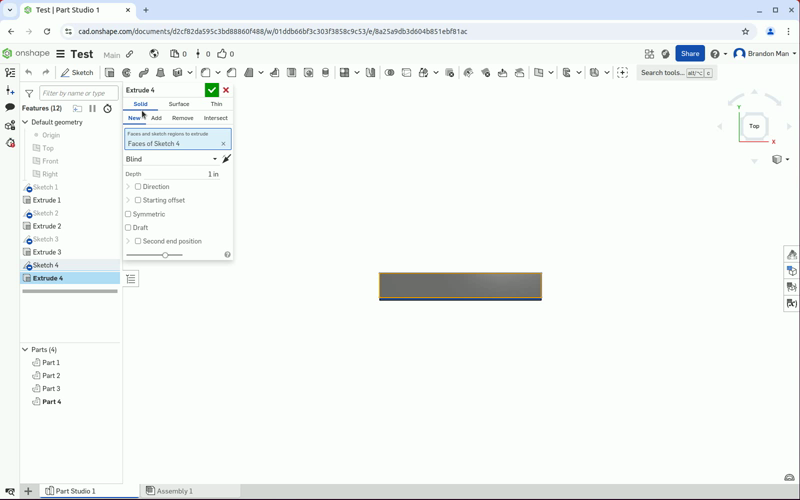
mouse_move(137, 120)
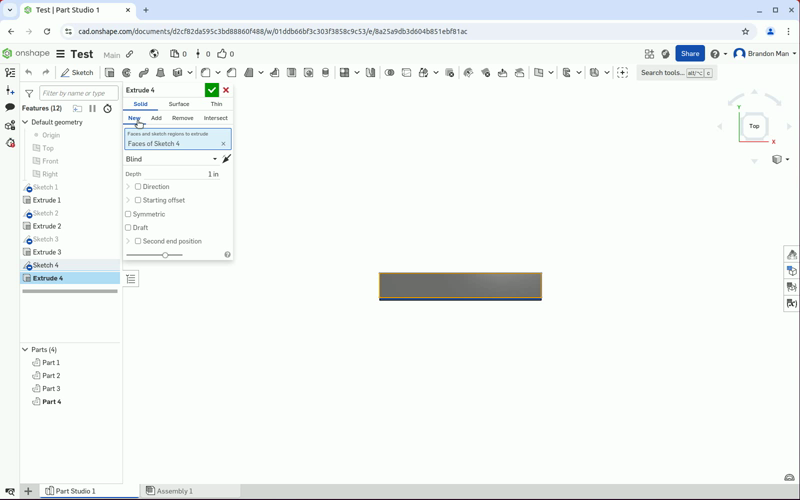
click(137, 120)
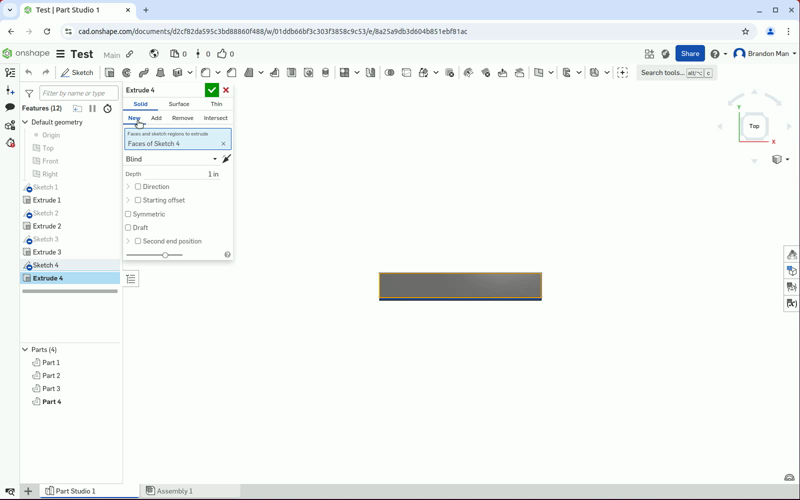
key(tab, 4)
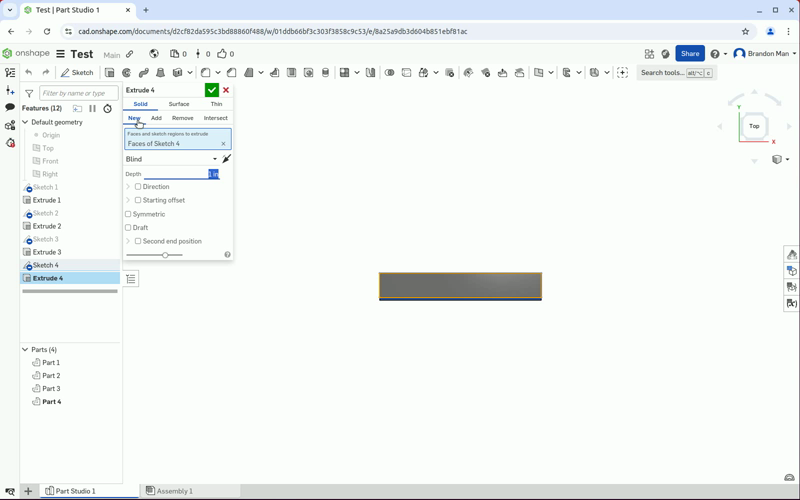
text(23.108)
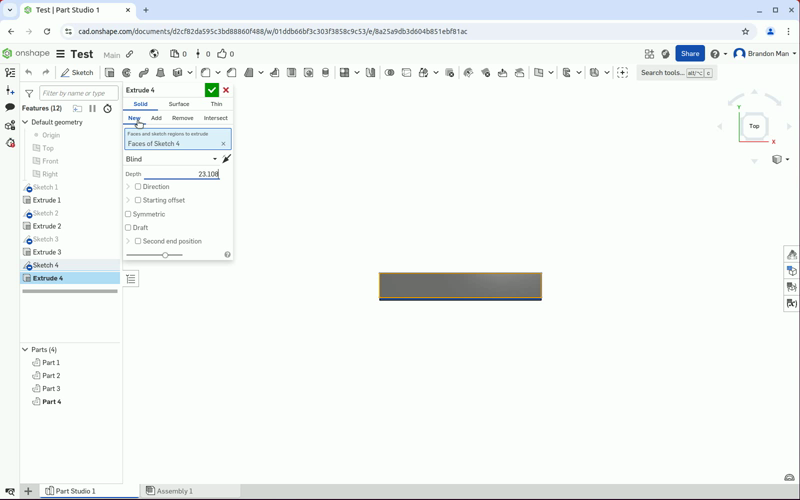
key(tab, 3)
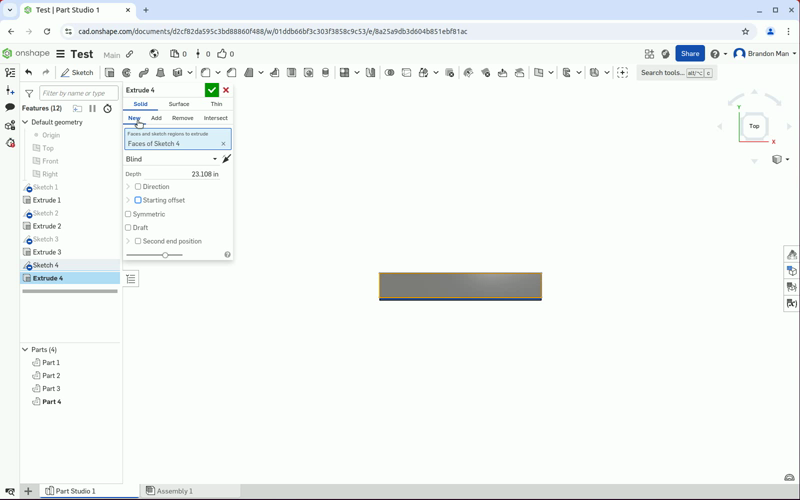
key(tab, 2)
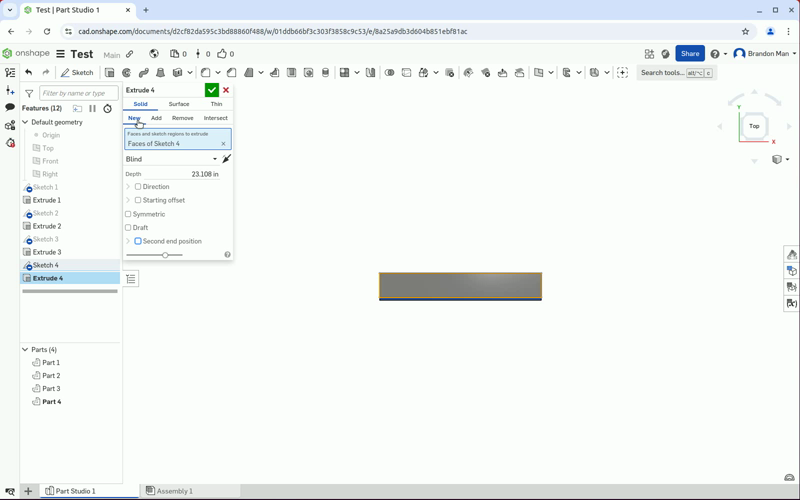
key(space)
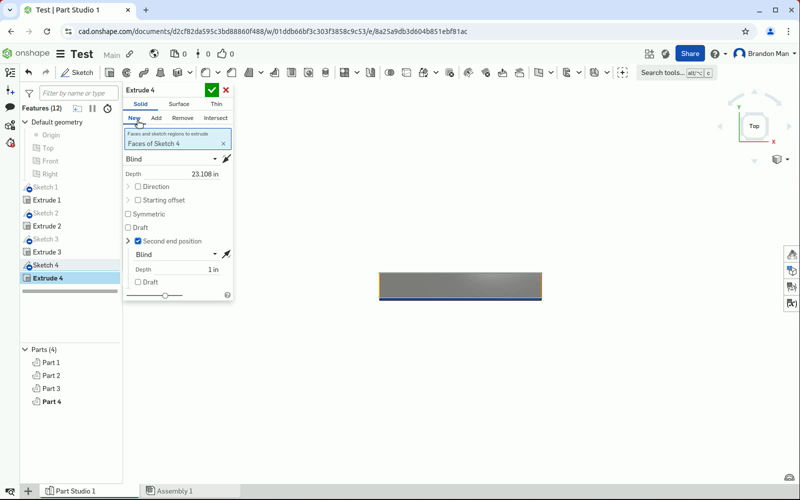
key(tab, 3)
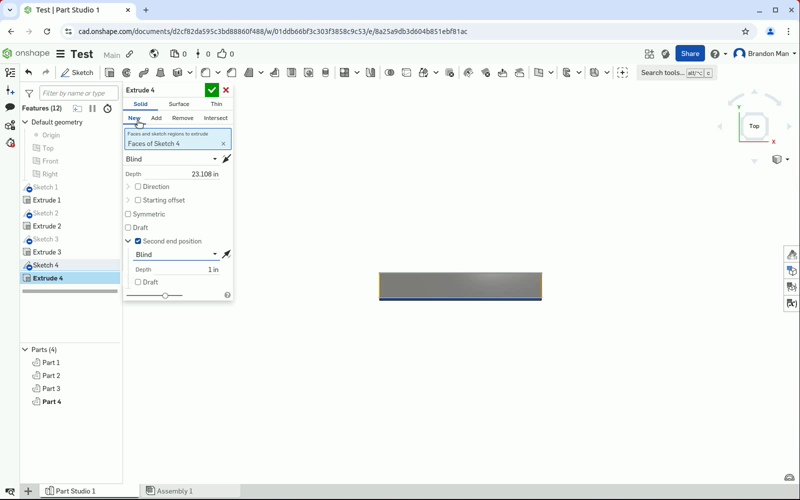
text(14.683)
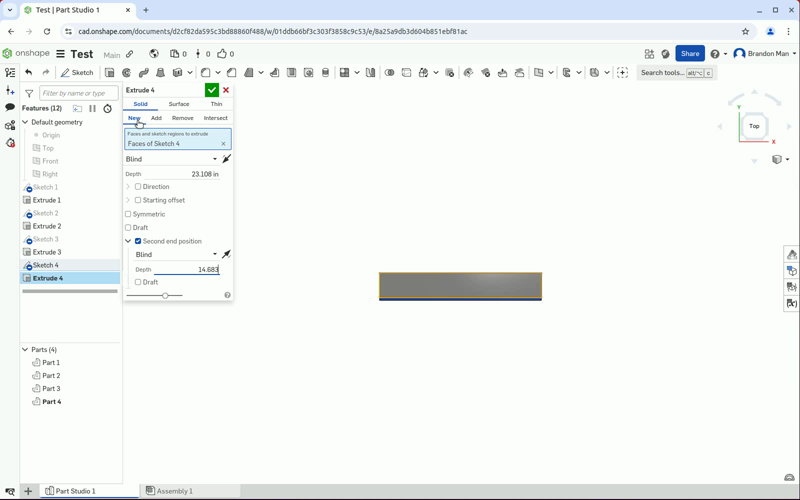
key(enter)
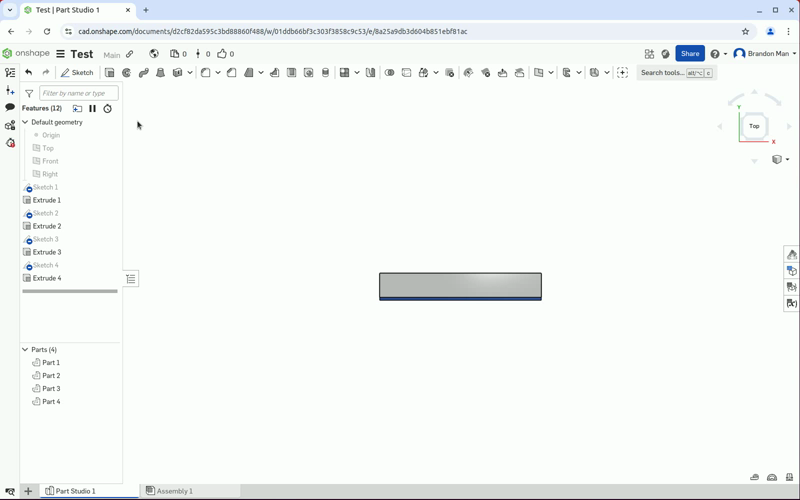
key(shift+h)
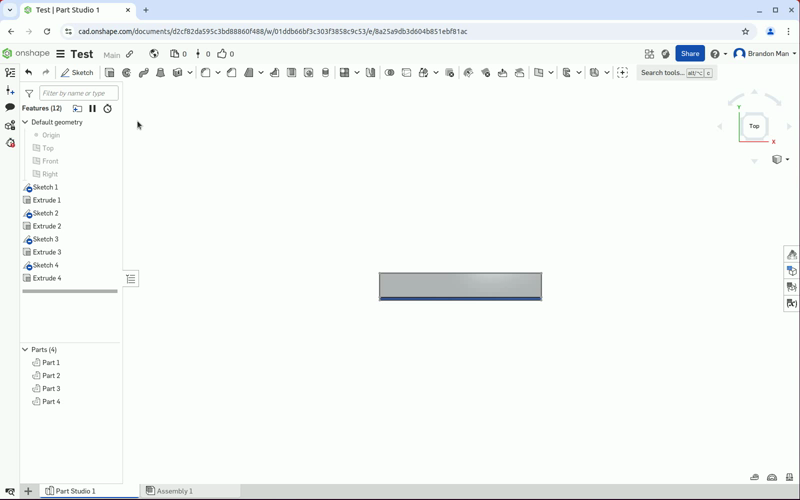
key(shift+h)
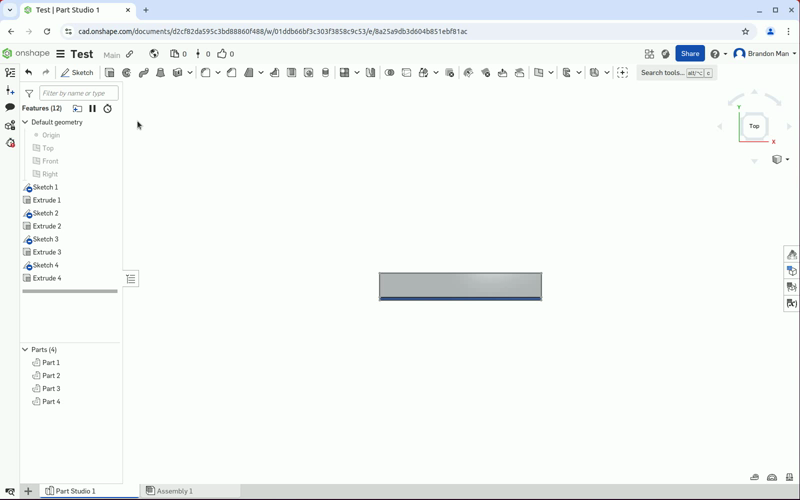
key(shift+7)
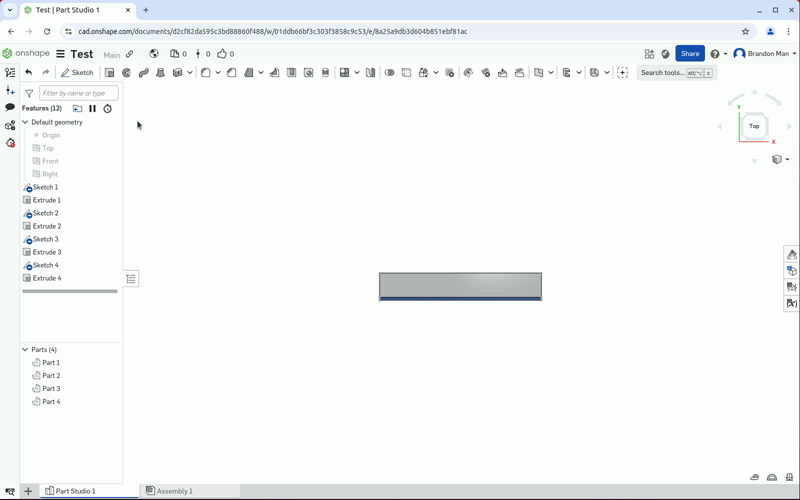
key(up, 3)
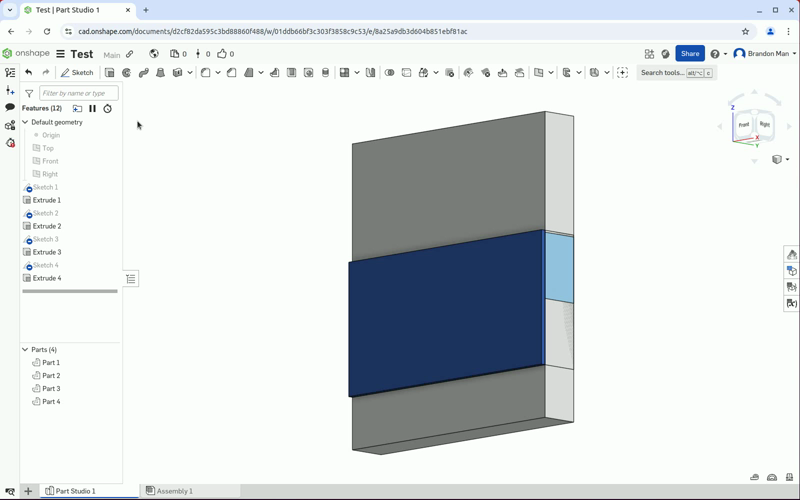
key(left, 3)
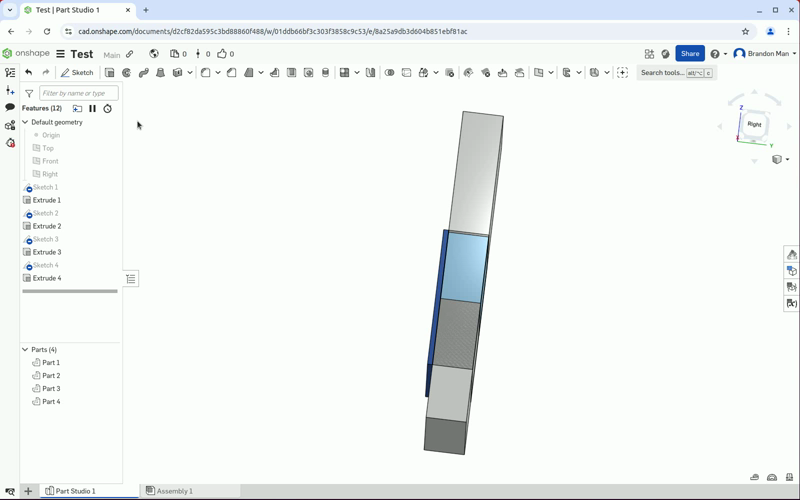
key(right, 3)
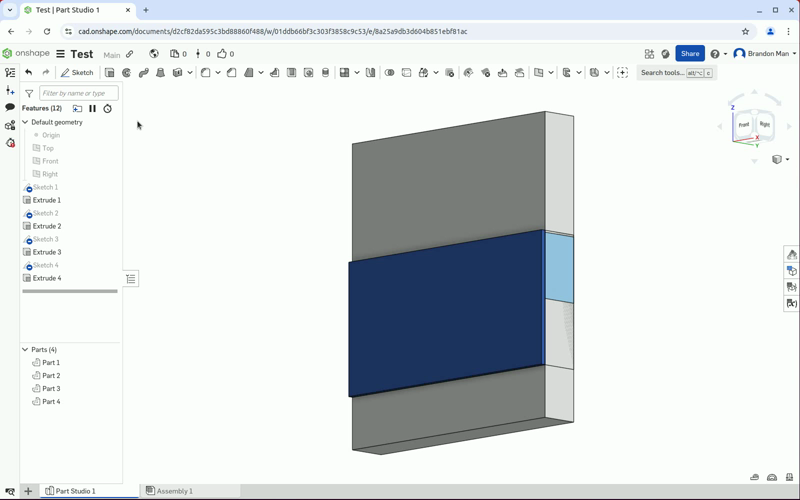
key(down, 3)
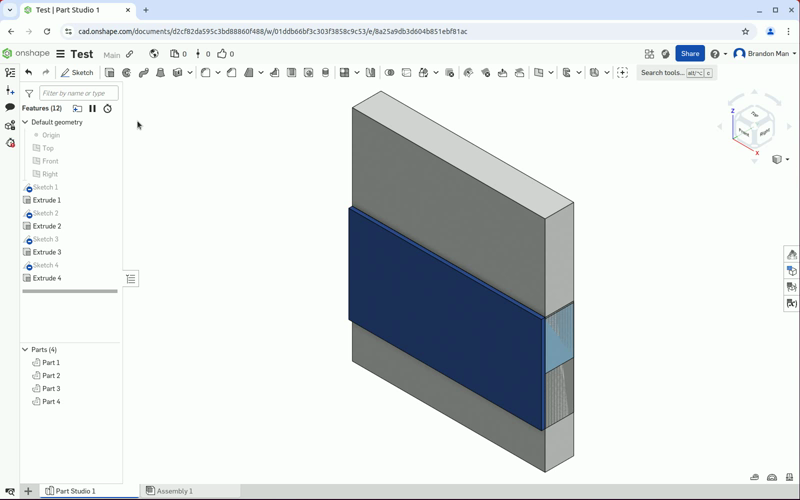
mouse_move(73, 189)
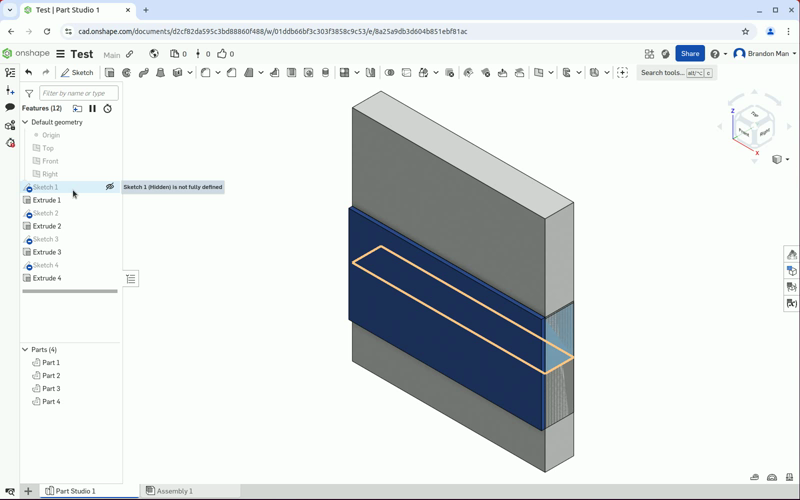
click(73, 189)